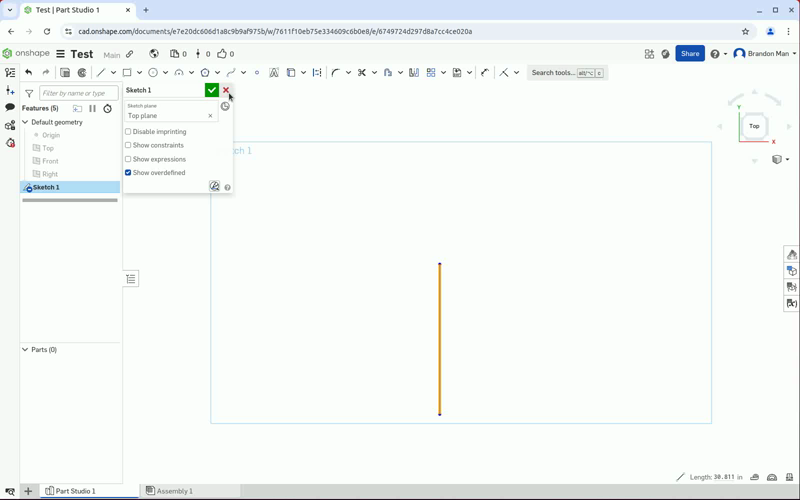
key(shift+h)
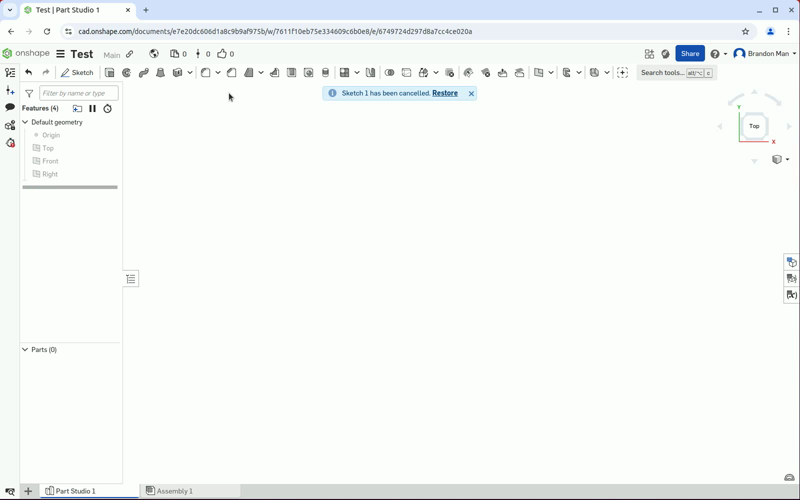
mouse_move(73, 352)
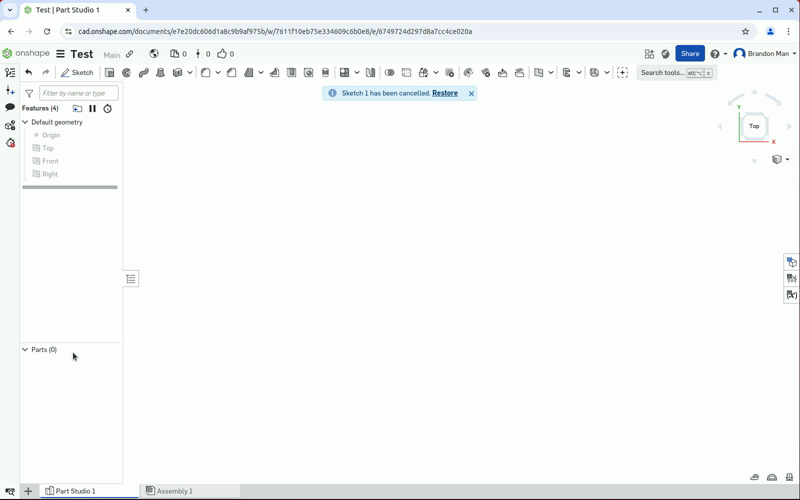
key(y)
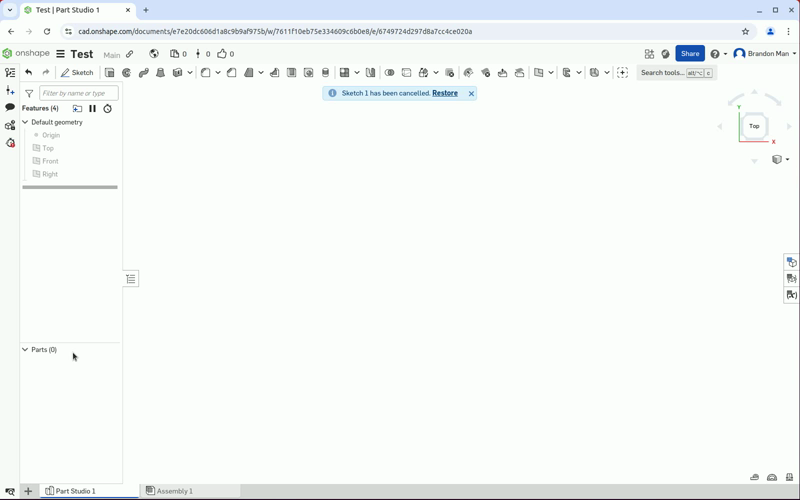
key(shift+p)
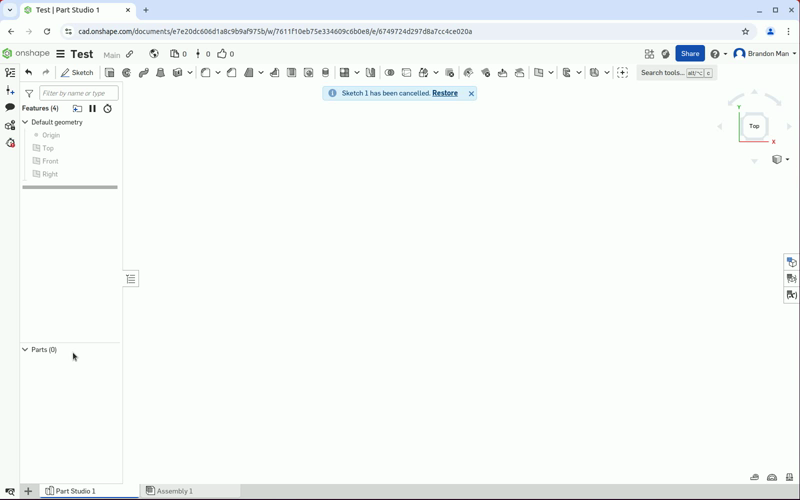
key(space)
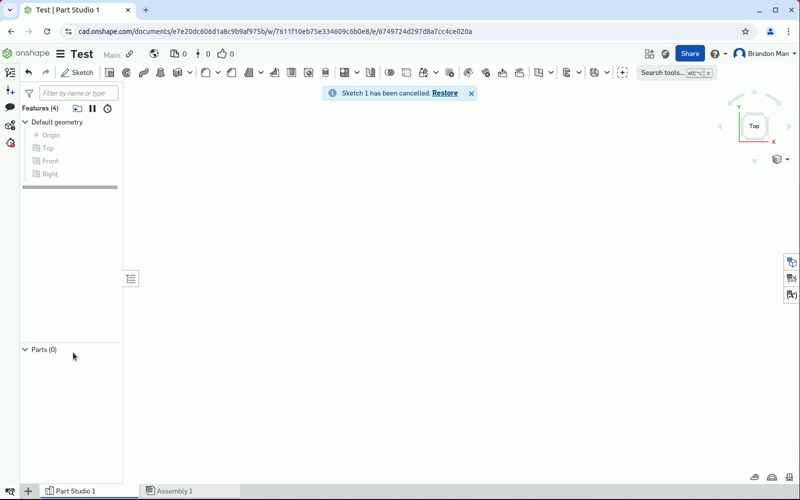
key_down(shift)
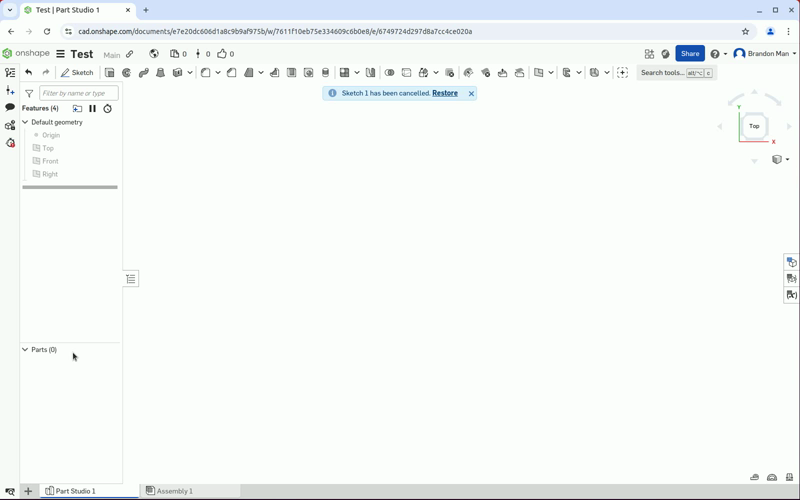
key(up)
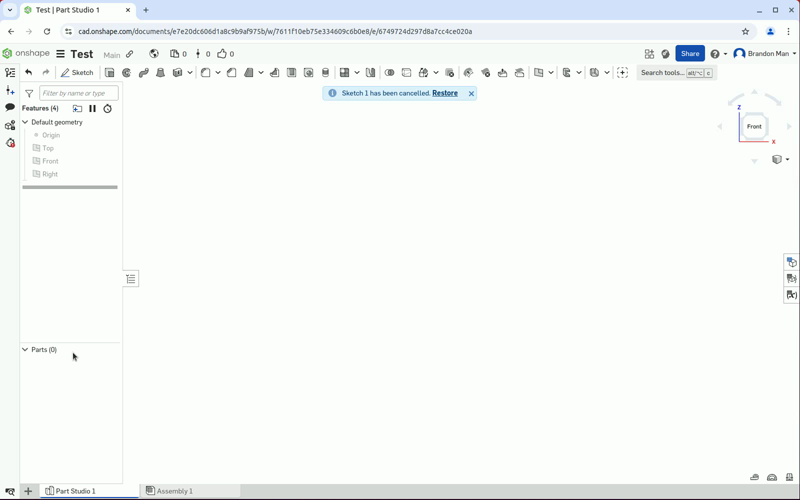
key_up(shift)
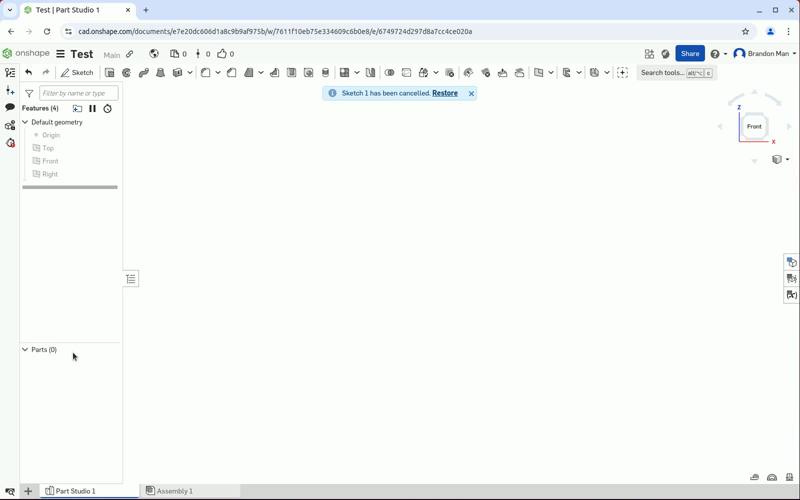
mouse_move(73, 352)
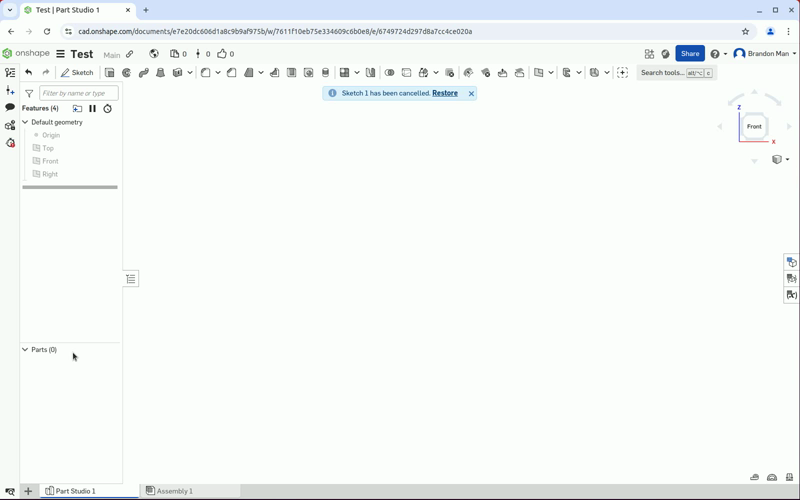
key(shift+y)
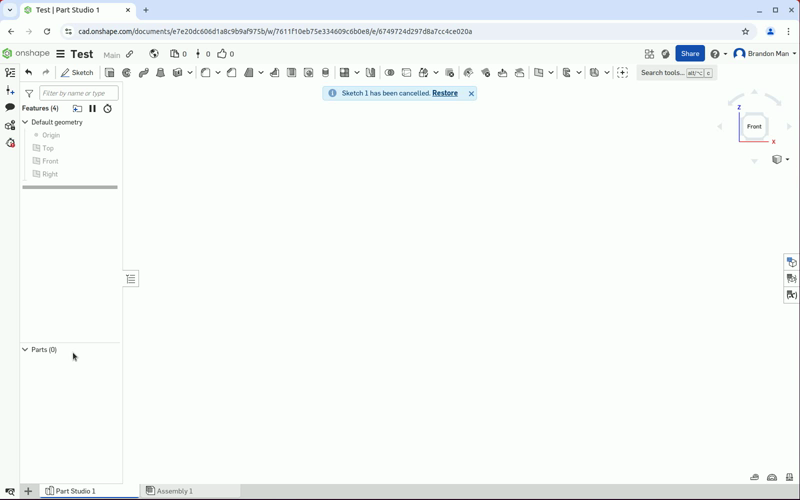
key(shift+s)
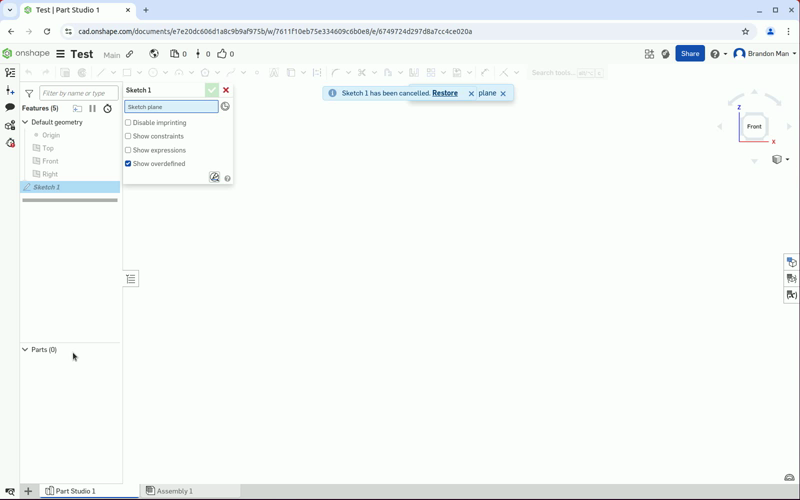
mouse_move(73, 163)
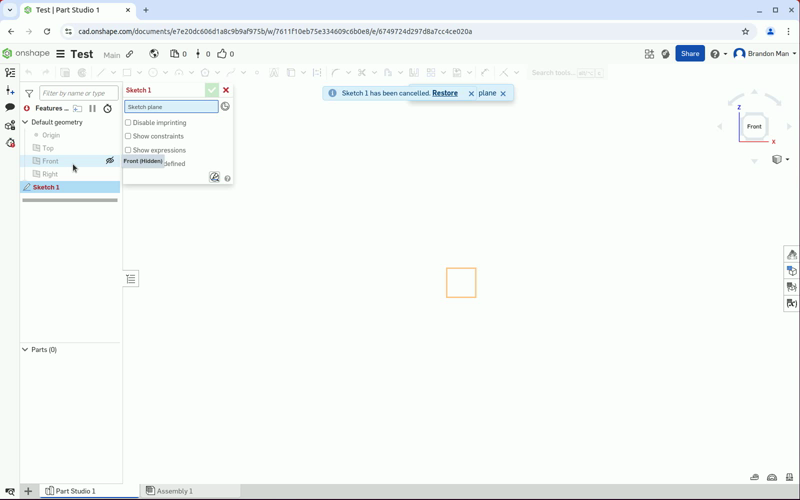
click(73, 163)
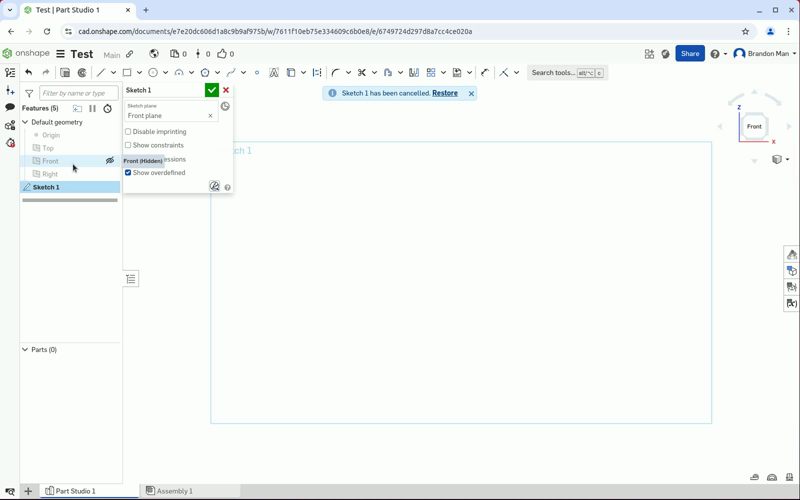
mouse_move(73, 352)
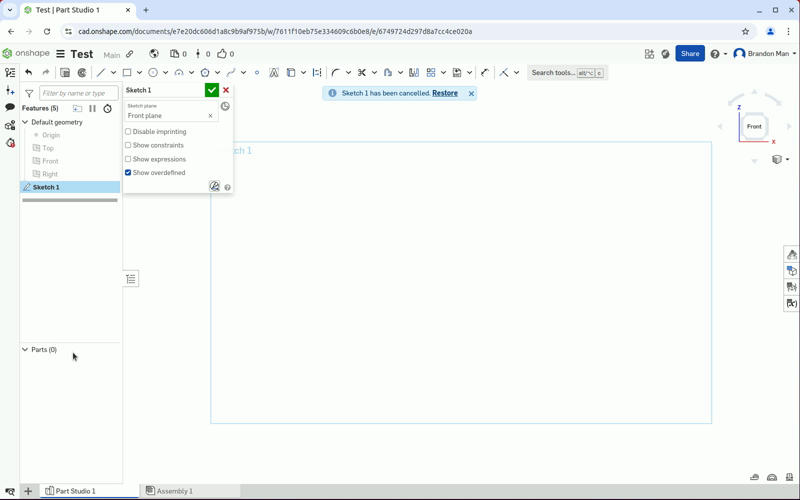
key(y)
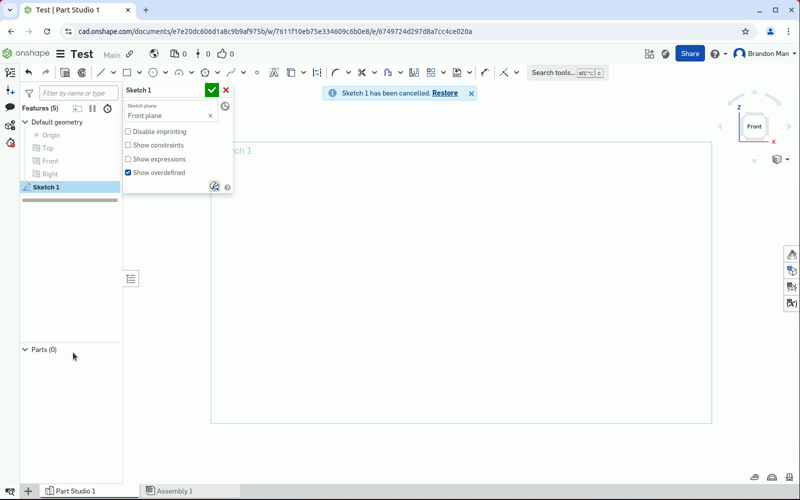
key(l)
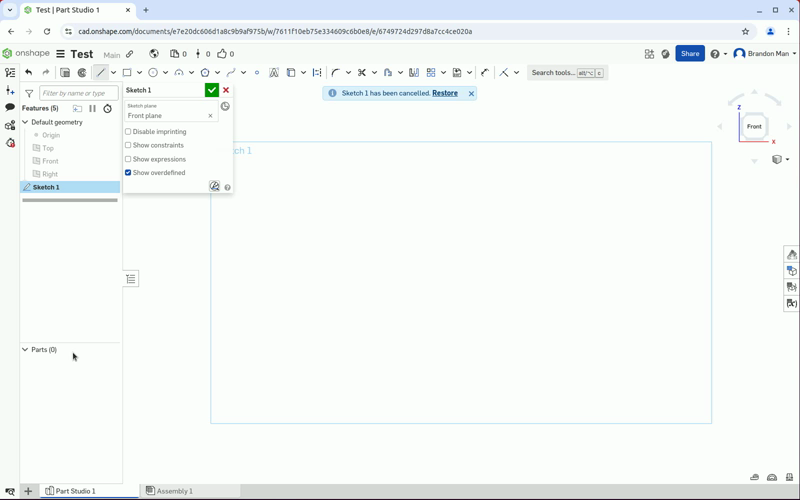
key_down(shift)
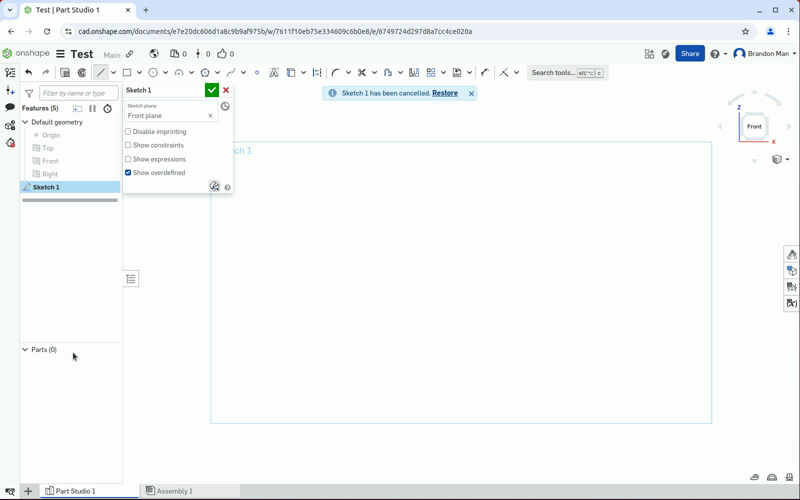
mouse_move(348, 207)
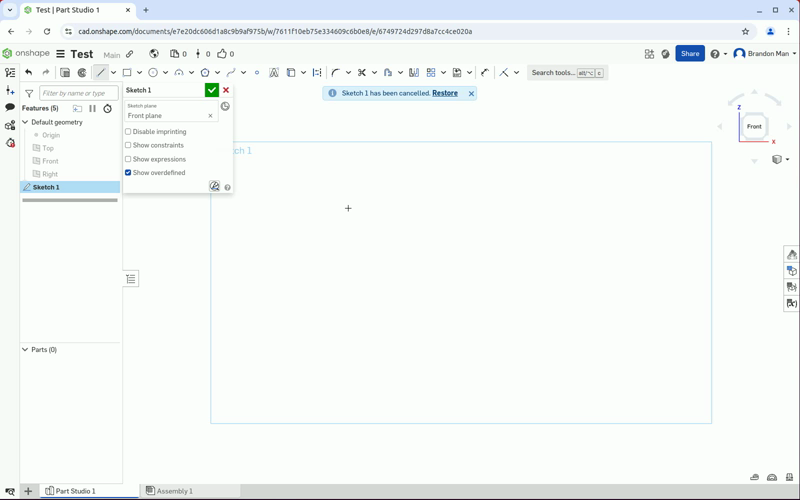
click(348, 207)
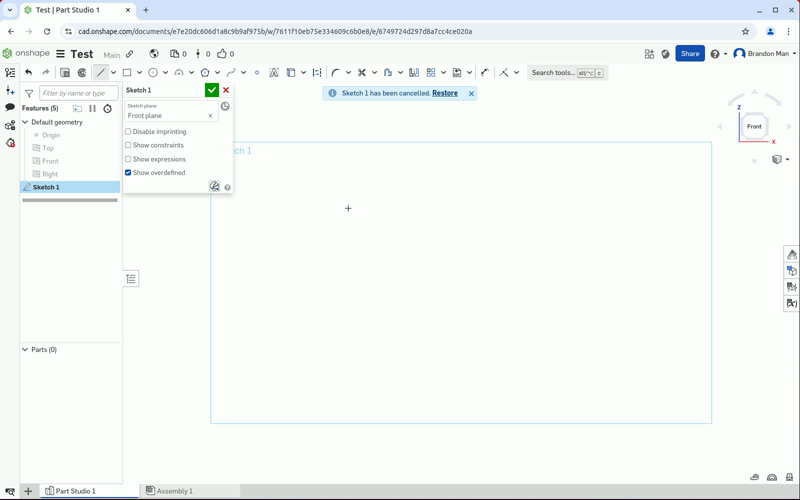
key_up(shift)
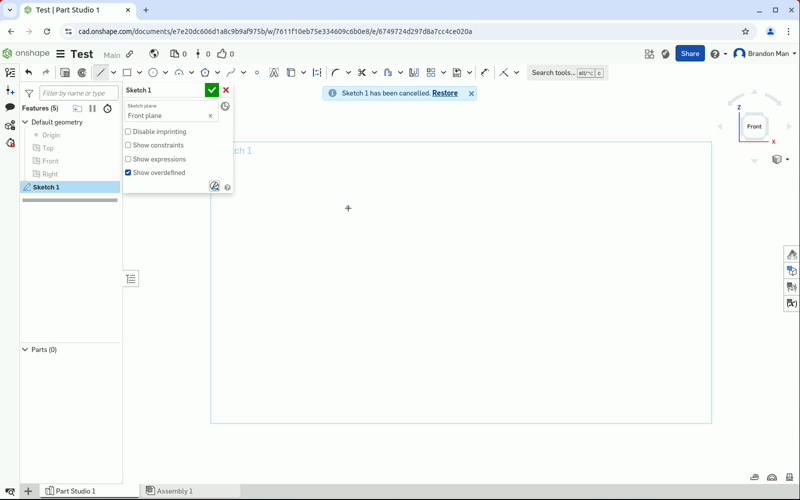
key_down(shift)
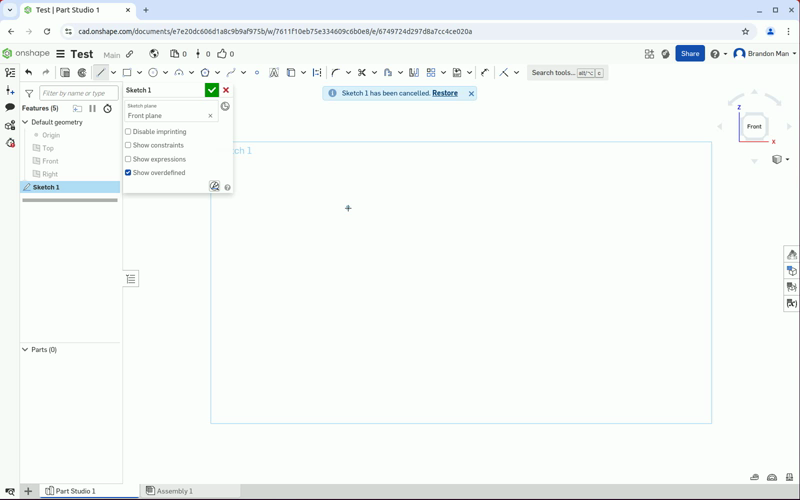
mouse_move(442, 207)
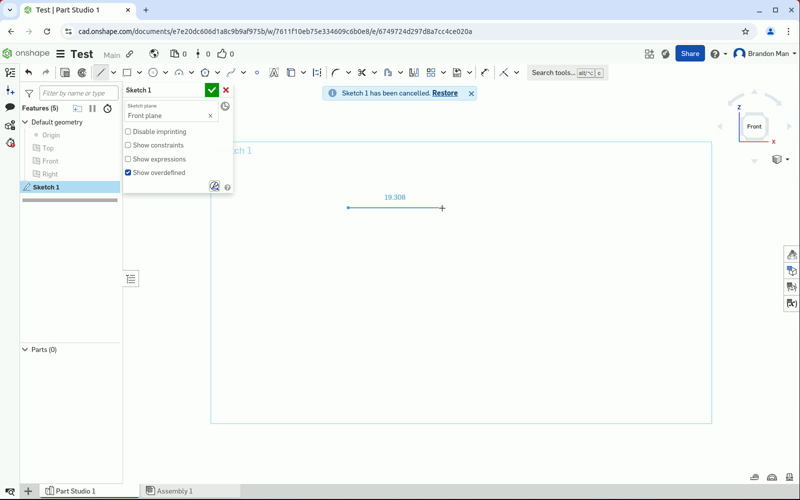
click(442, 207)
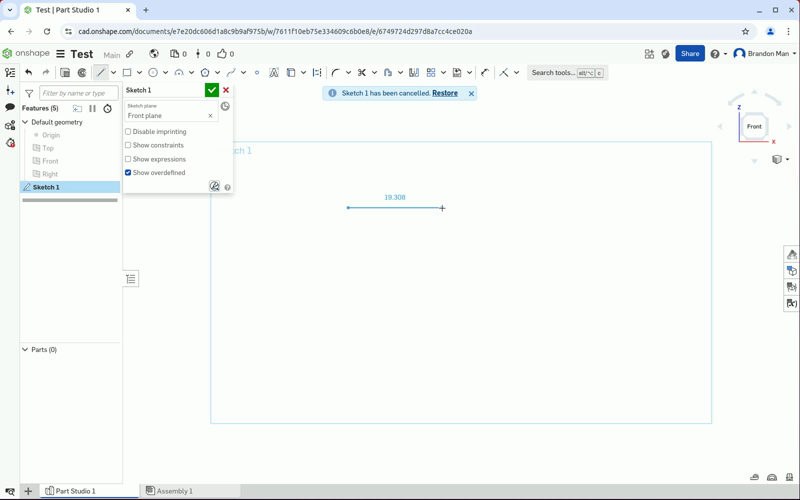
key_up(shift)
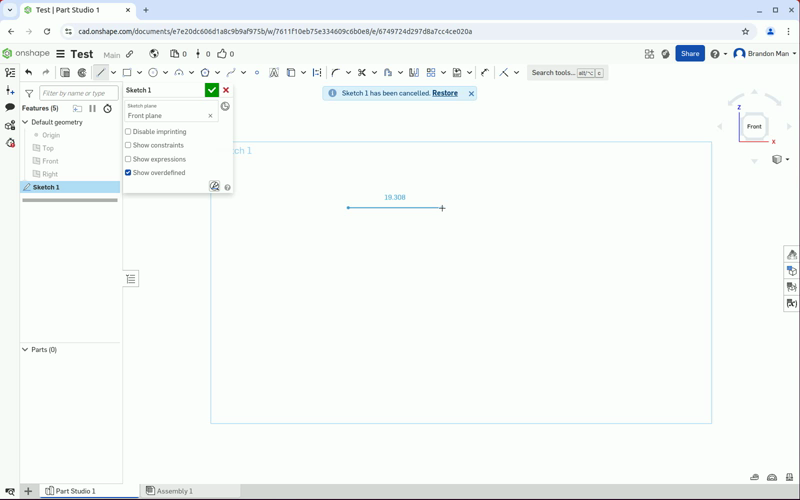
key_down(shift)
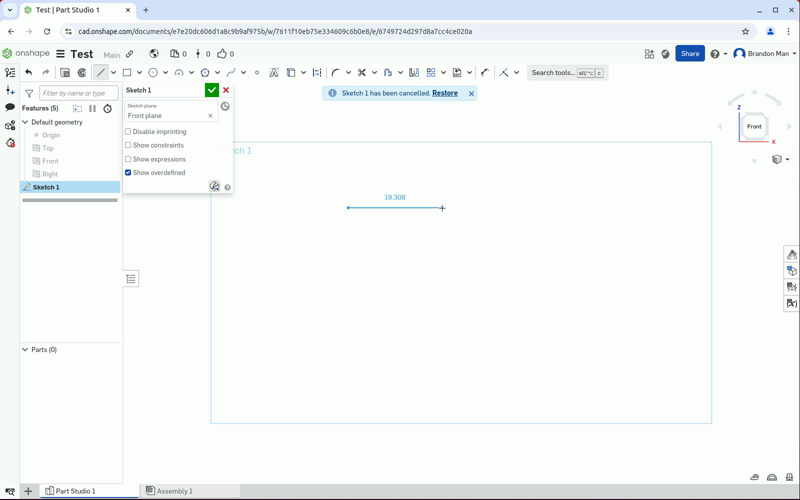
mouse_move(472, 207)
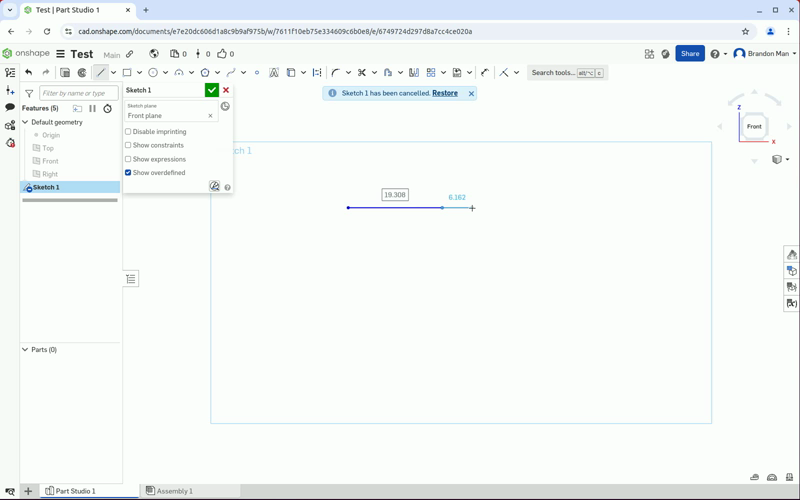
mouse_move(477, 207)
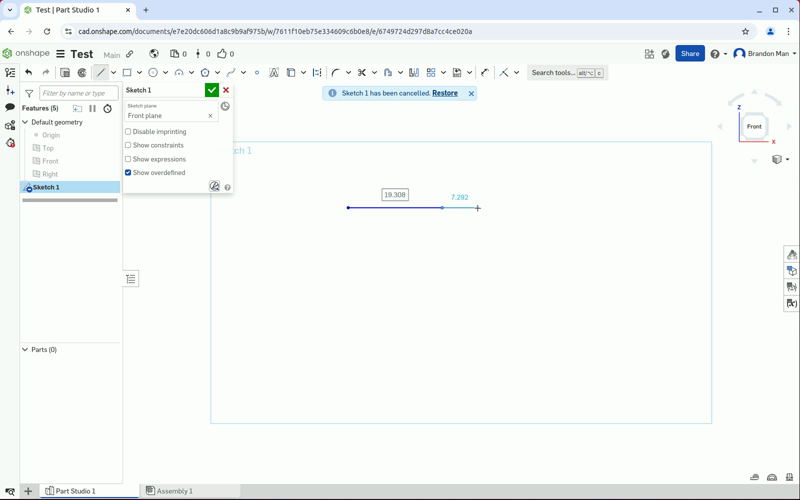
click(477, 207)
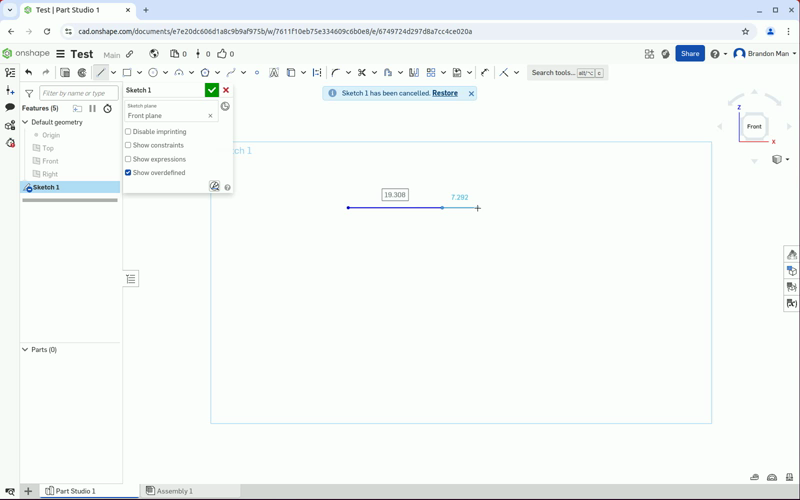
key_up(shift)
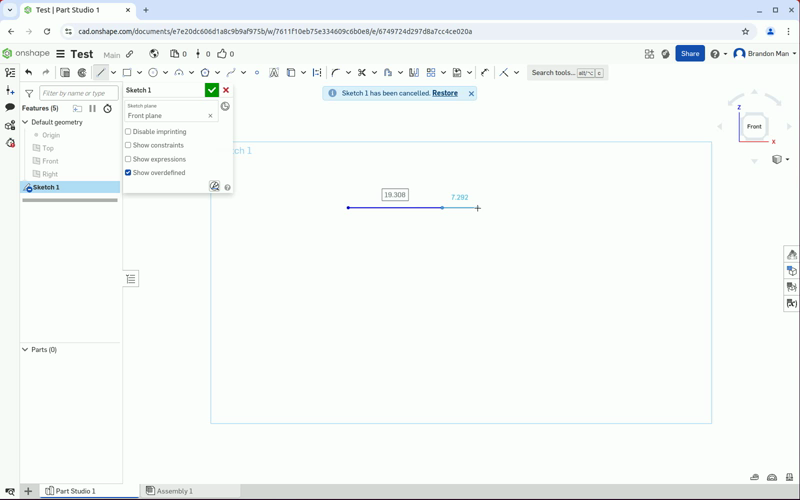
key_down(shift)
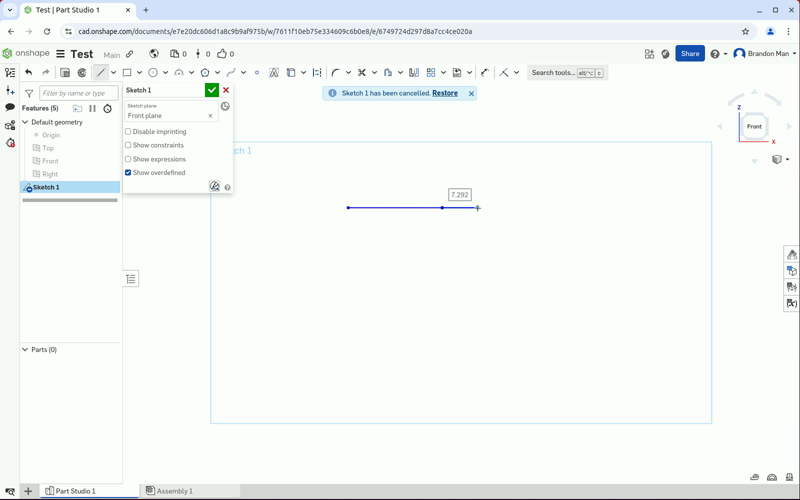
mouse_move(572, 207)
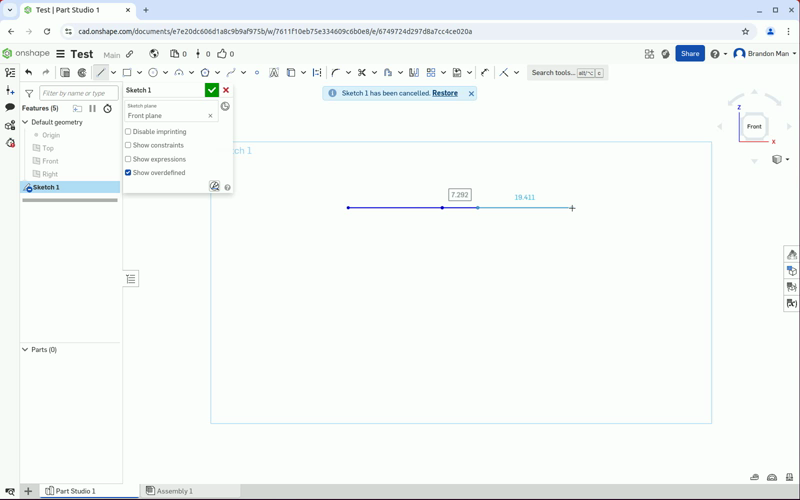
click(572, 207)
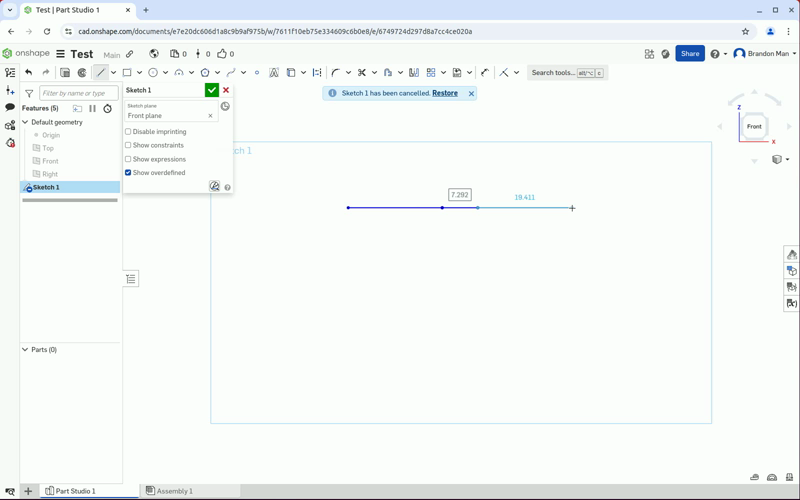
key_up(shift)
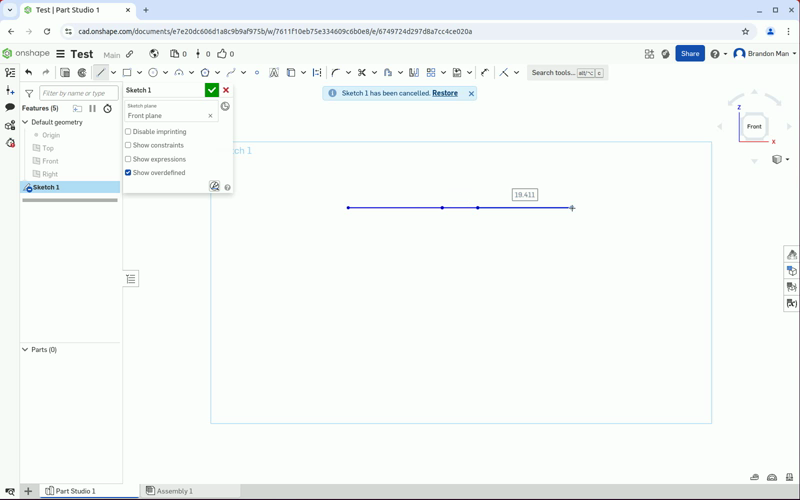
key_down(shift)
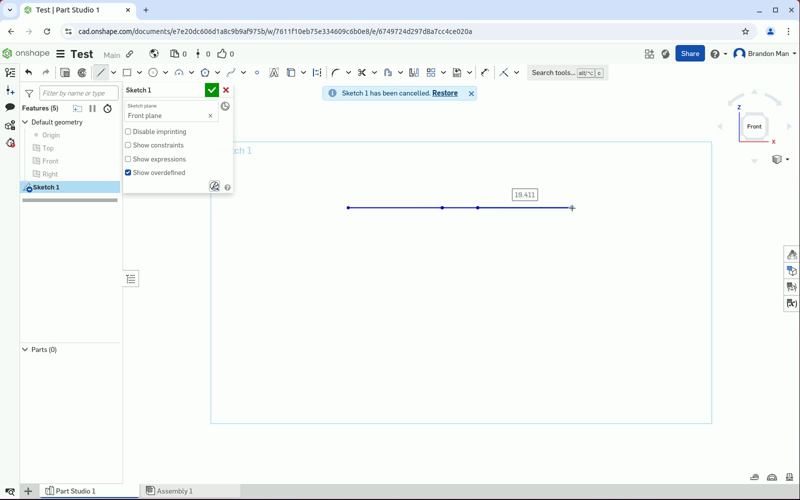
mouse_move(589, 207)
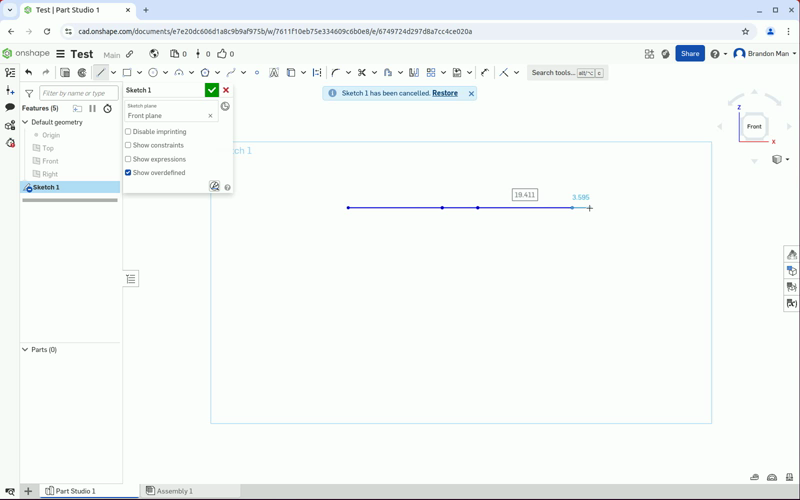
mouse_move(572, 170)
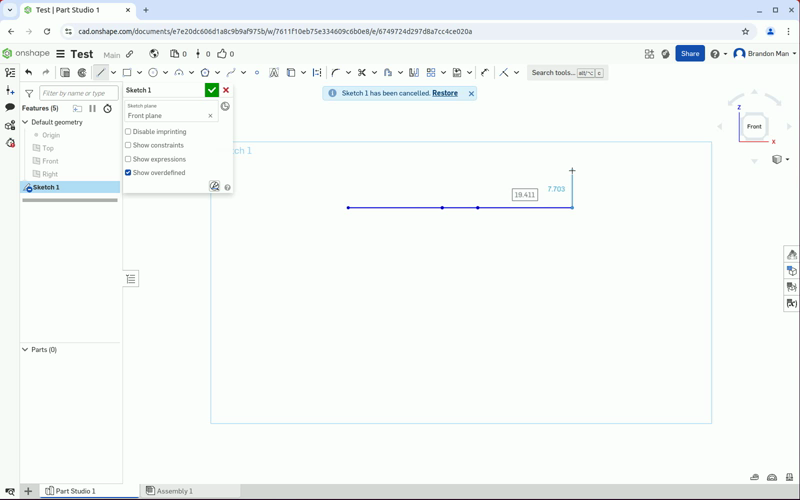
click(572, 170)
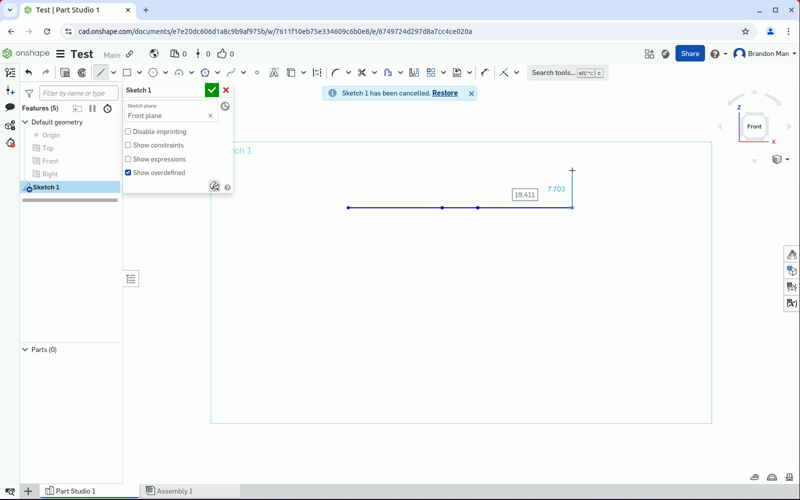
key_up(shift)
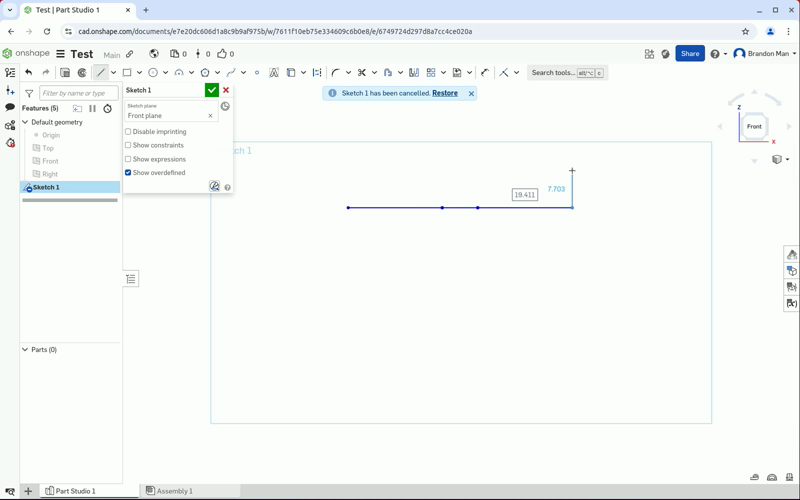
key_down(shift)
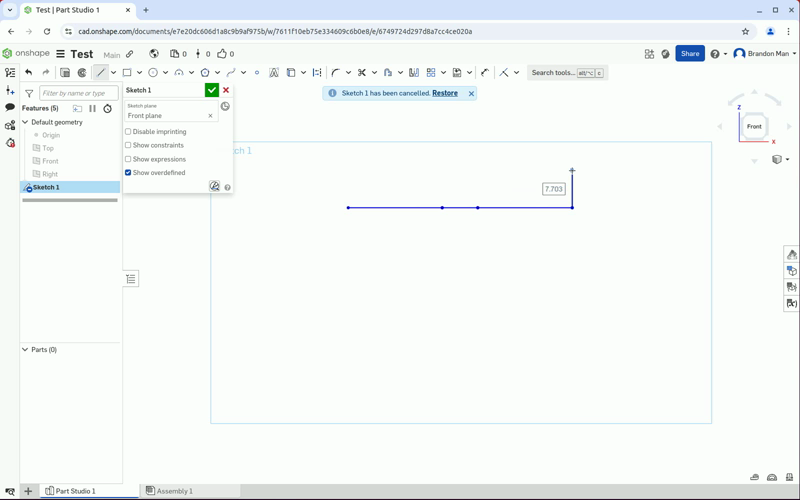
mouse_move(477, 170)
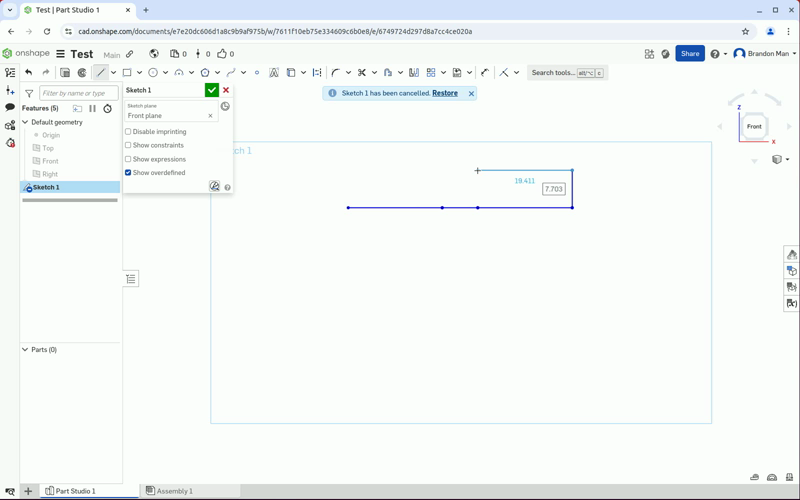
click(477, 170)
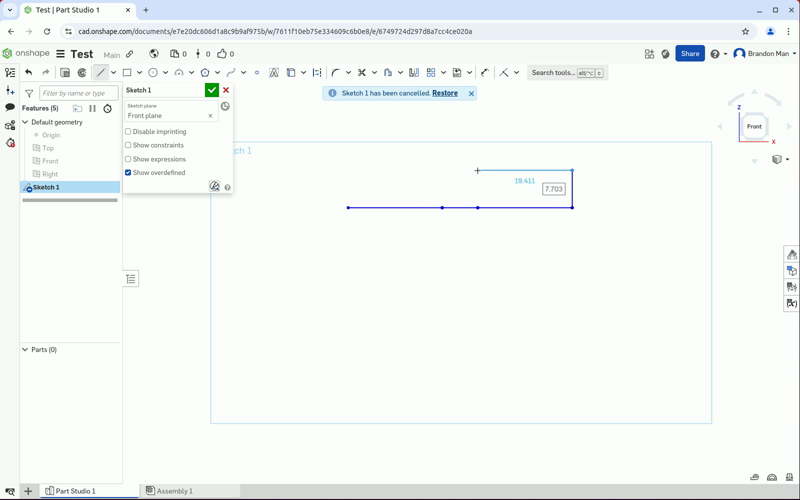
key_up(shift)
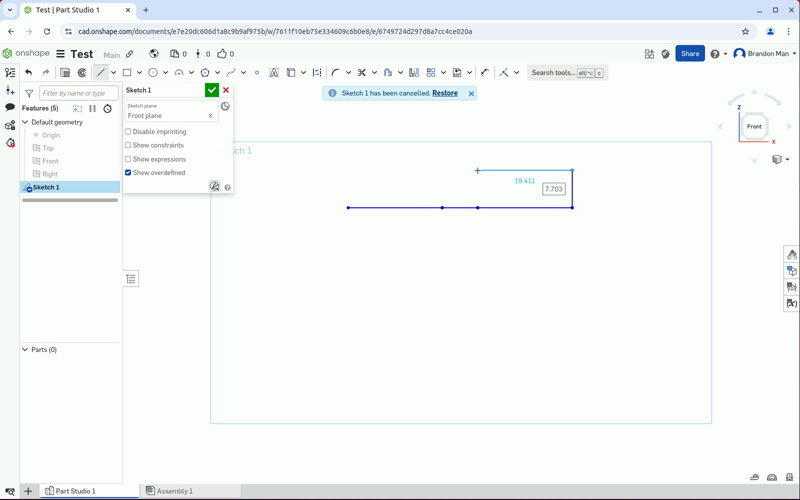
key_down(shift)
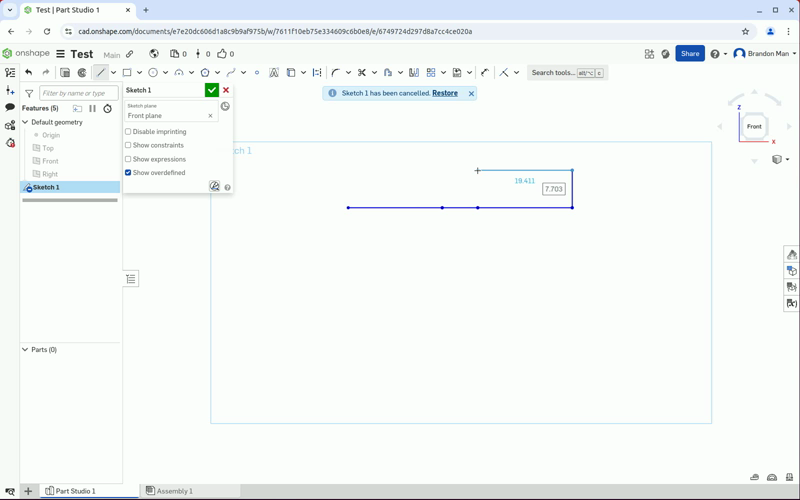
mouse_move(507, 170)
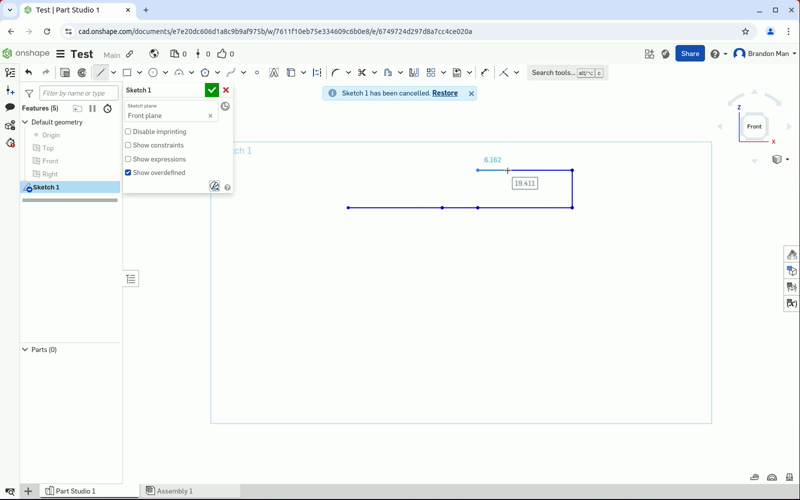
mouse_move(442, 170)
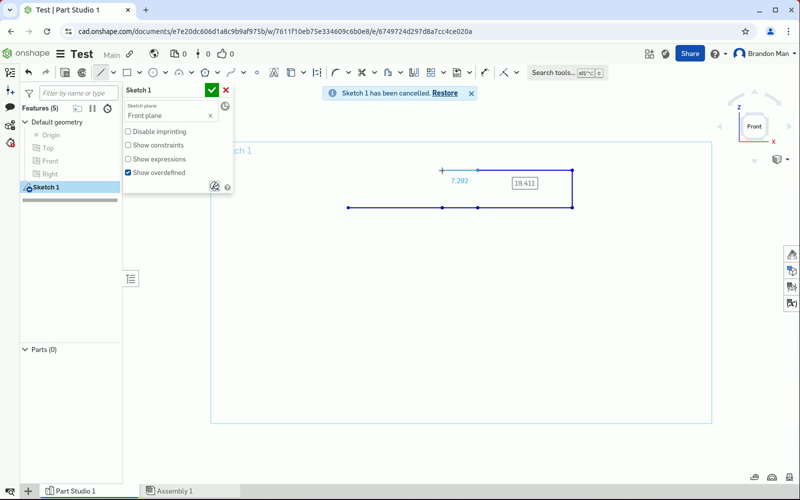
click(442, 170)
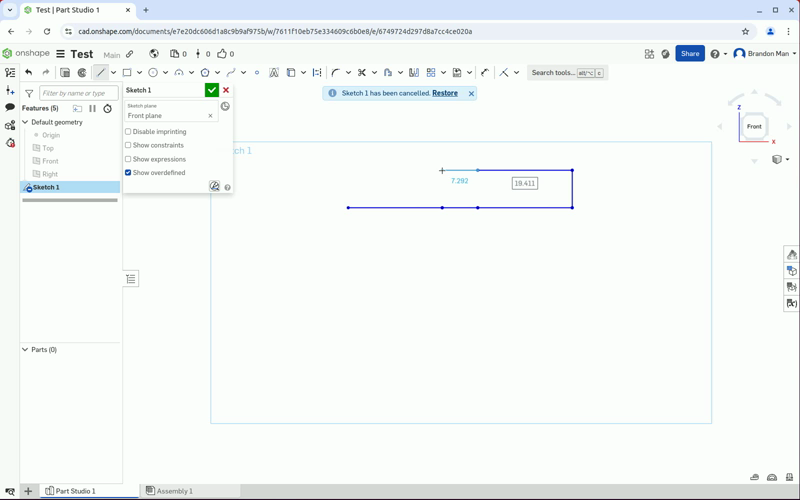
key_up(shift)
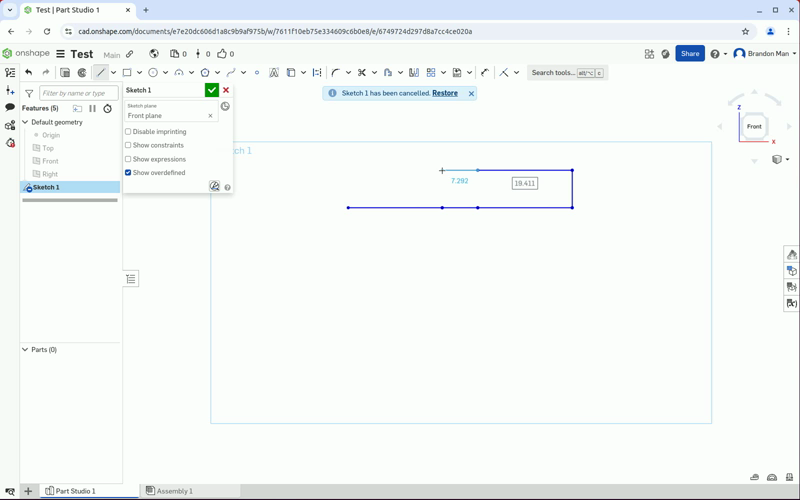
key_down(shift)
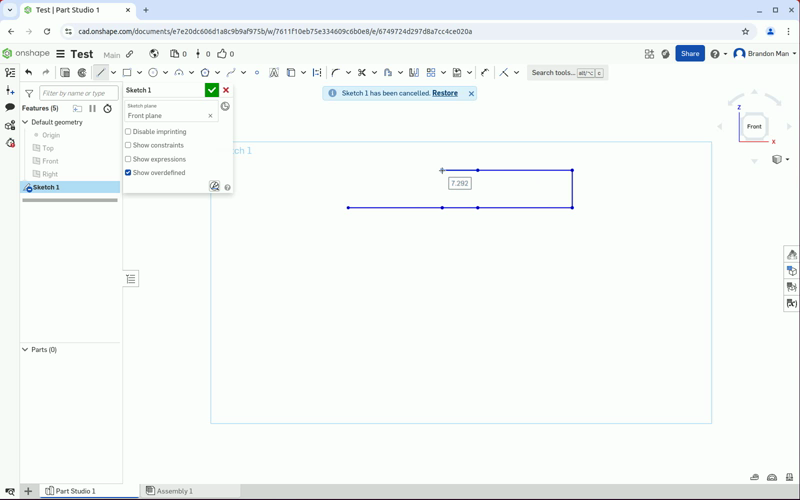
mouse_move(348, 170)
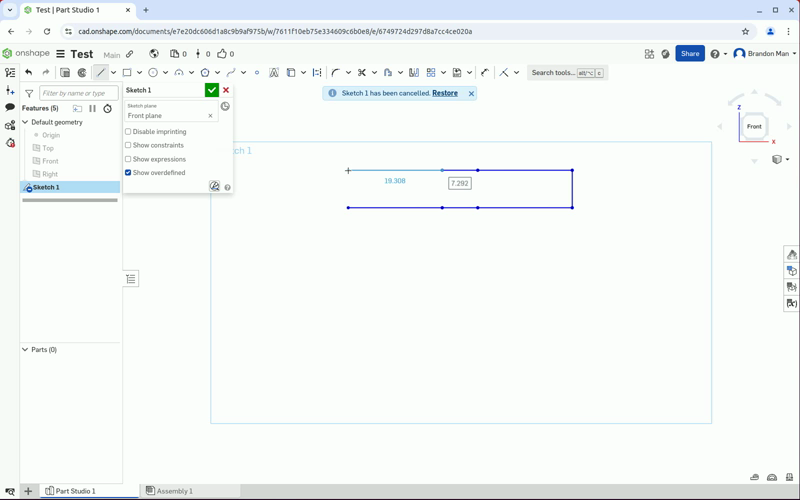
click(348, 170)
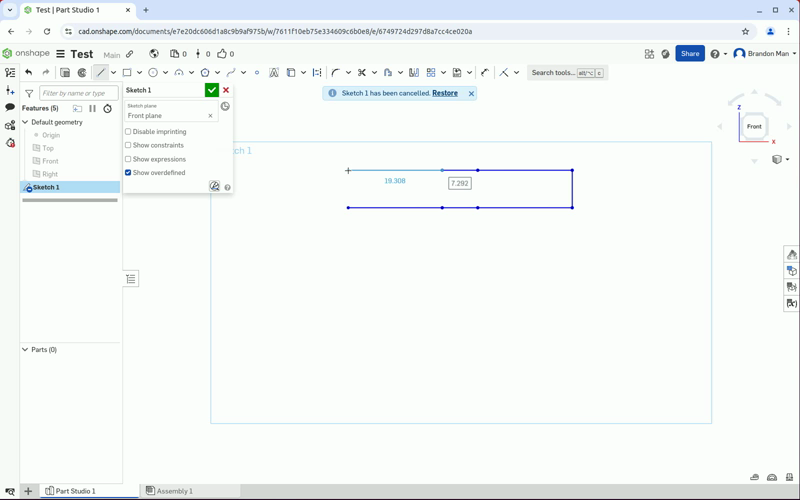
key_up(shift)
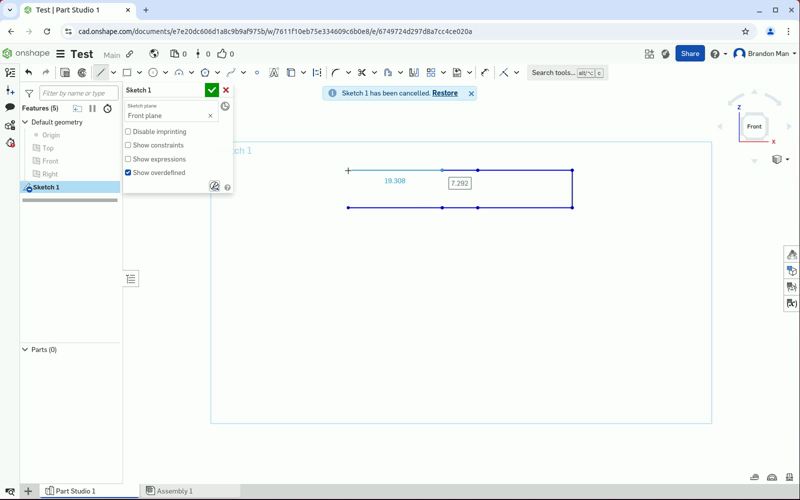
mouse_move(378, 170)
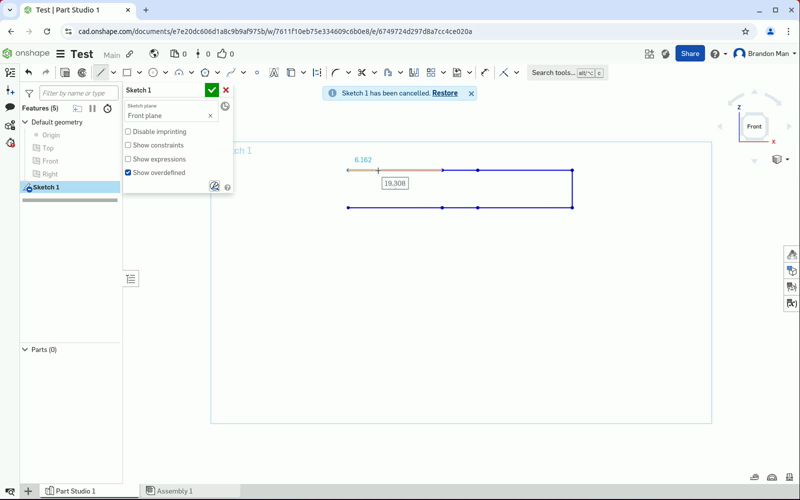
key_down(shift)
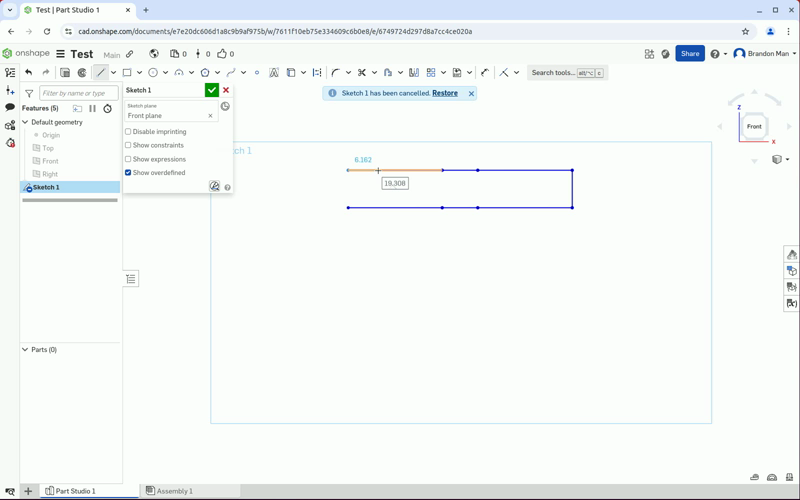
mouse_move(348, 207)
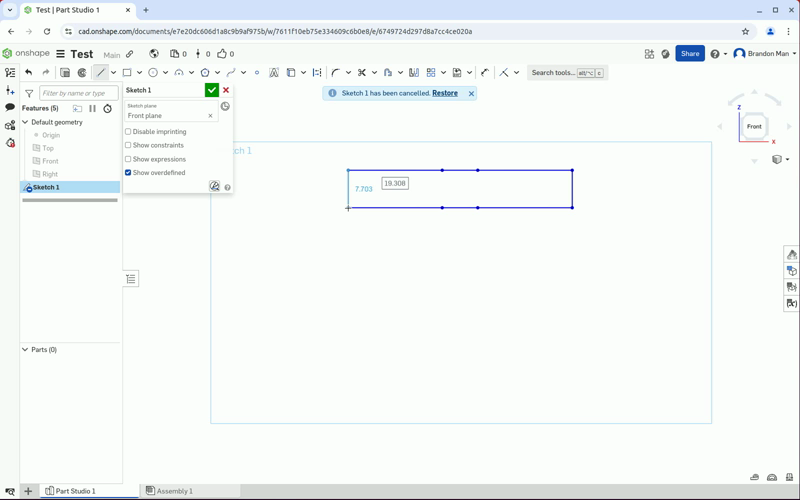
key_up(shift)
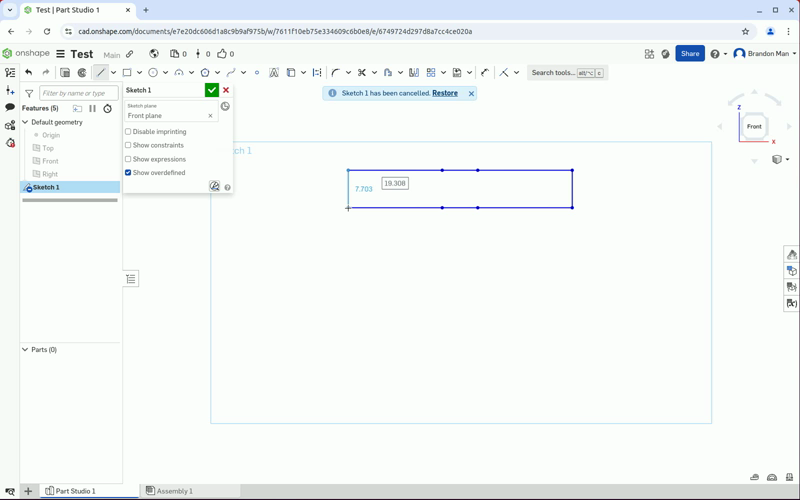
click(348, 207)
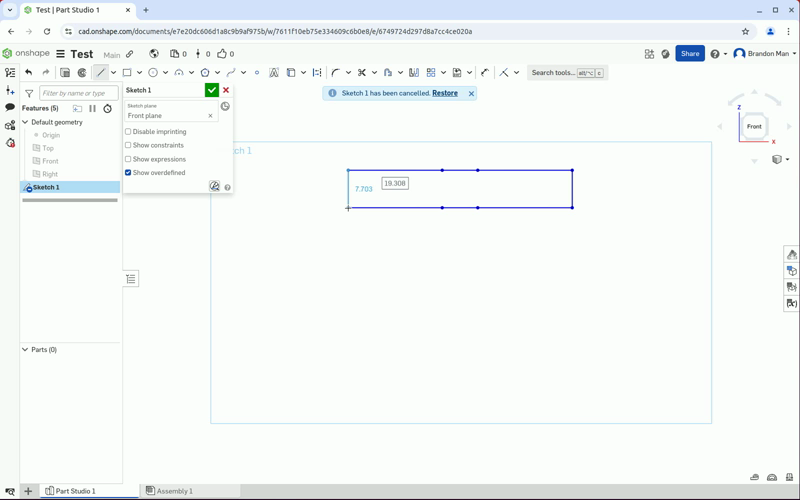
key(esc)
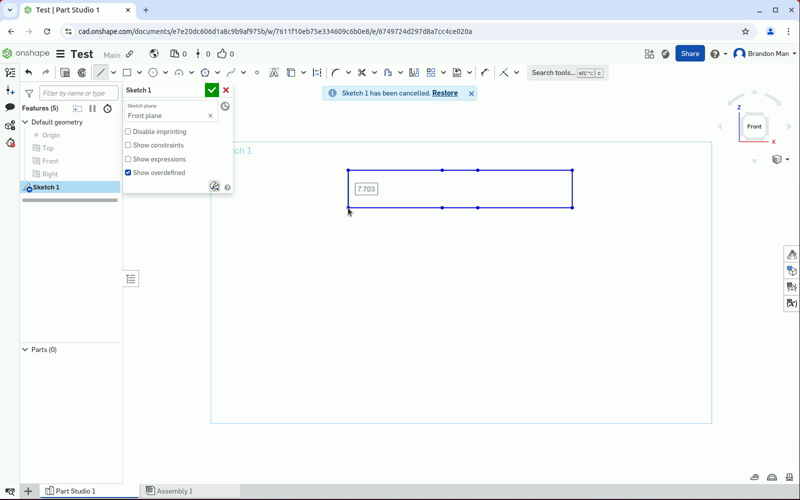
mouse_move(559, 202)
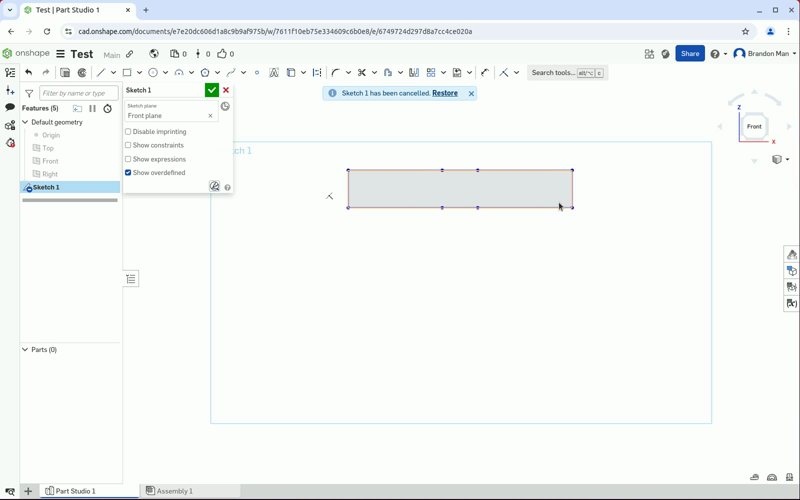
click(559, 202)
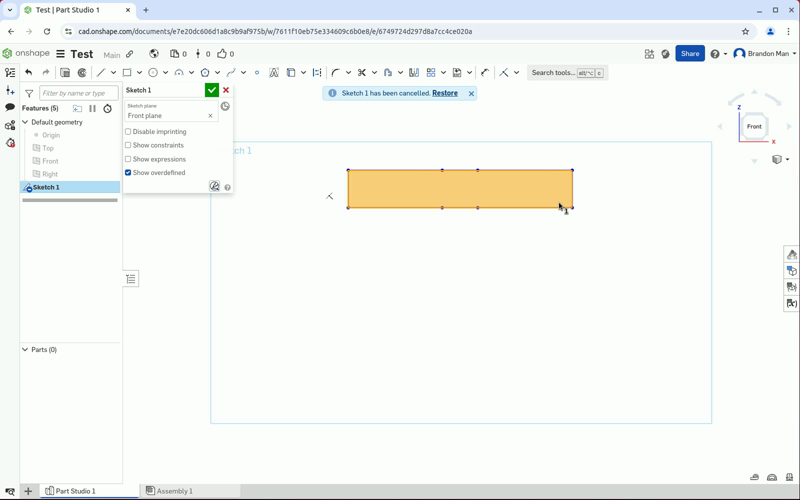
mouse_move(73, 352)
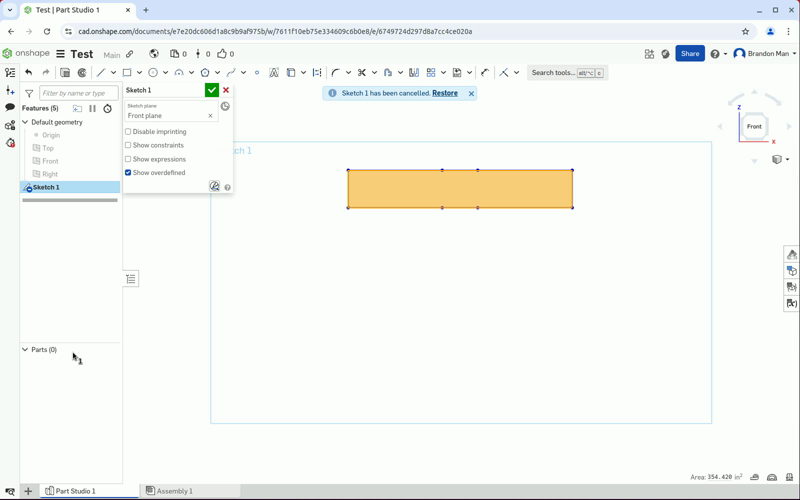
key(shift+y)
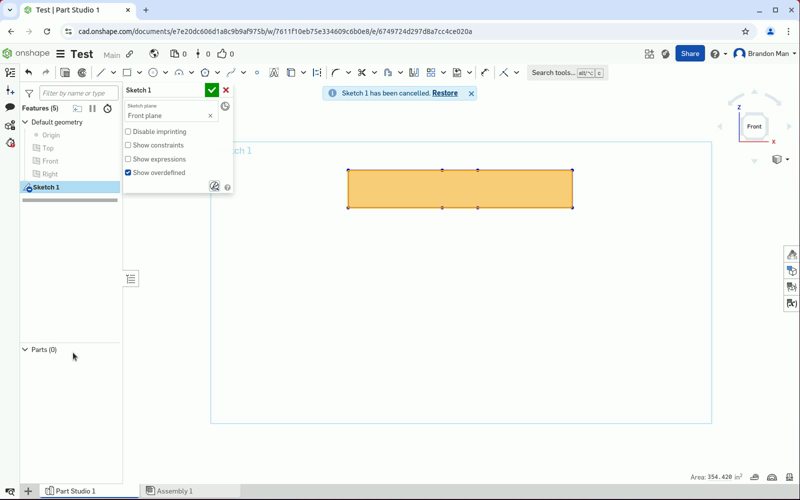
key(shift+e)
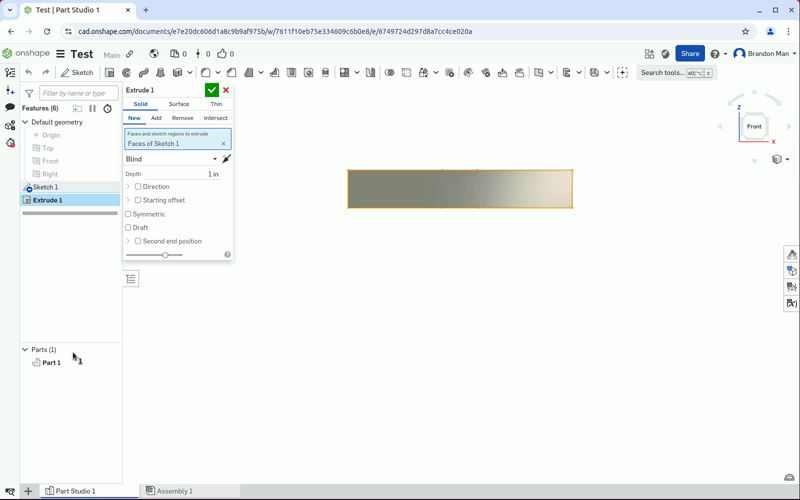
mouse_move(143, 106)
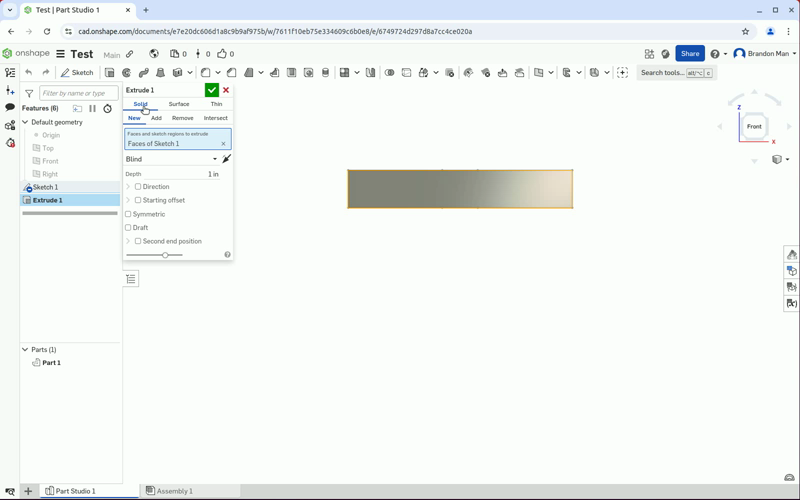
click(143, 106)
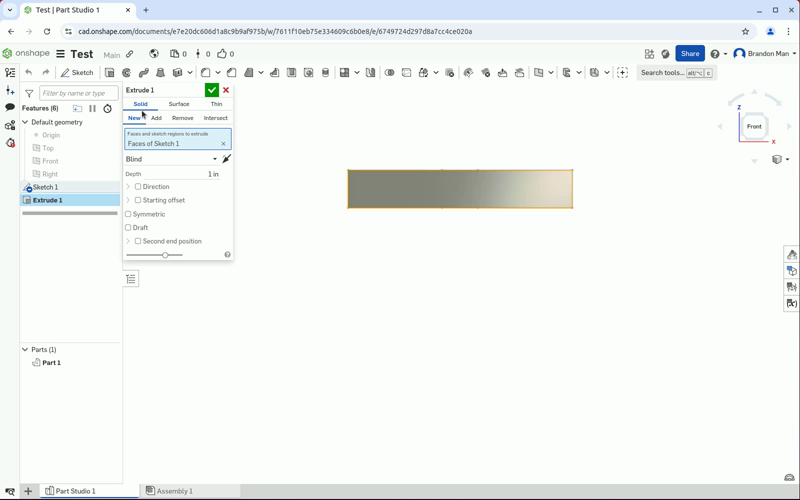
mouse_move(137, 120)
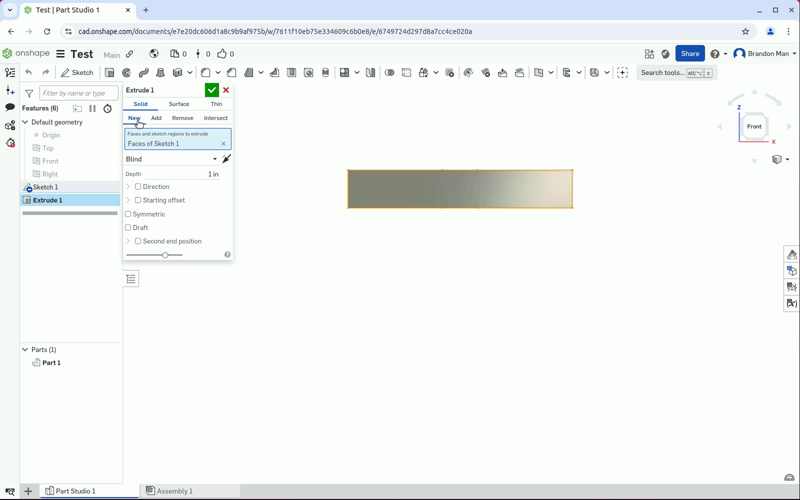
click(137, 120)
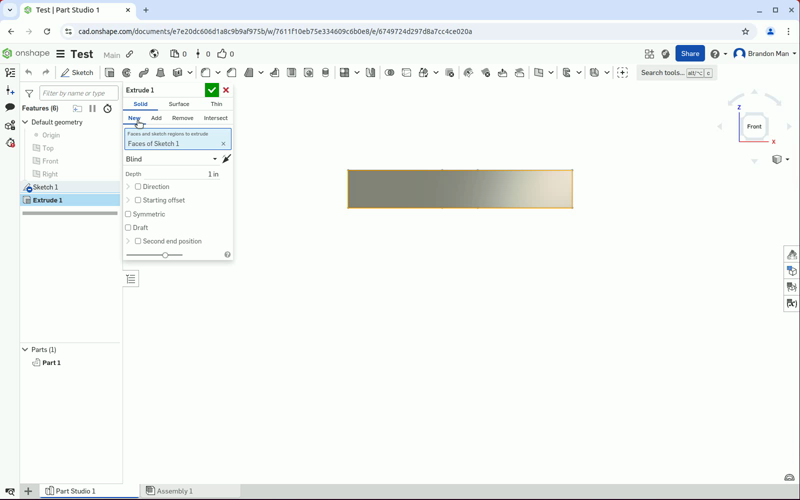
key(tab, 4)
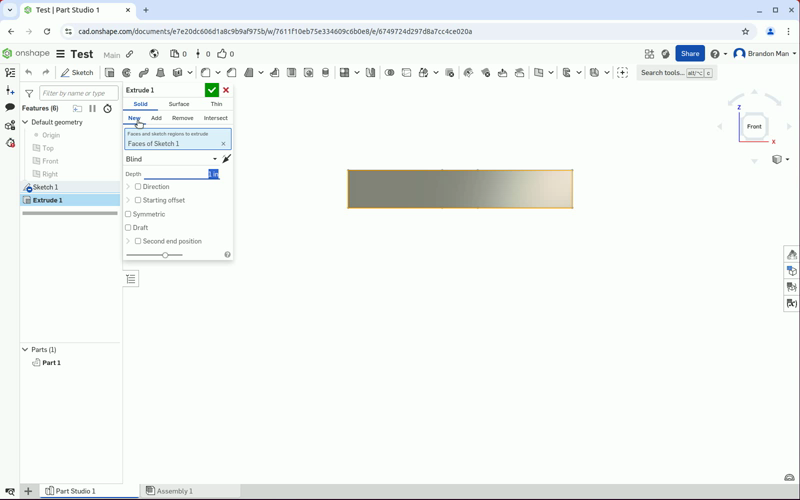
text(46.216)
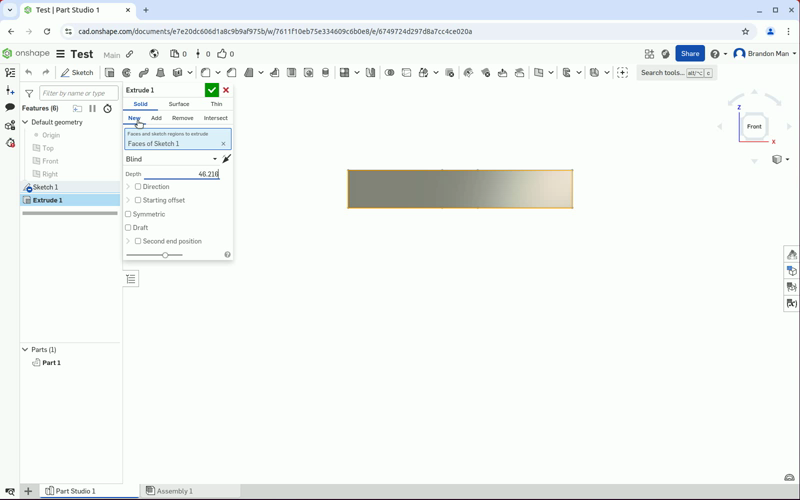
key(tab, 3)
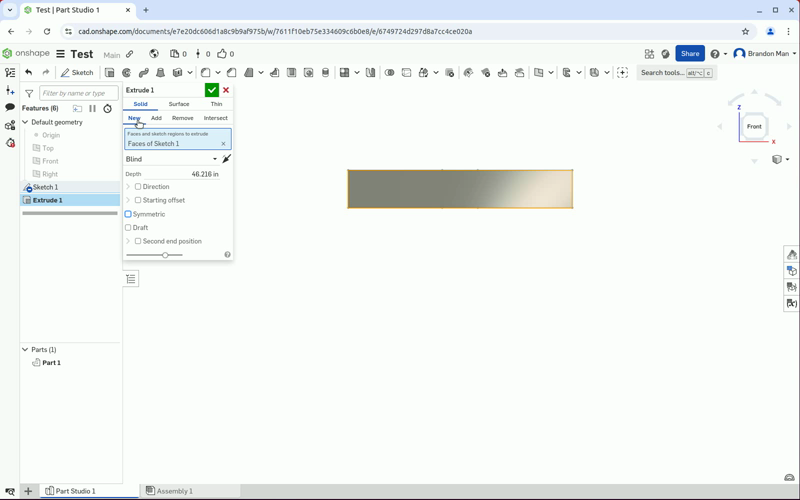
key(space)
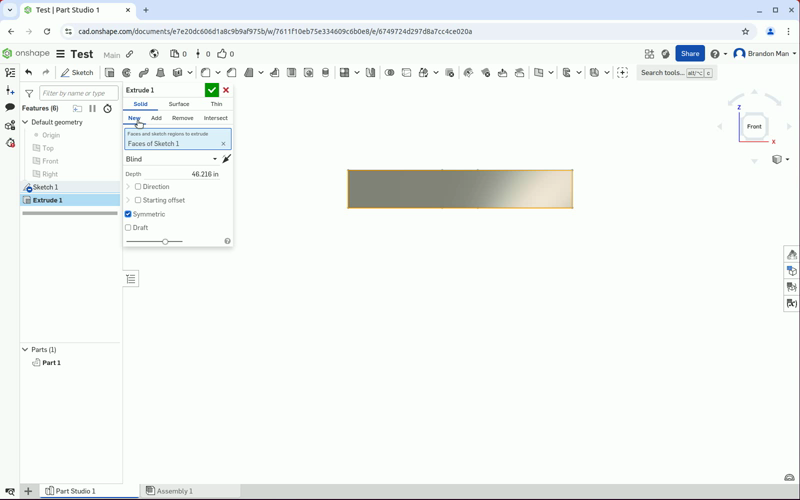
key(enter)
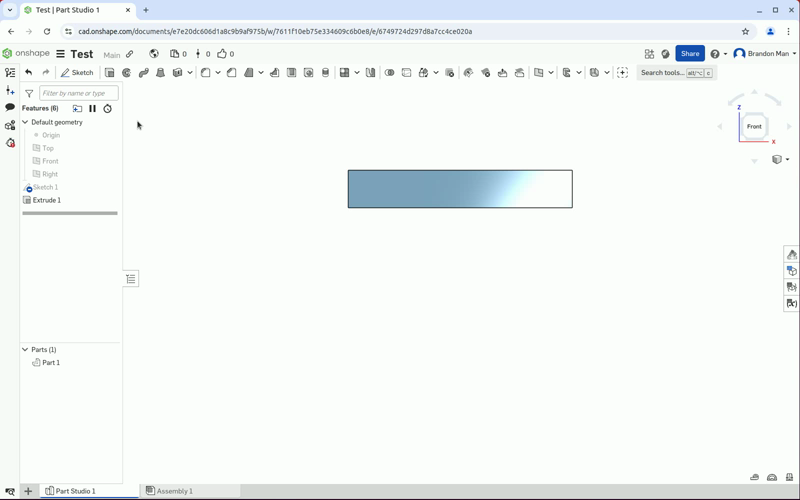
key(shift+h)
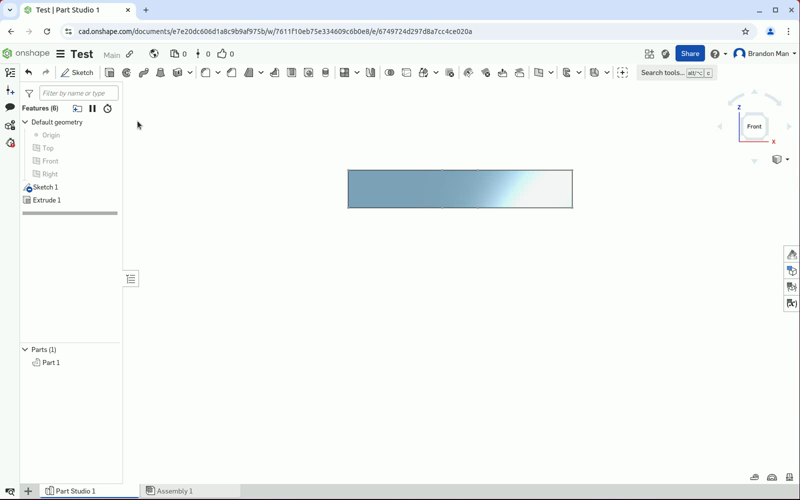
key(shift+h)
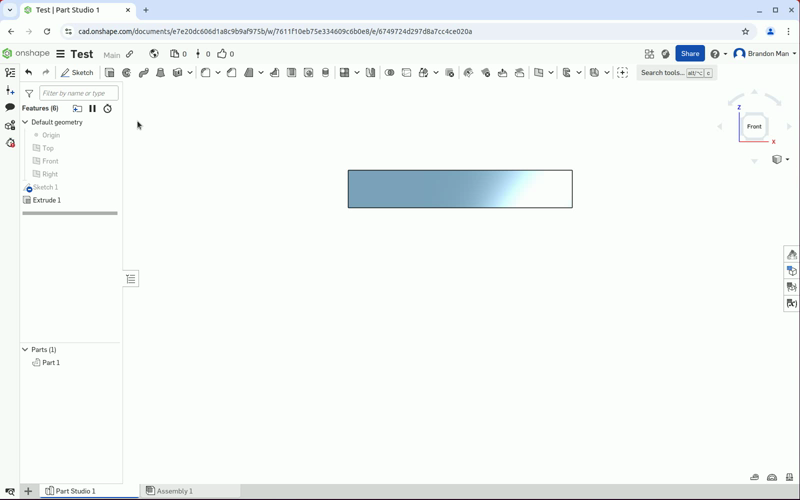
mouse_move(73, 189)
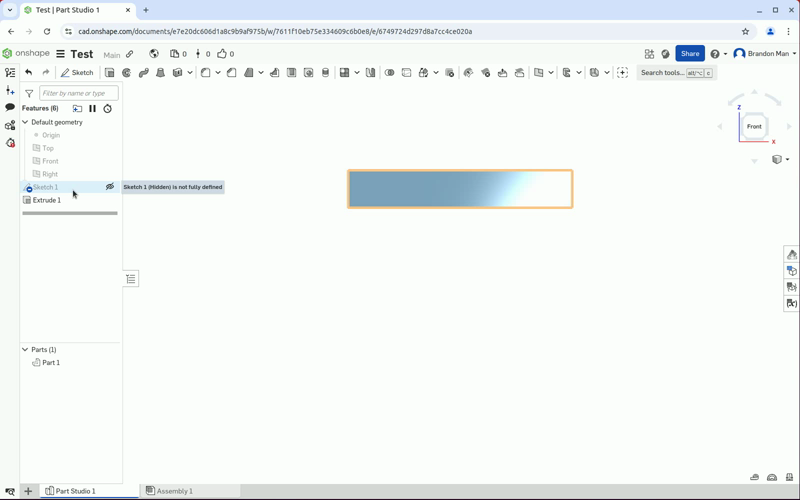
click(73, 189)
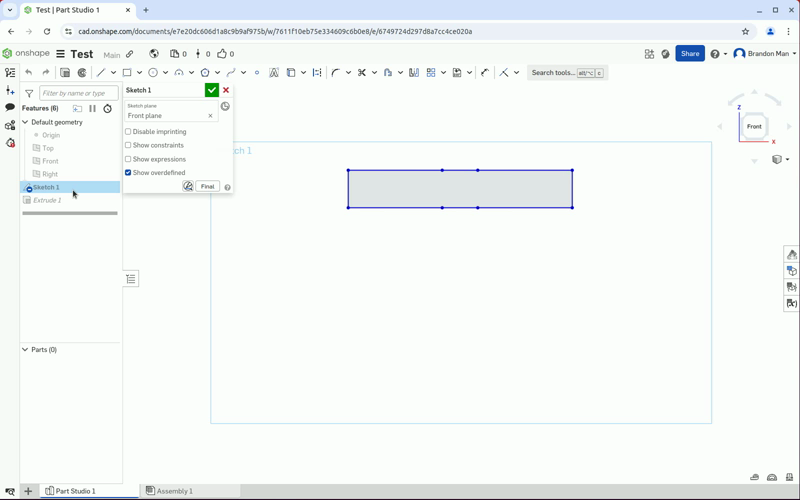
mouse_move(229, 92)
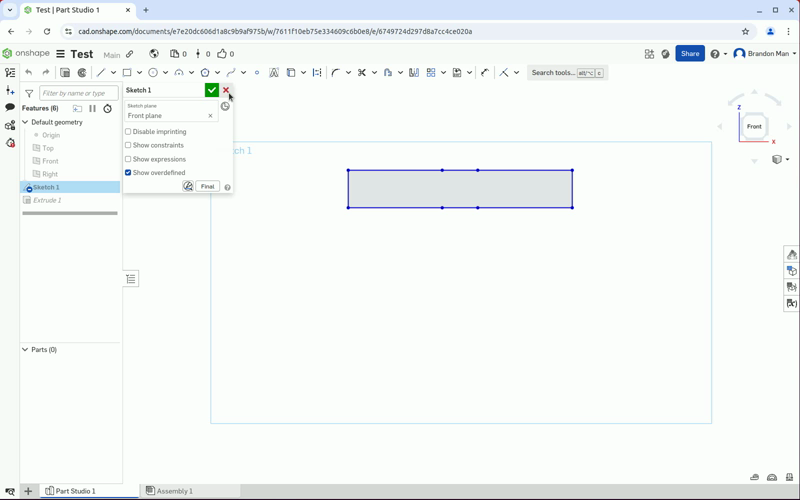
click(229, 92)
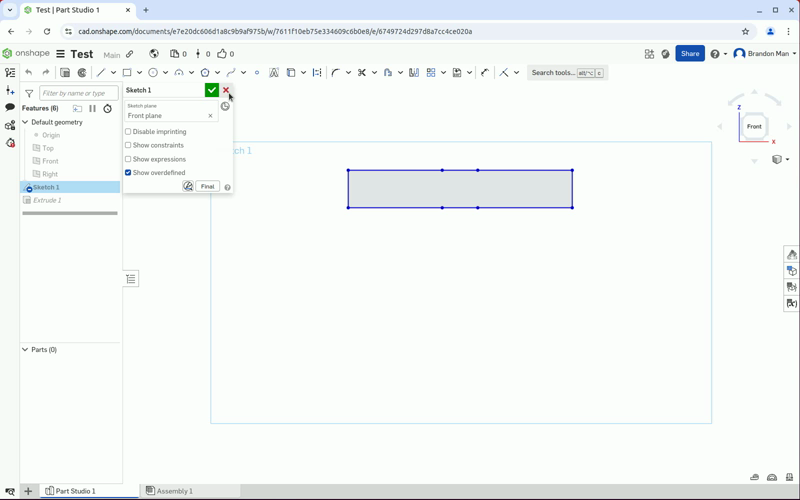
key(shift+s)
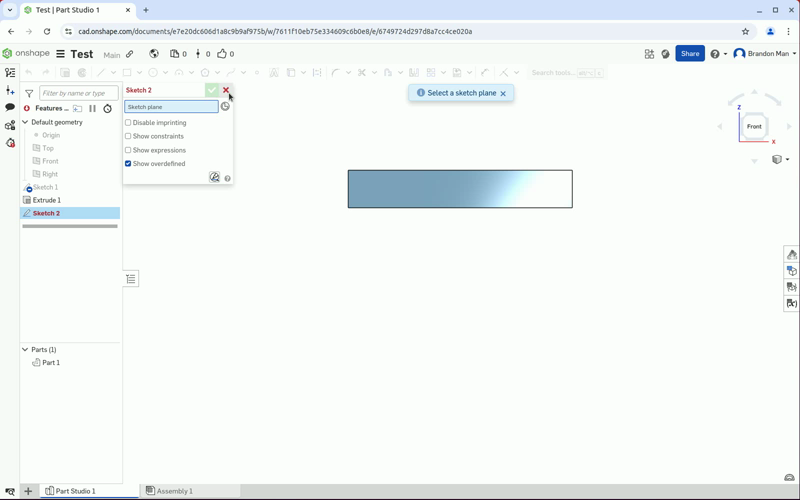
mouse_move(73, 163)
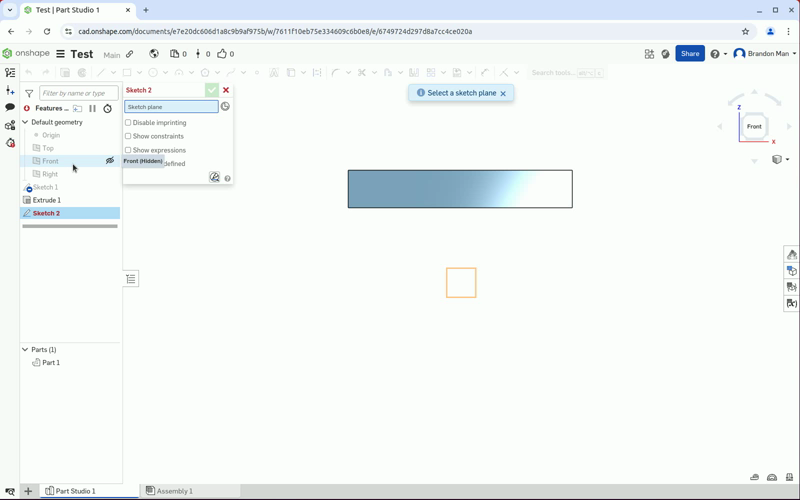
click(73, 163)
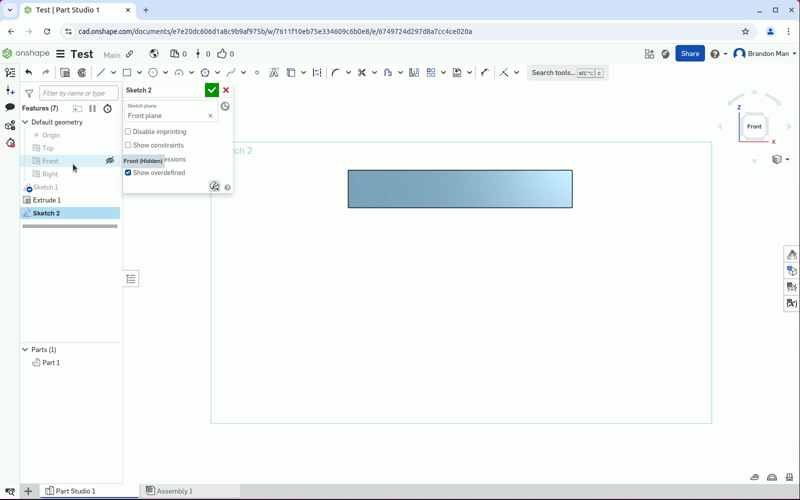
mouse_move(73, 352)
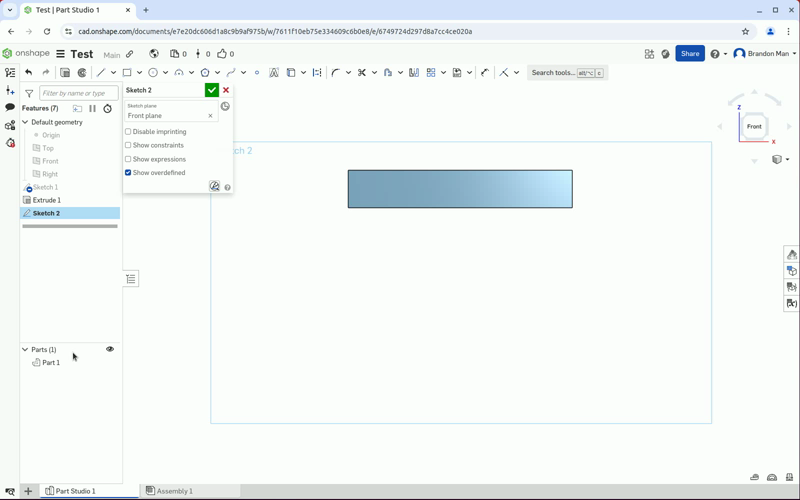
key(y)
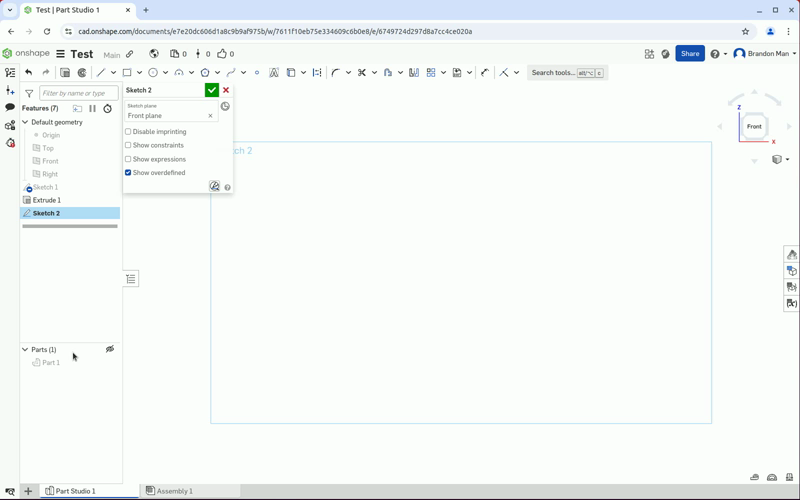
key(l)
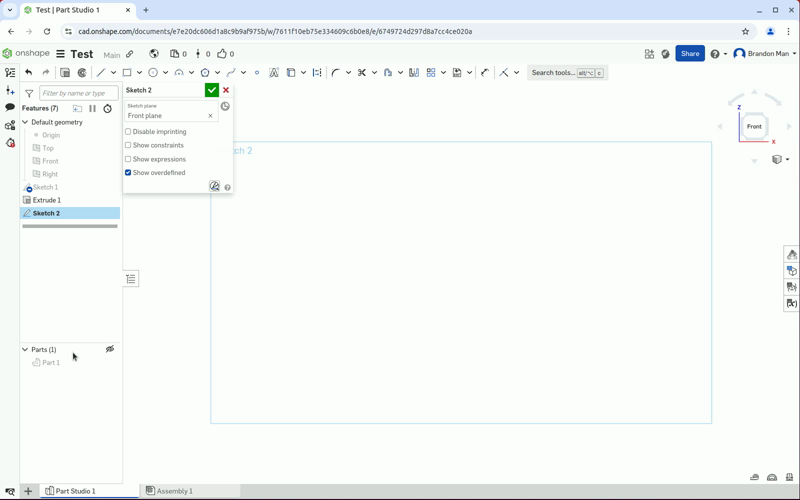
key_down(shift)
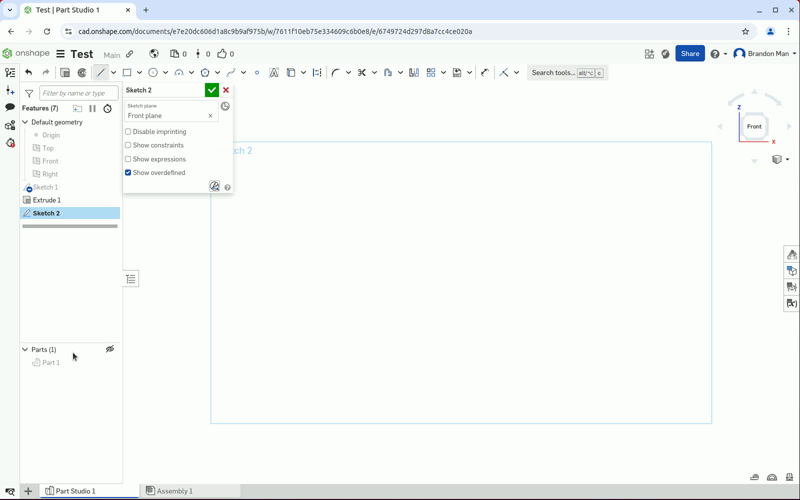
mouse_move(441, 395)
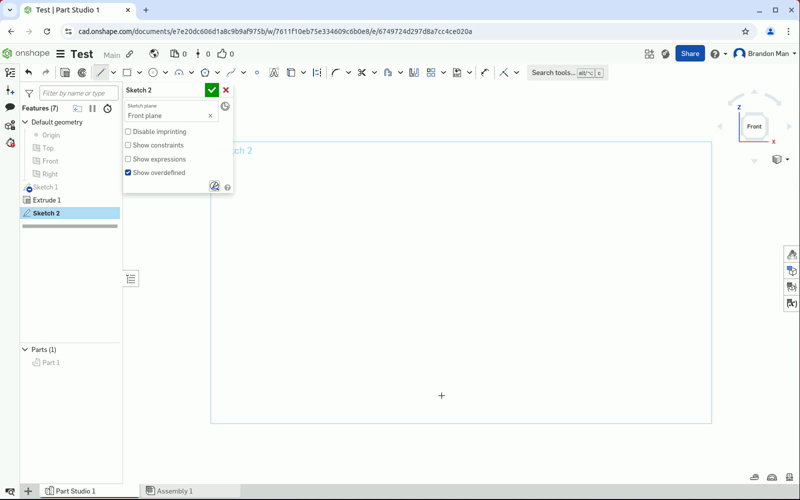
click(441, 395)
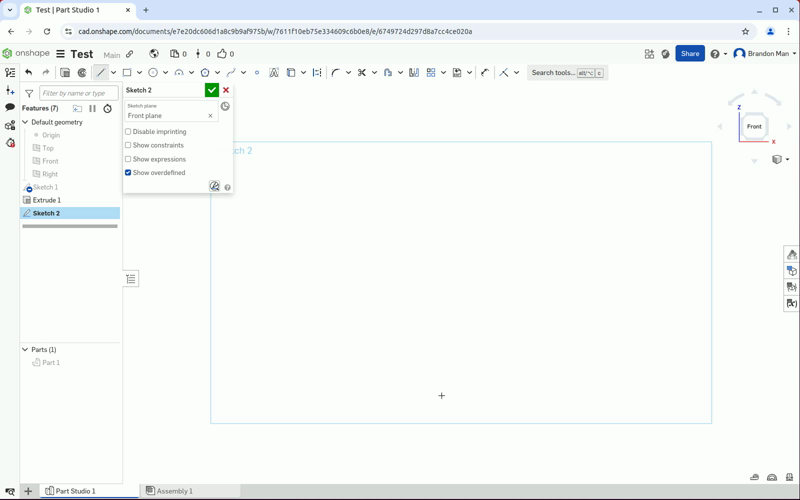
key_up(shift)
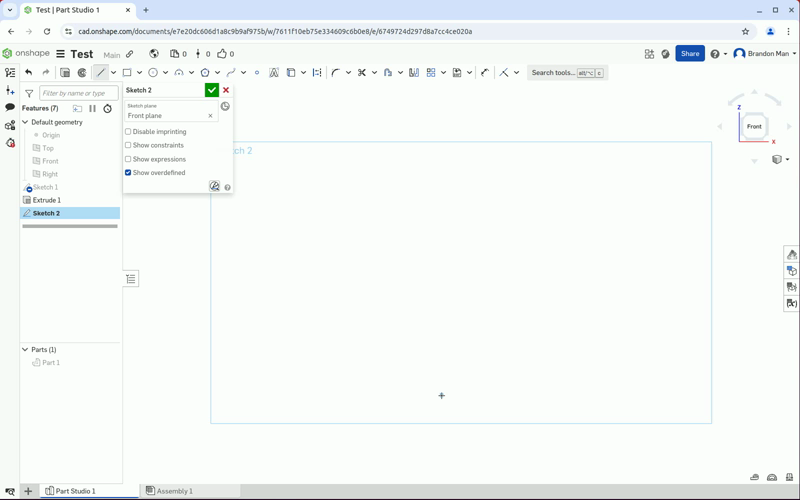
key_down(shift)
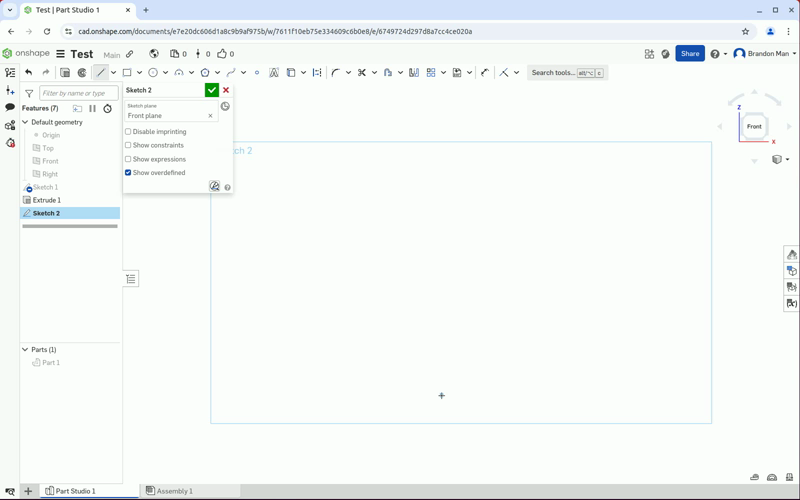
mouse_move(471, 395)
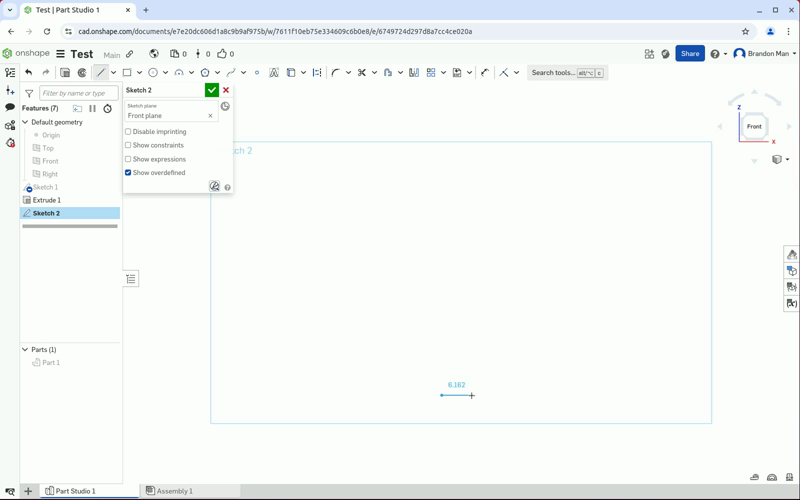
mouse_move(479, 395)
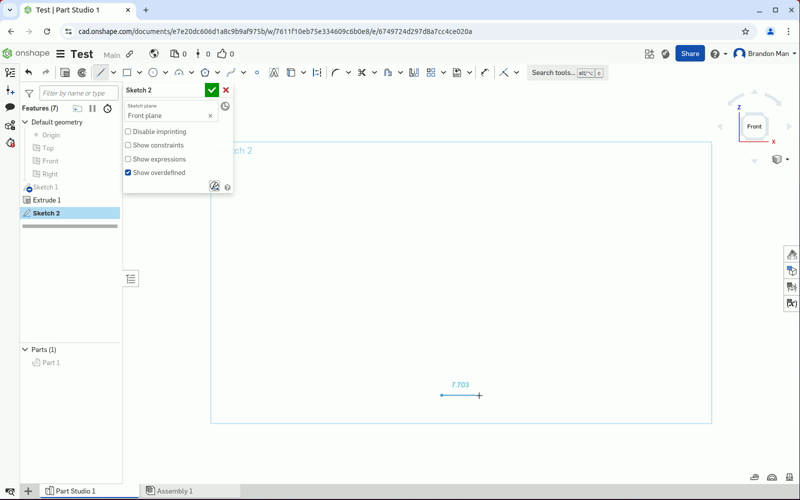
click(479, 395)
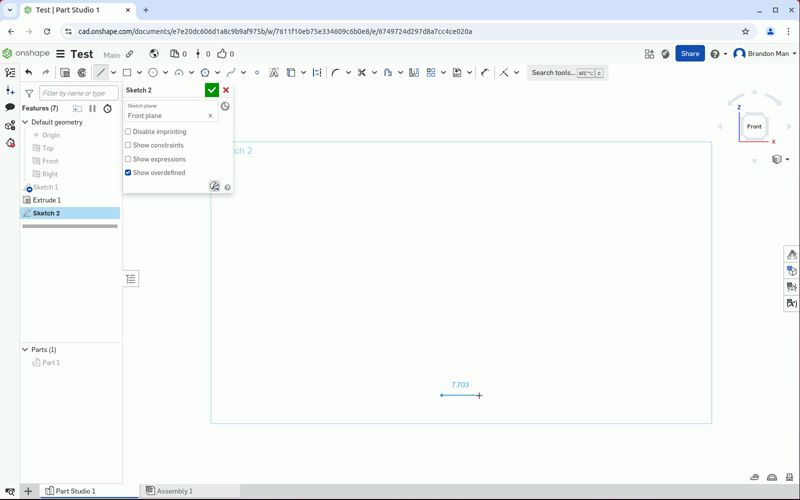
key_up(shift)
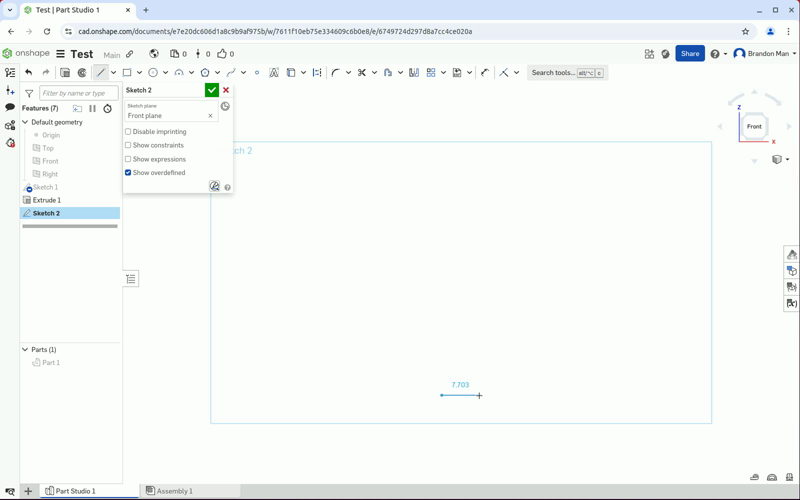
key_down(shift)
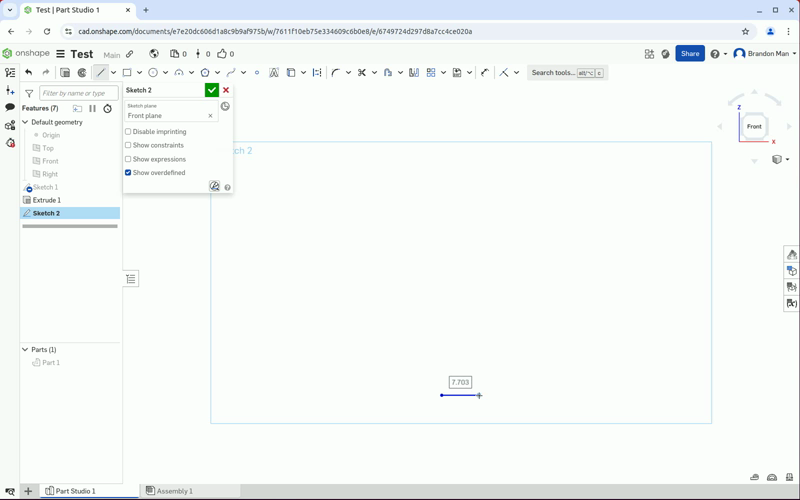
mouse_move(479, 208)
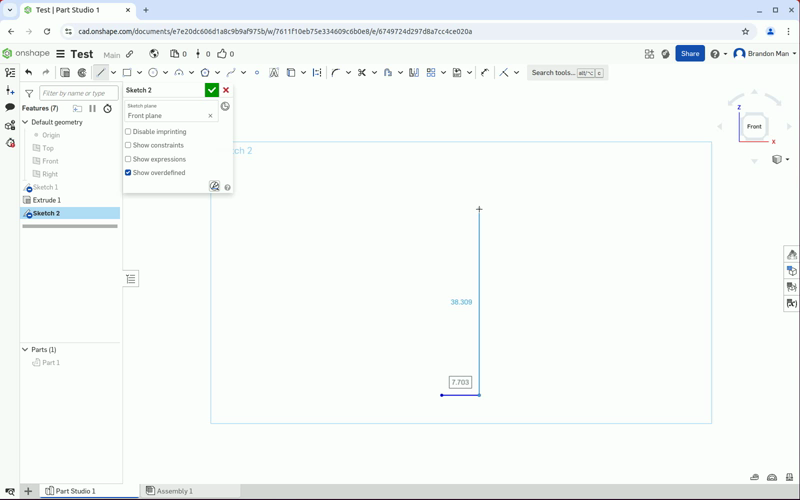
click(479, 208)
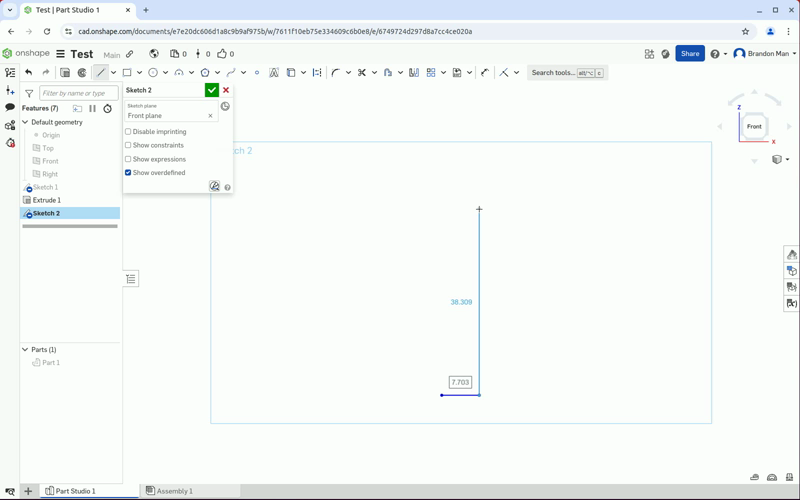
key_up(shift)
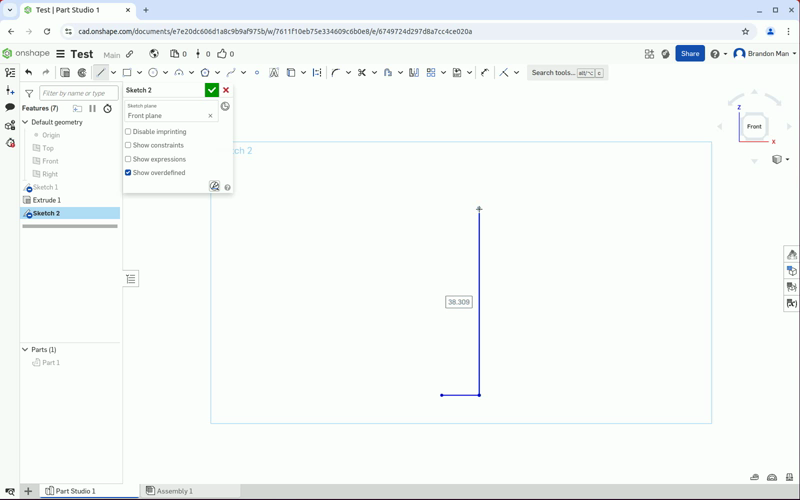
key_down(shift)
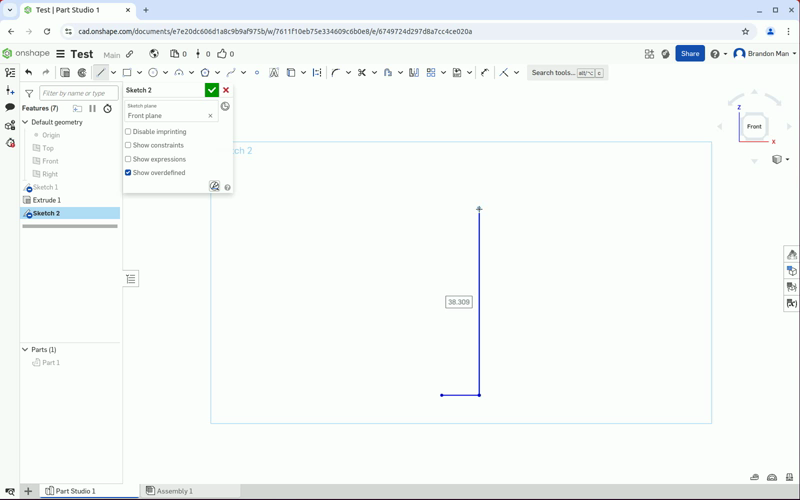
mouse_move(509, 208)
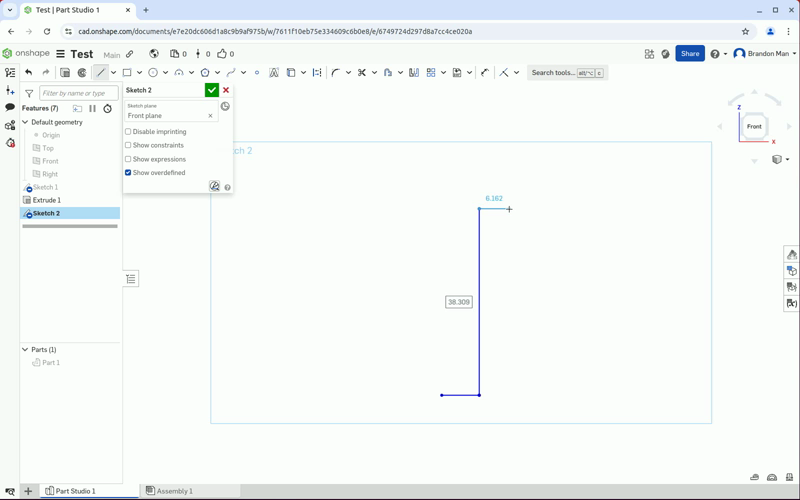
mouse_move(441, 208)
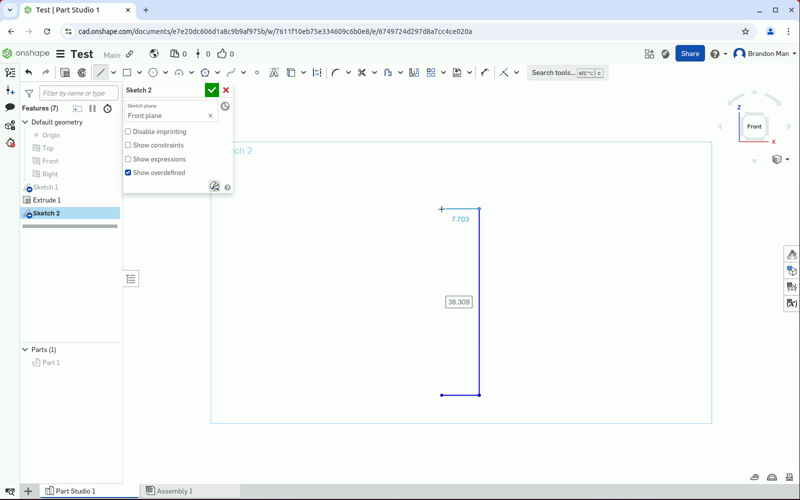
click(441, 208)
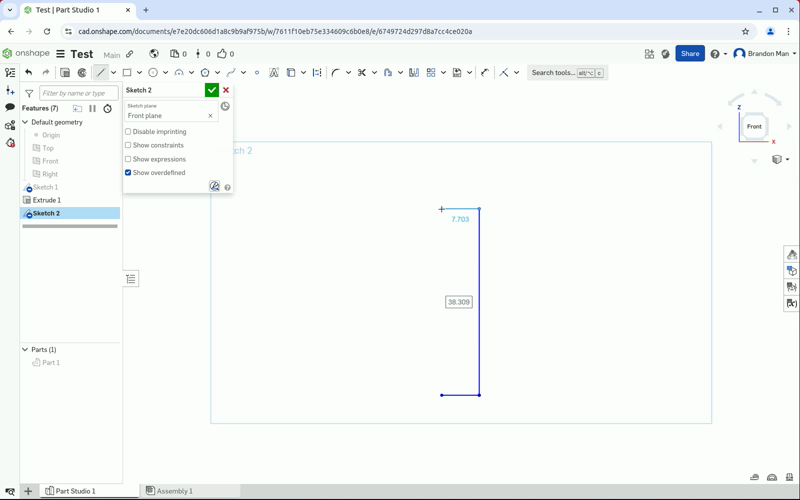
key_up(shift)
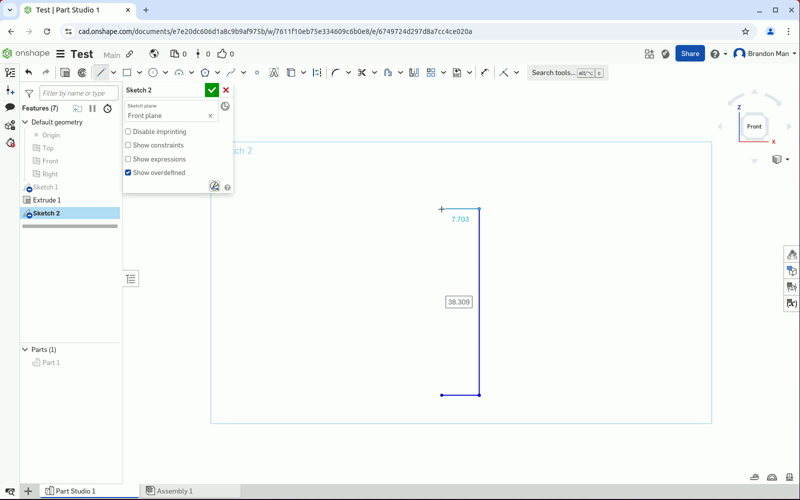
key_down(shift)
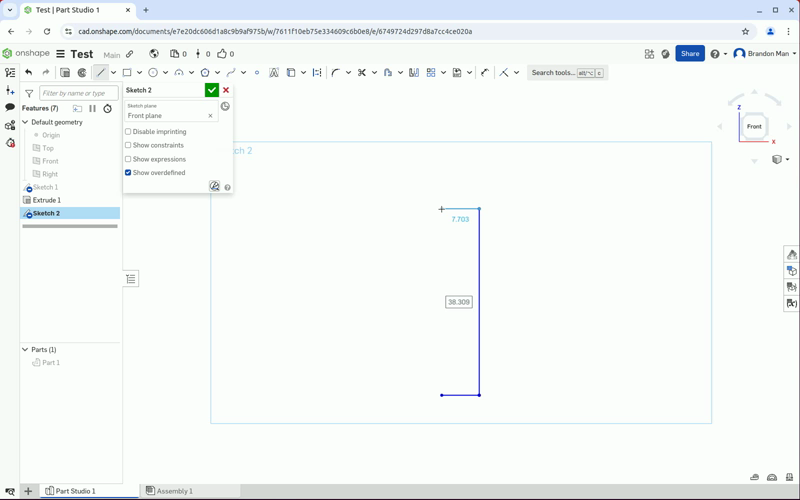
mouse_move(441, 395)
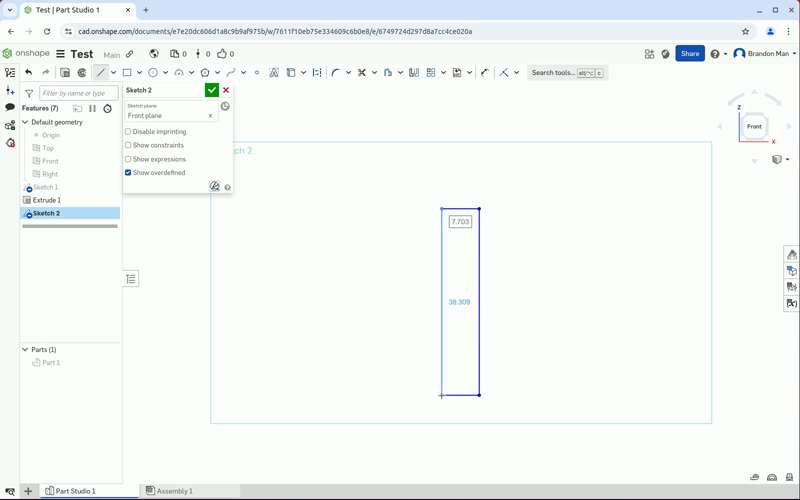
key_up(shift)
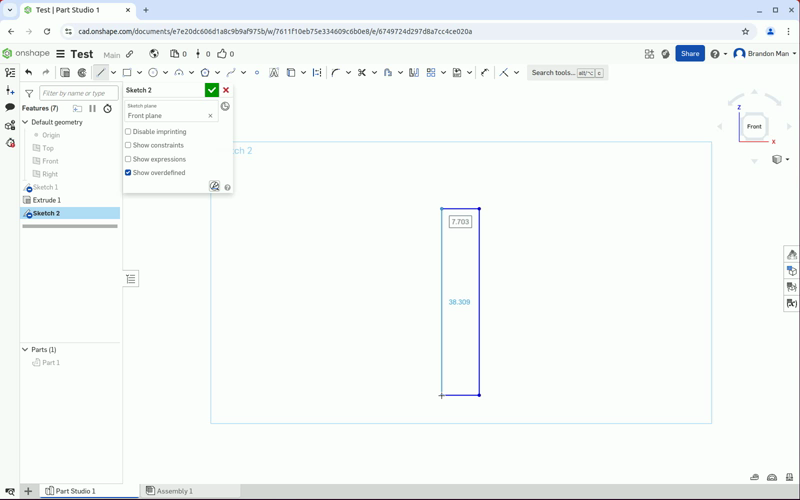
click(441, 395)
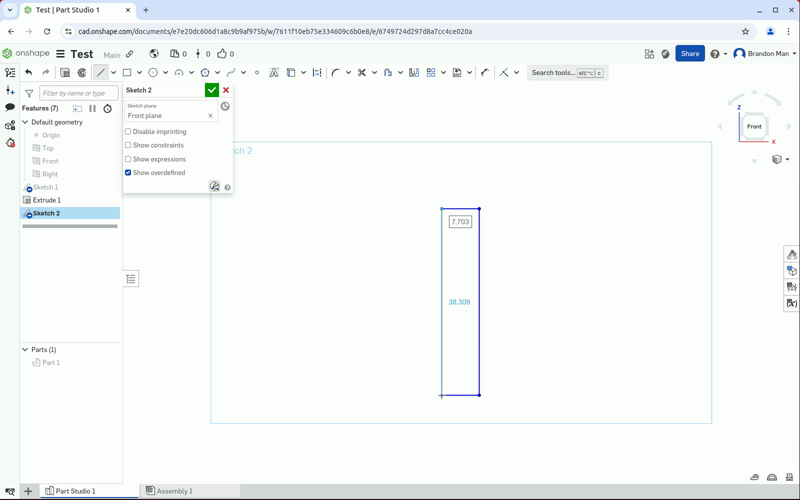
key(esc)
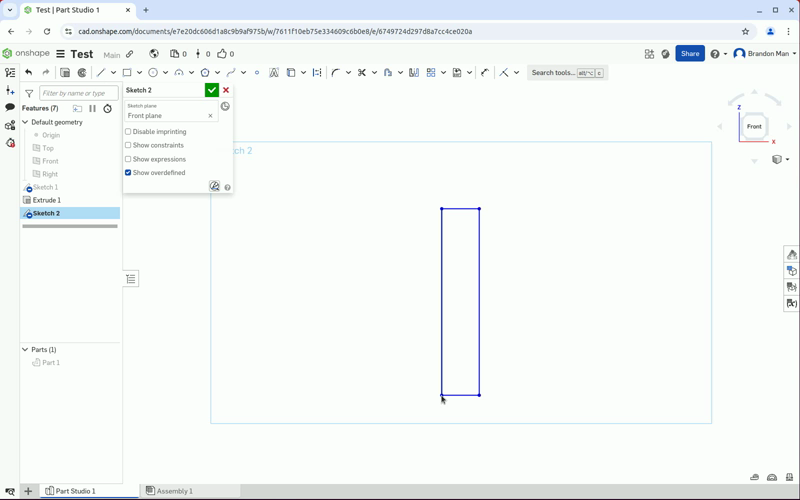
mouse_move(454, 352)
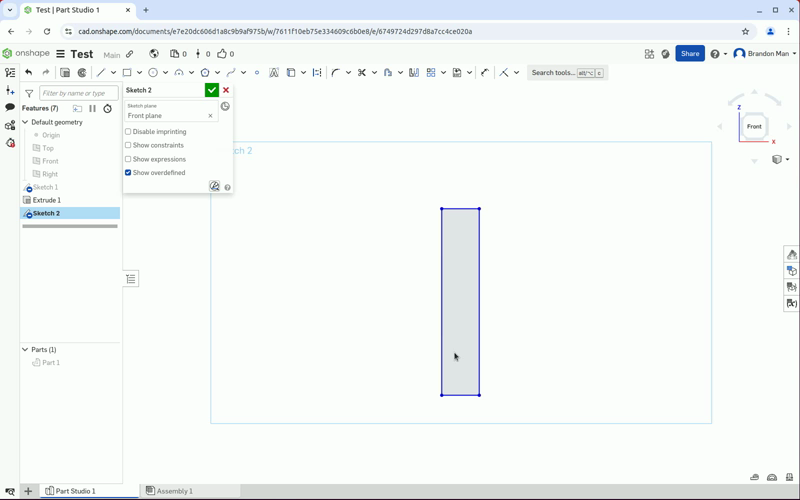
click(454, 352)
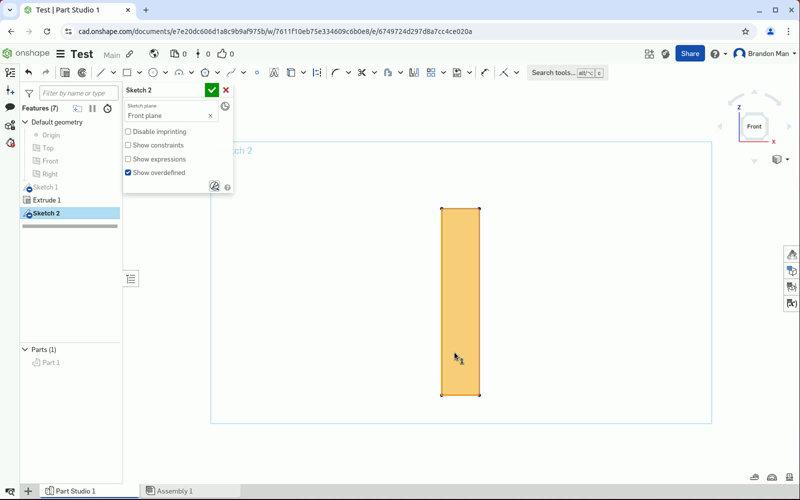
mouse_move(73, 352)
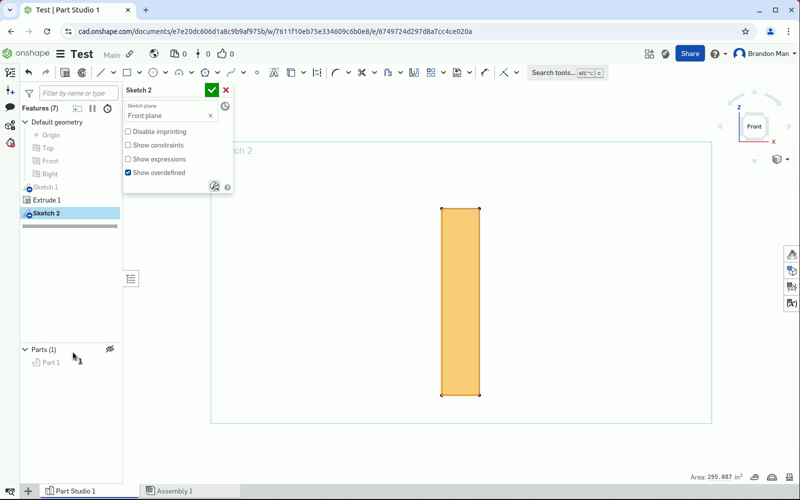
key(shift+y)
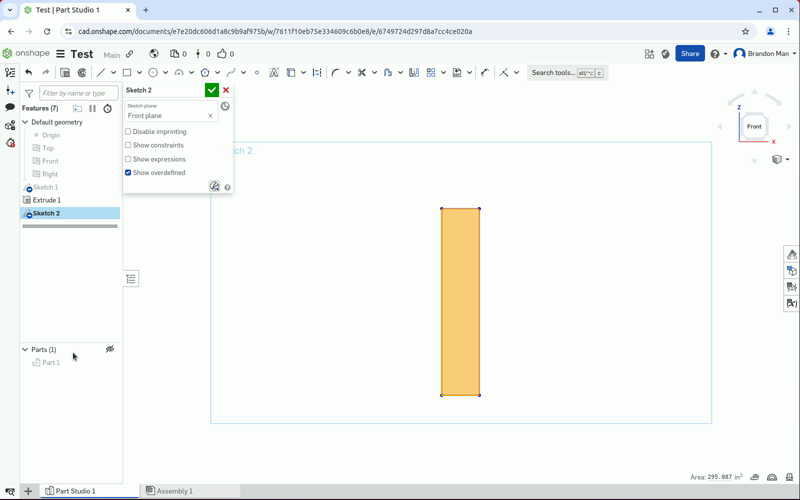
key(shift+e)
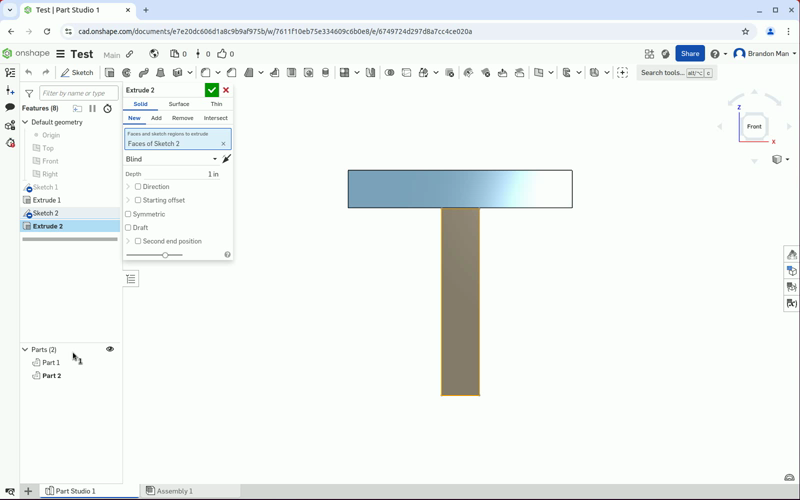
mouse_move(143, 106)
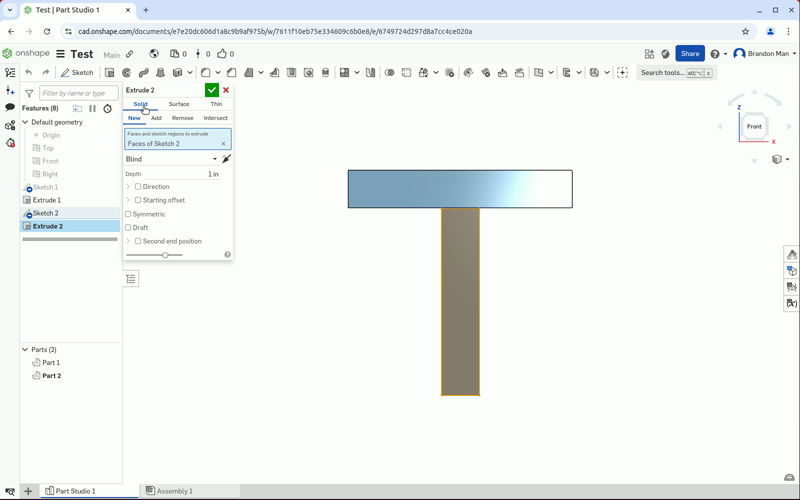
click(143, 106)
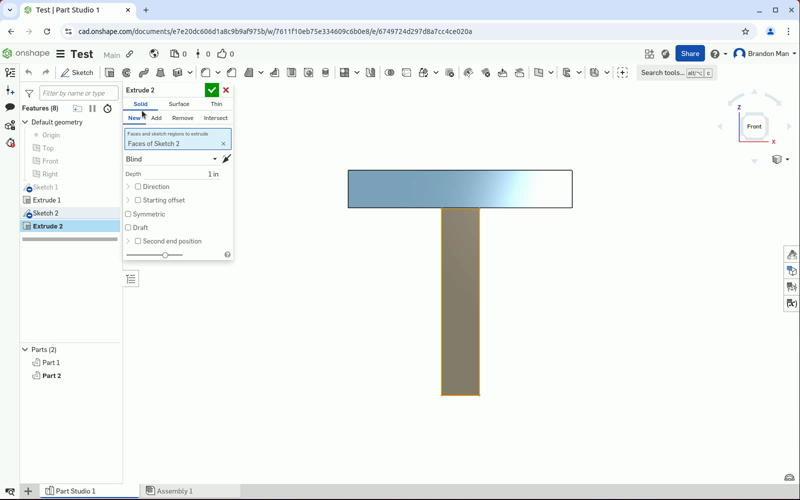
mouse_move(137, 120)
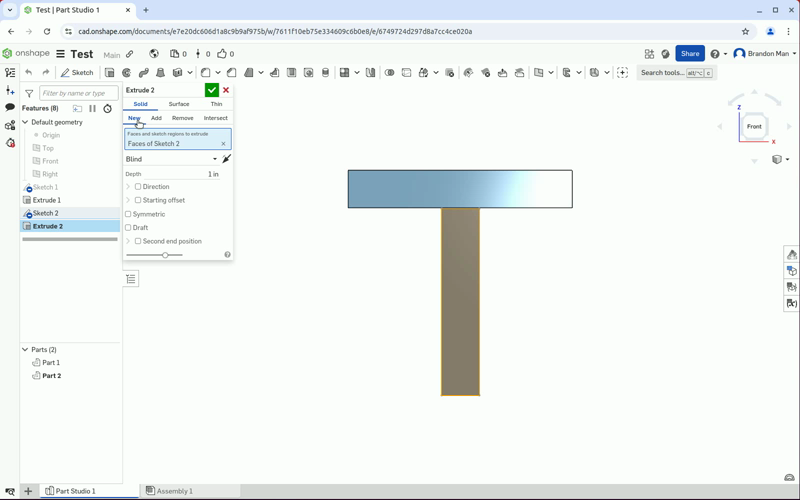
click(137, 120)
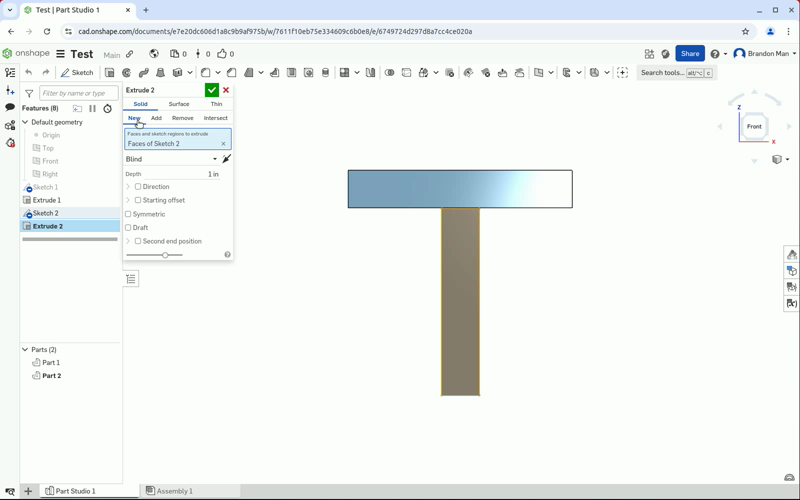
key(tab, 4)
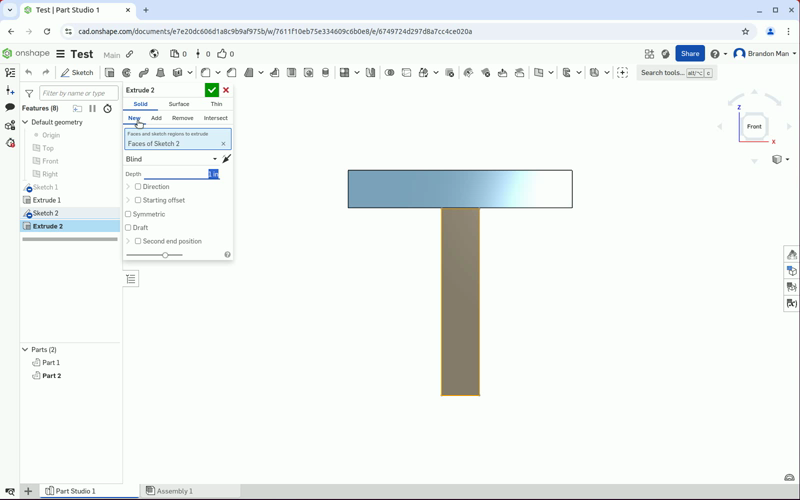
text(7.702)
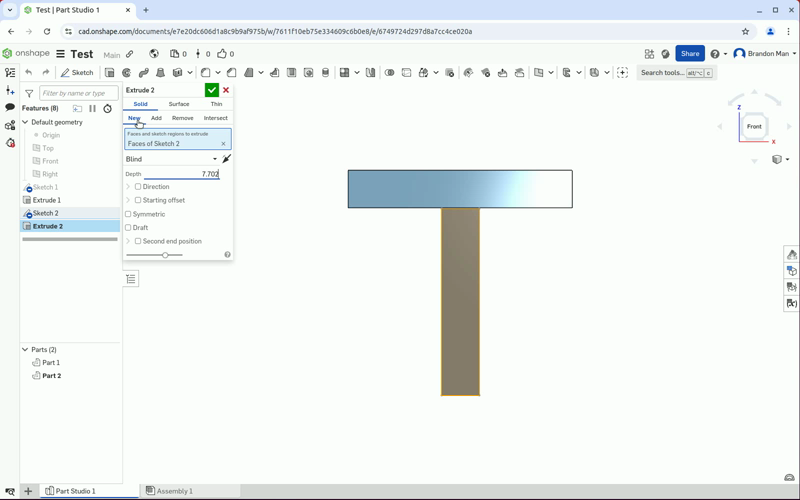
key(tab, 3)
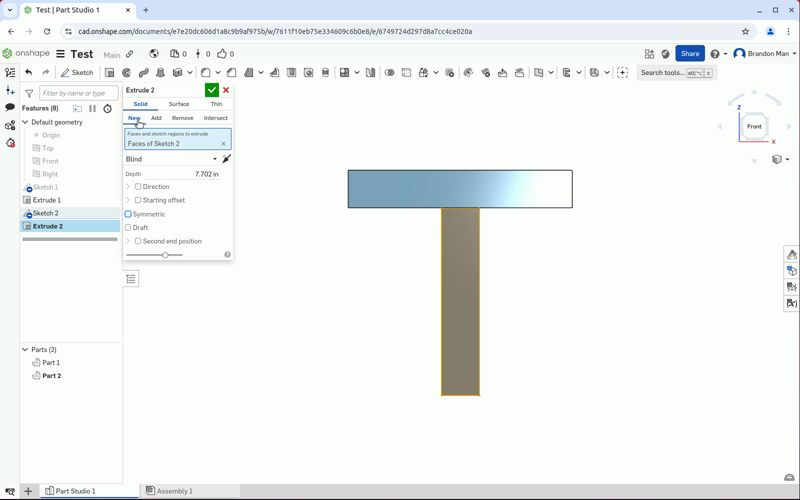
key(space)
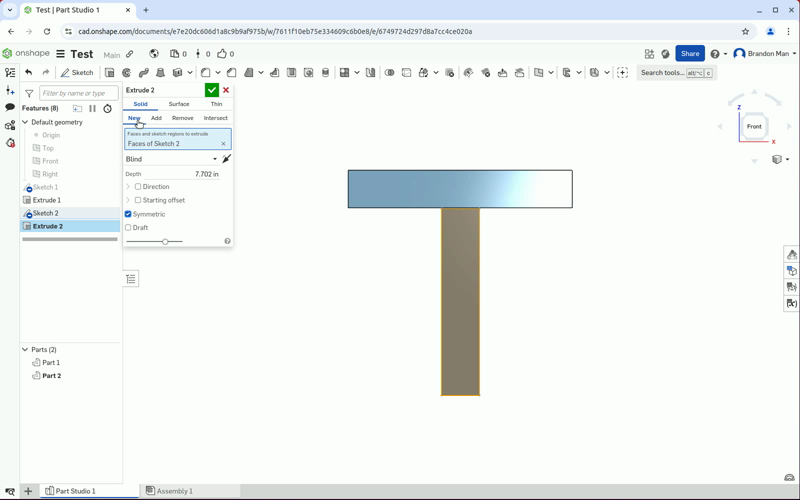
key(enter)
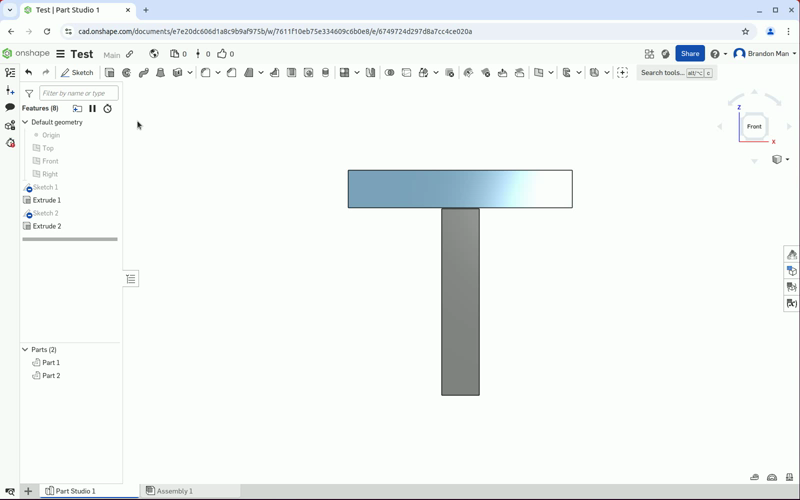
key(shift+h)
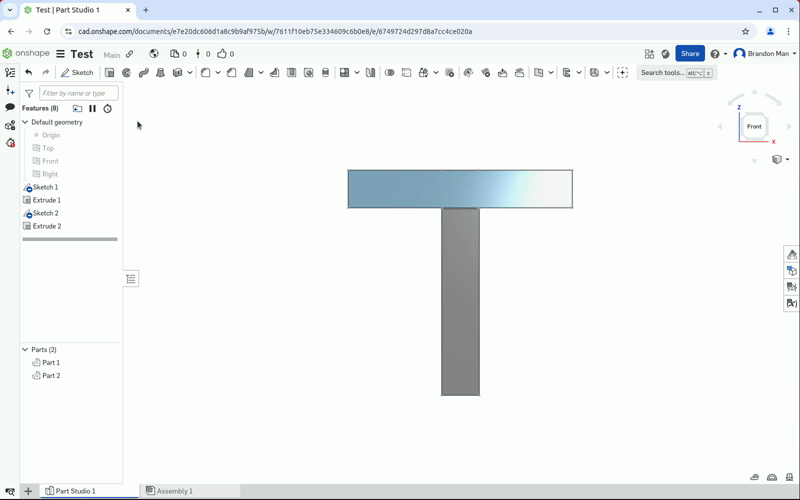
key(shift+h)
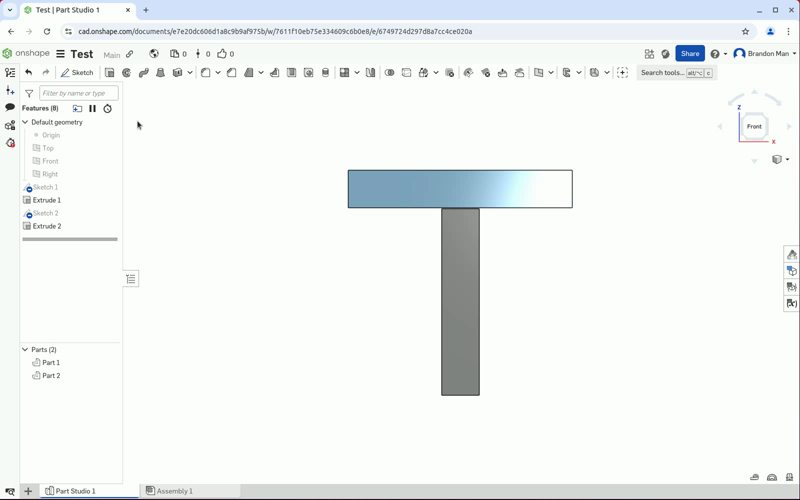
mouse_move(73, 189)
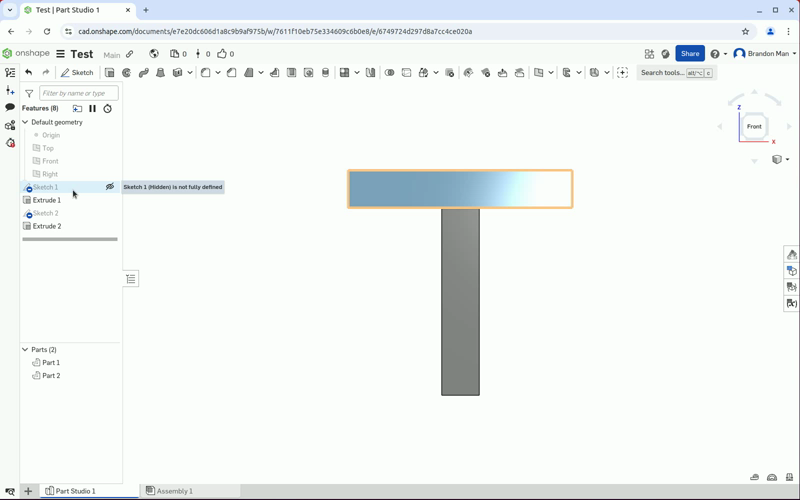
click(73, 189)
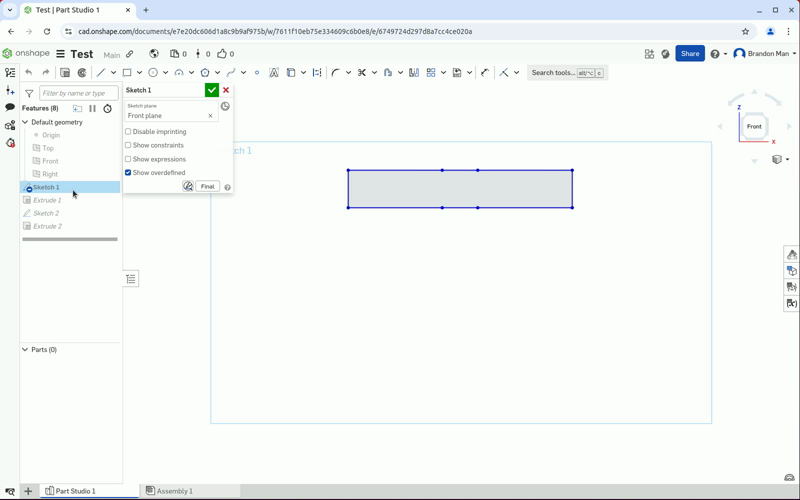
mouse_move(229, 92)
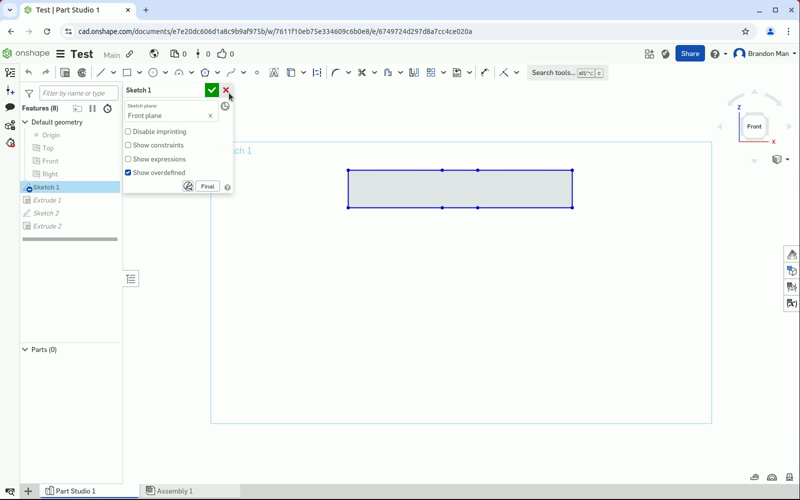
click(229, 92)
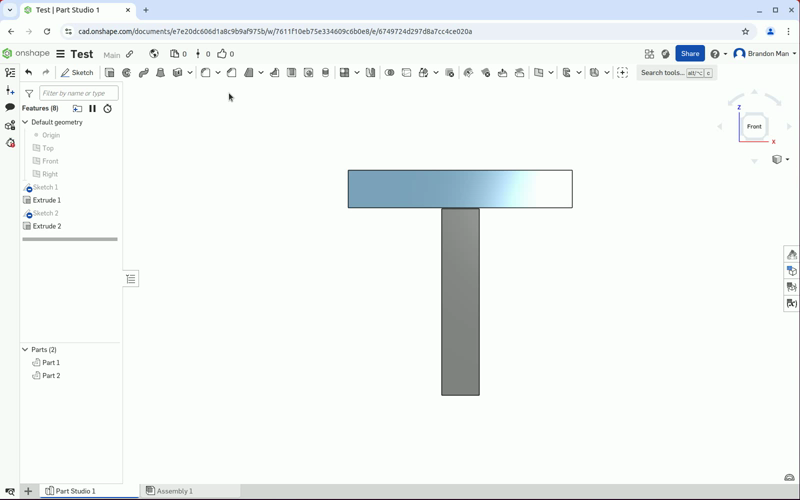
mouse_move(73, 352)
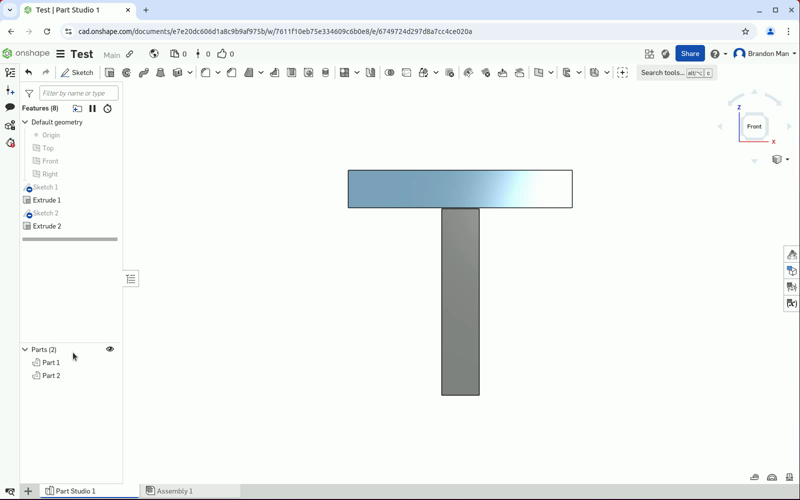
key(y)
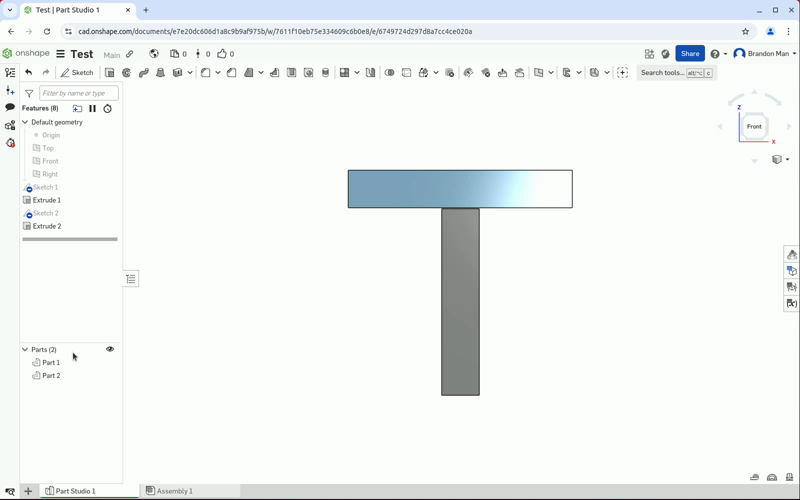
key(shift+p)
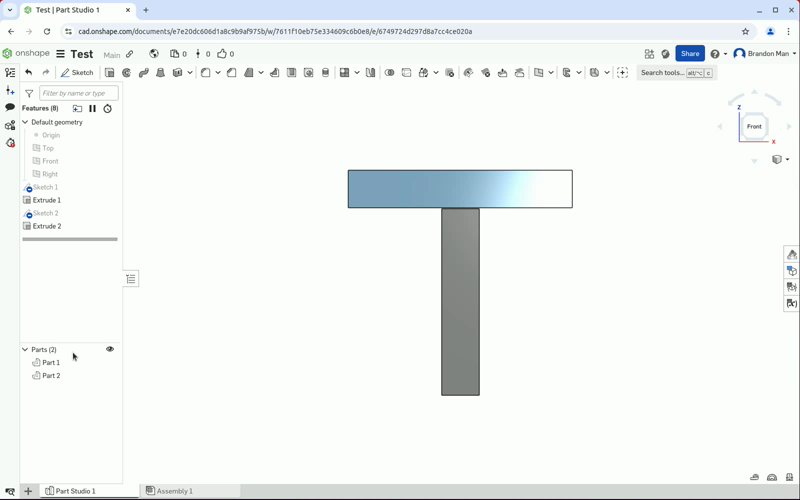
key(space)
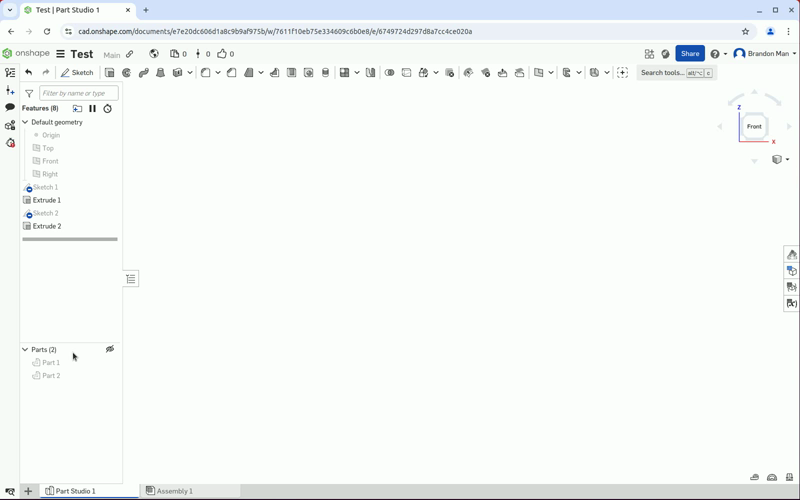
key_down(shift)
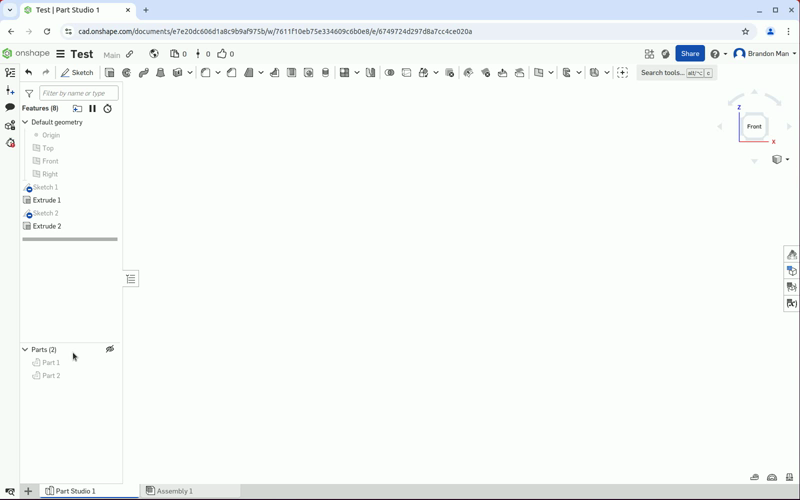
key(left)
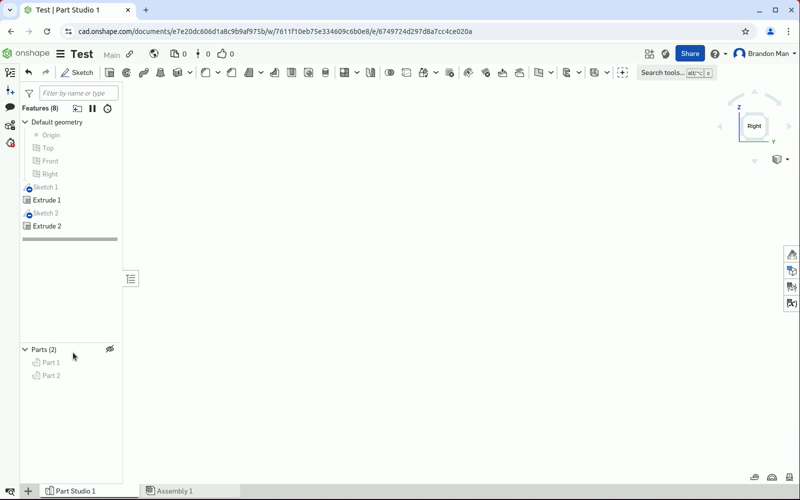
key_up(shift)
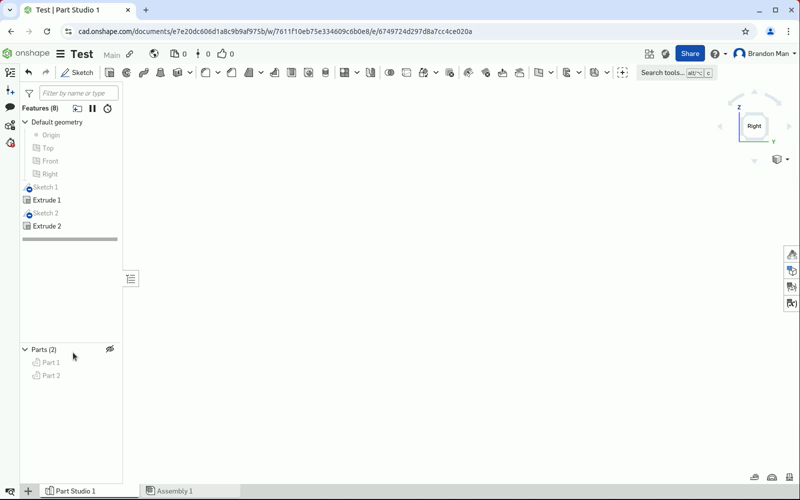
mouse_move(73, 352)
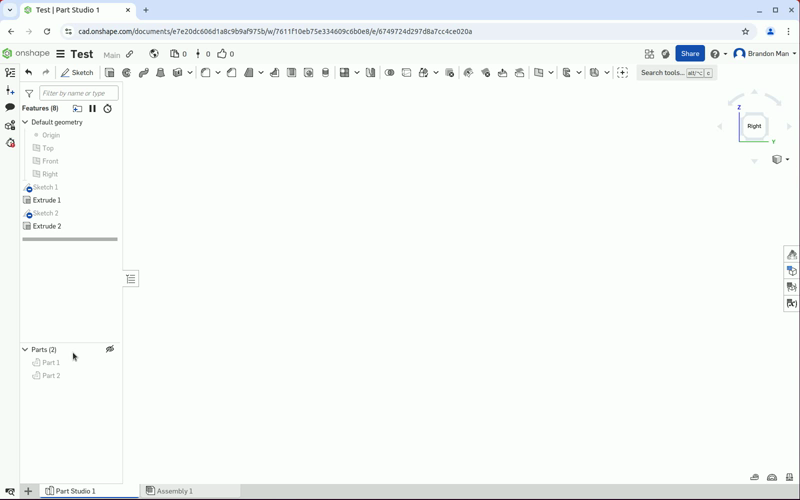
key(shift+y)
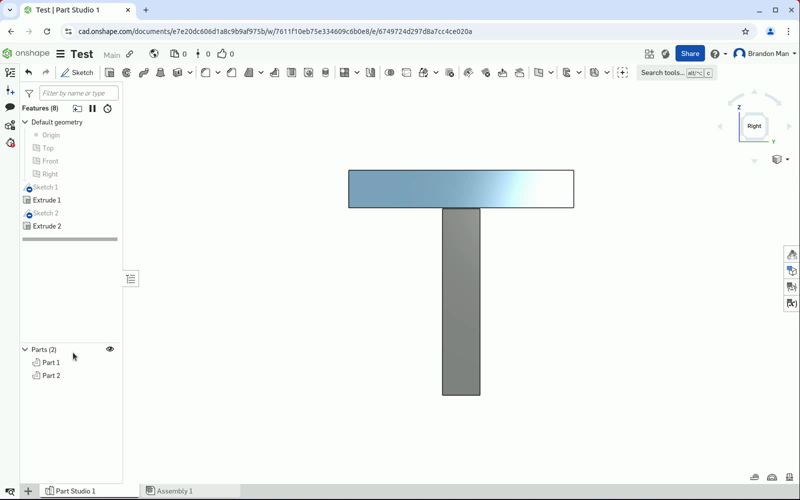
mouse_move(541, 75)
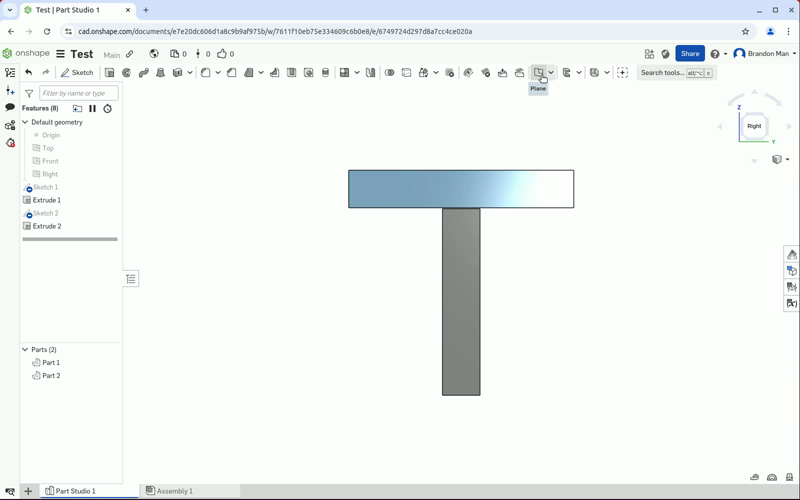
click(541, 75)
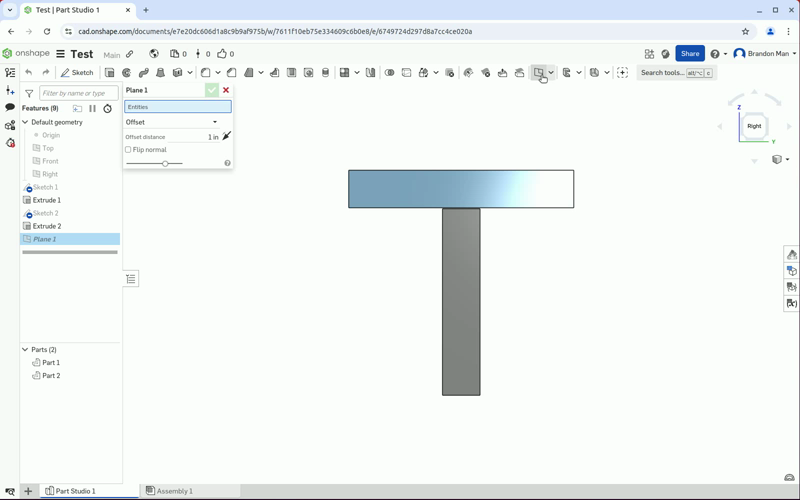
mouse_move(73, 176)
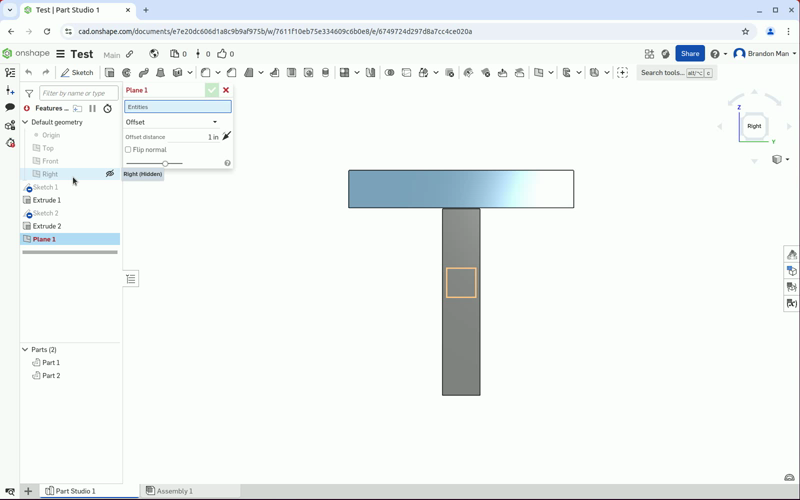
click(73, 176)
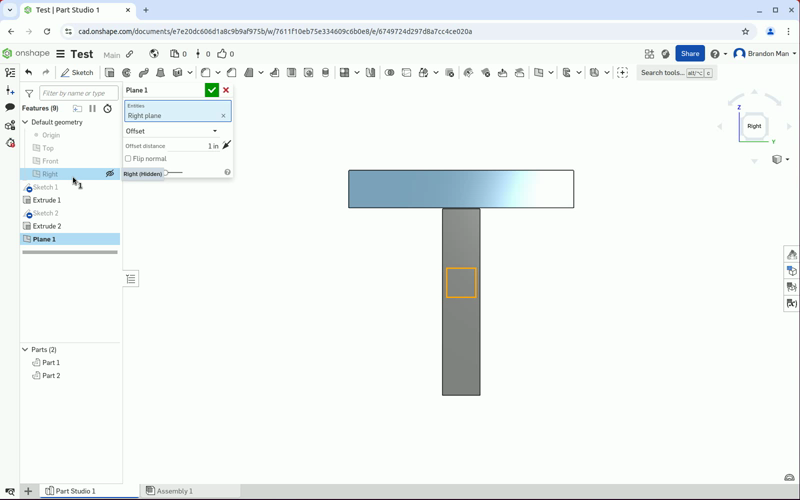
key(tab, 2)
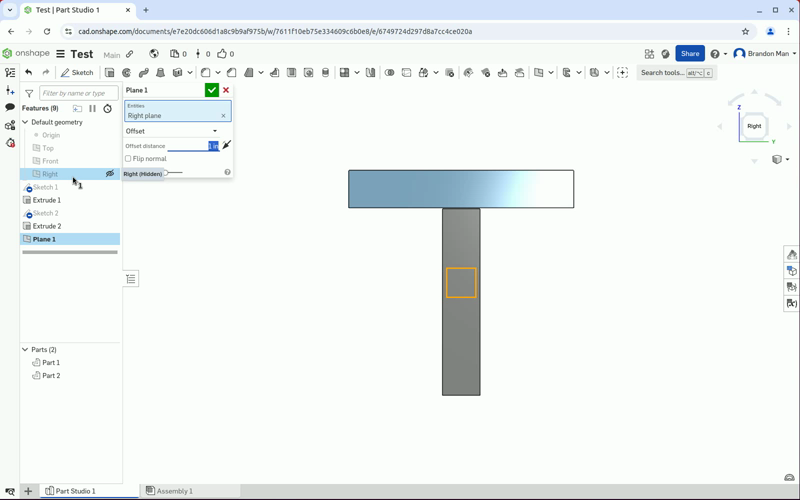
text(23.108)
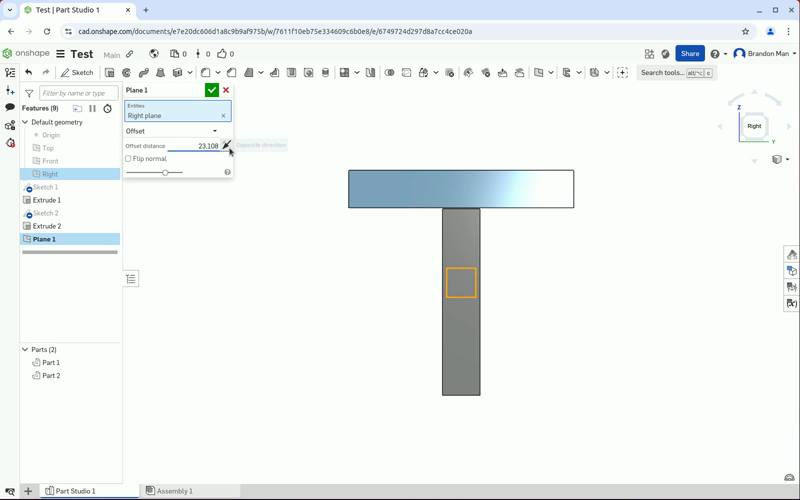
mouse_move(229, 147)
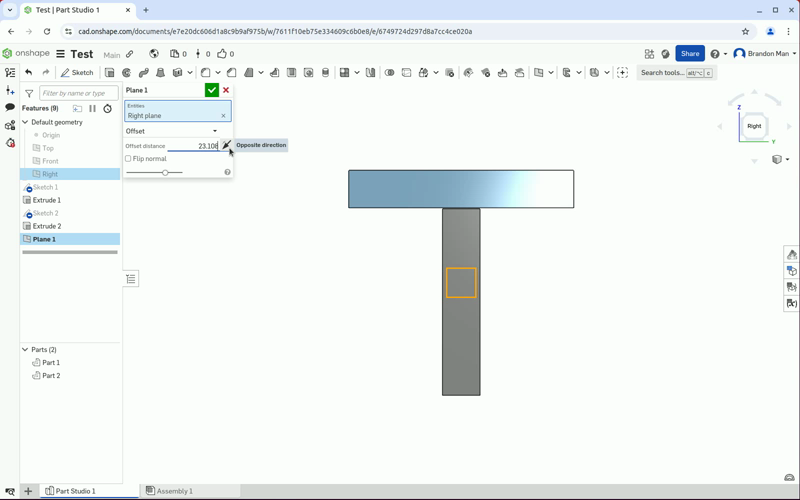
click(229, 147)
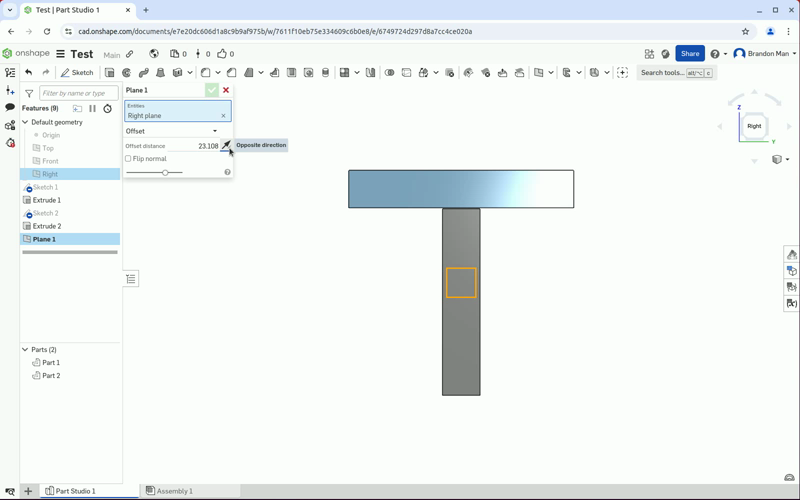
key(enter, 2)
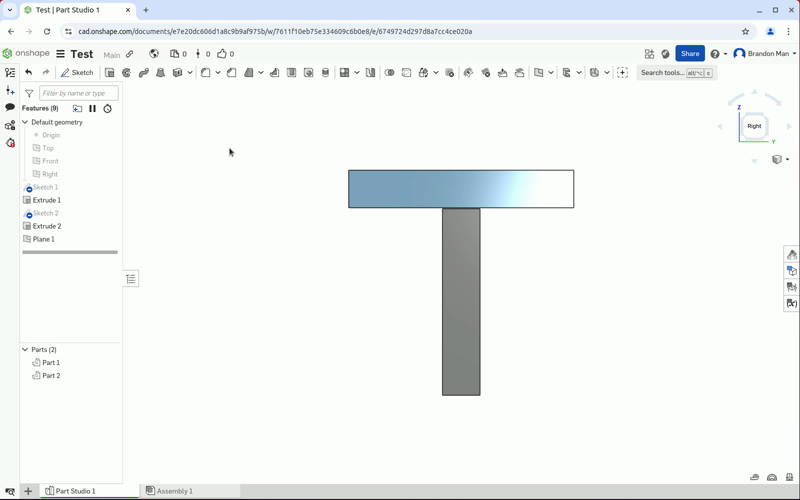
key(shift+s)
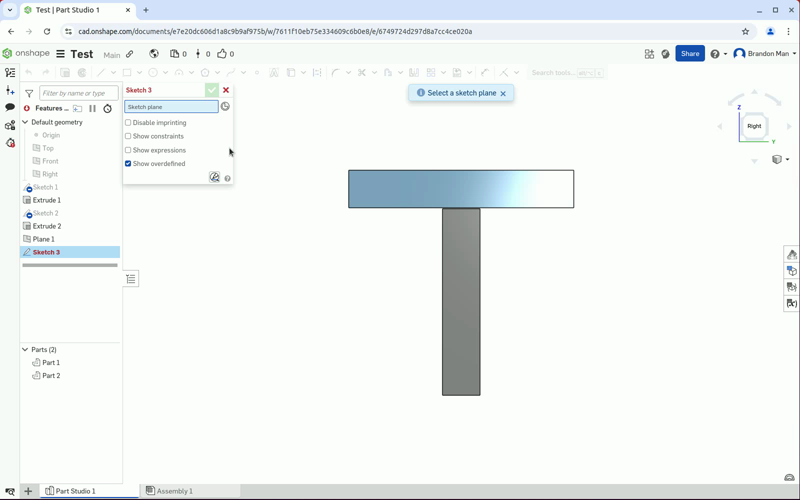
mouse_move(73, 241)
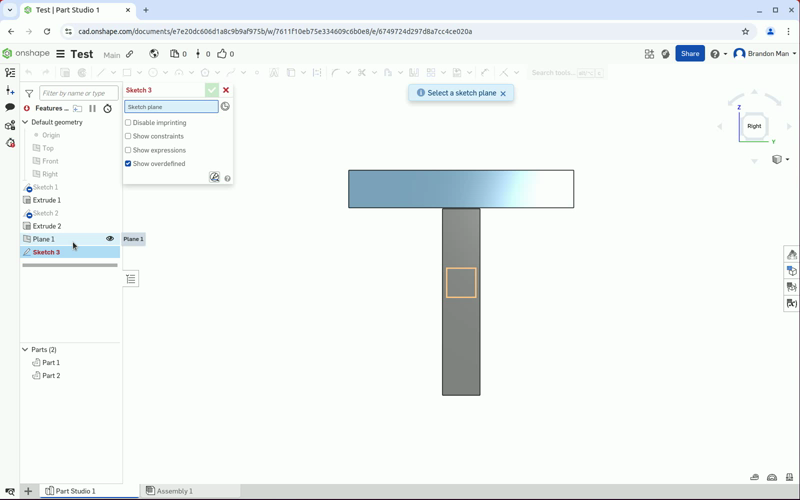
click(73, 241)
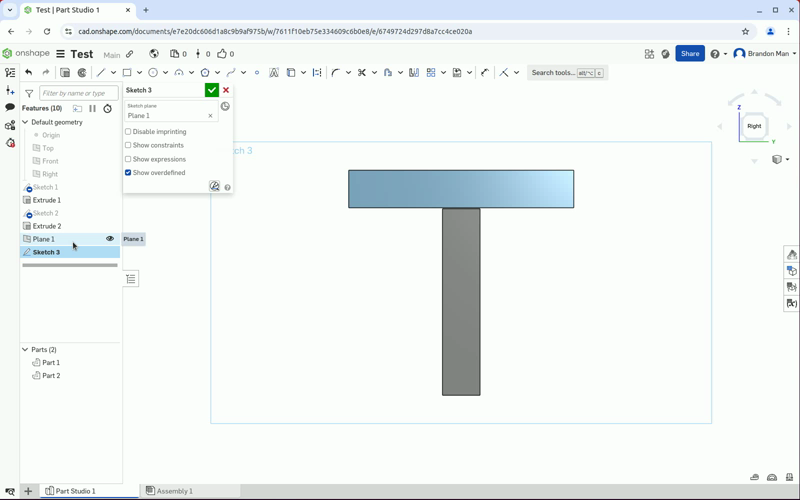
mouse_move(73, 352)
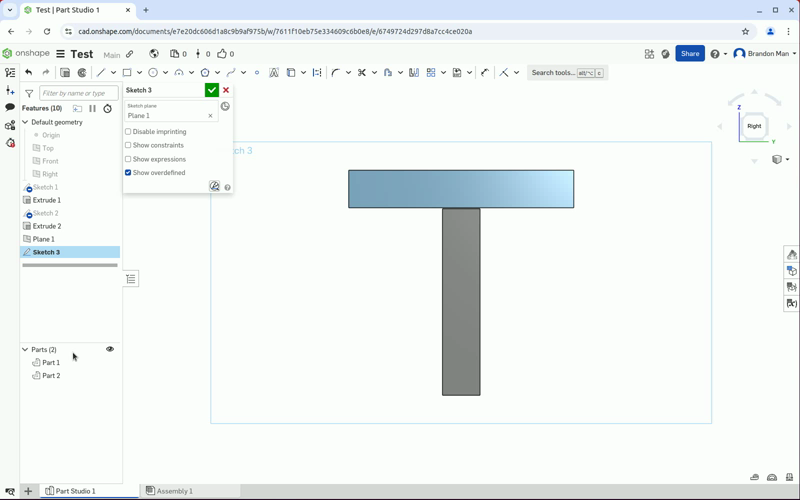
key(y)
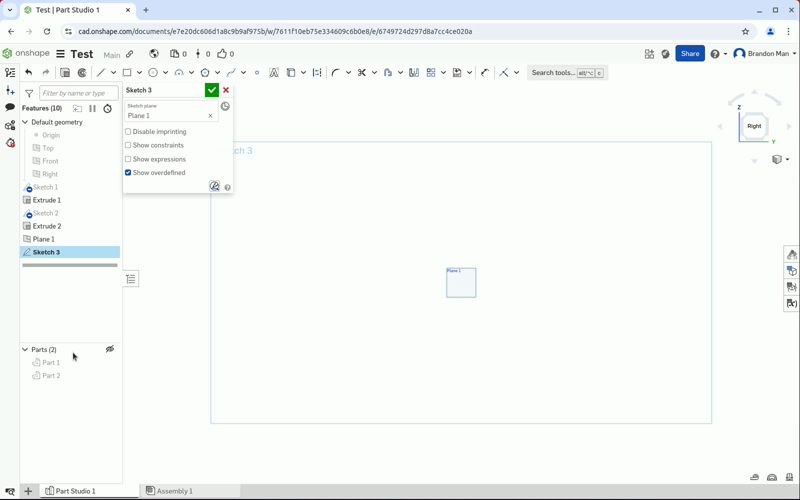
key(c)
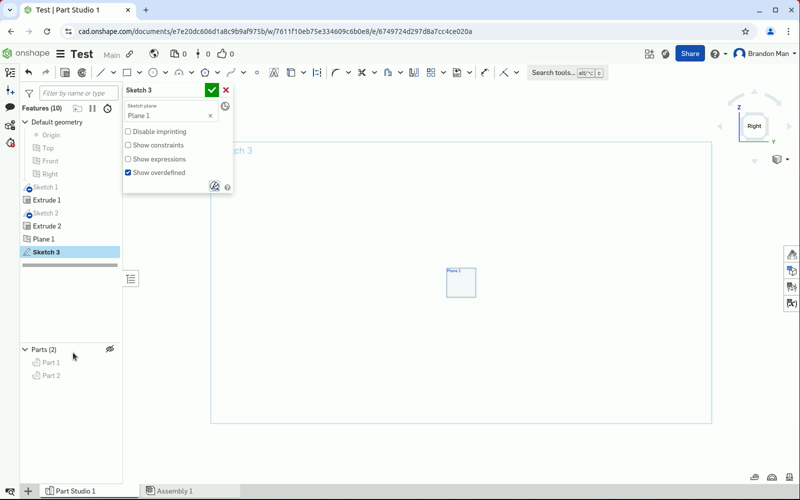
key_down(shift)
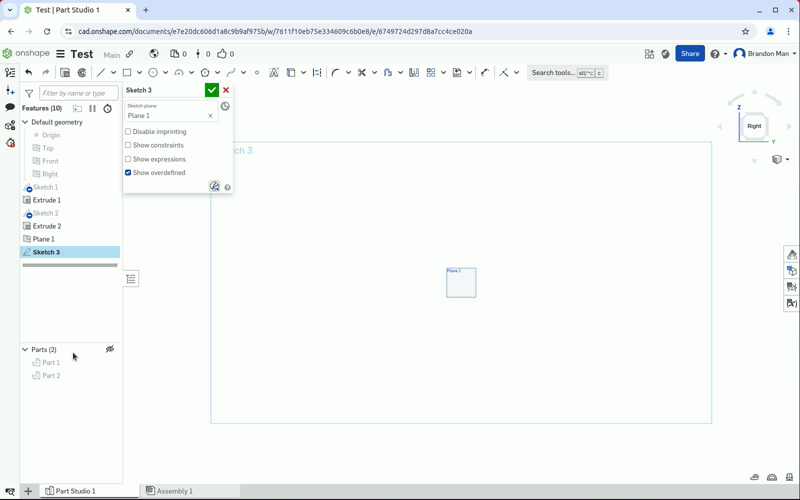
mouse_move(508, 189)
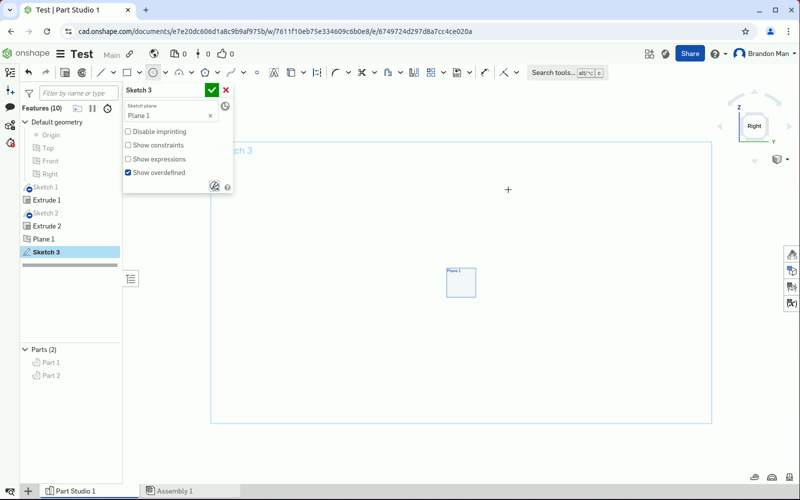
click(508, 189)
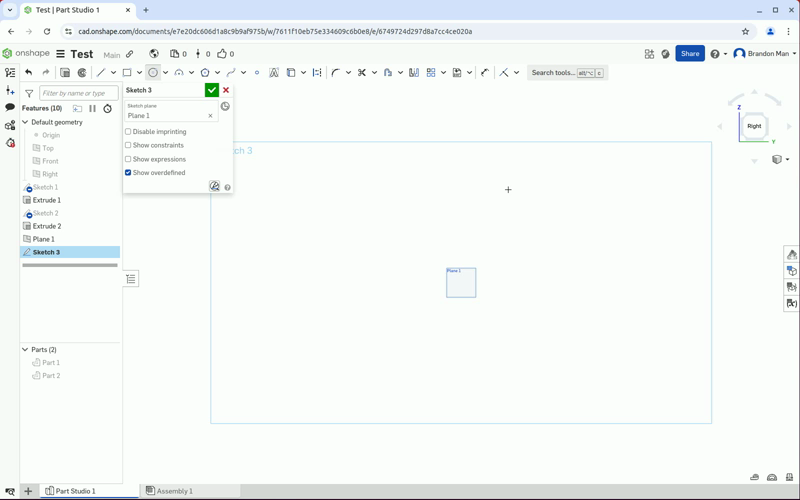
key_up(shift)
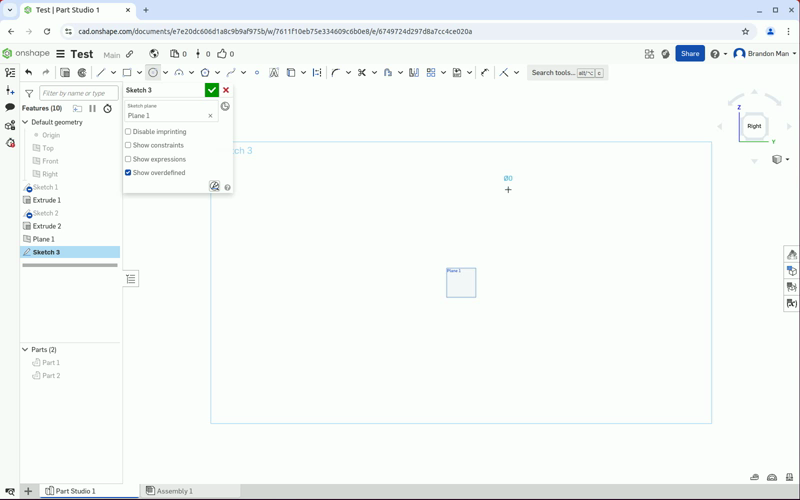
mouse_move(518, 189)
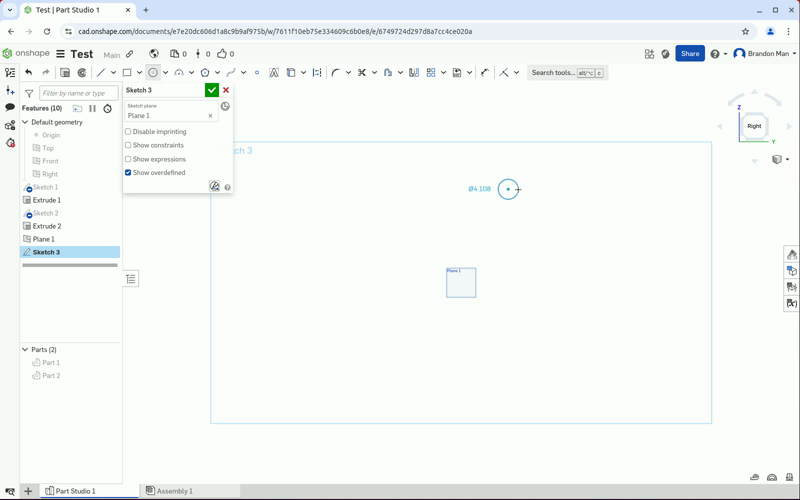
click(518, 189)
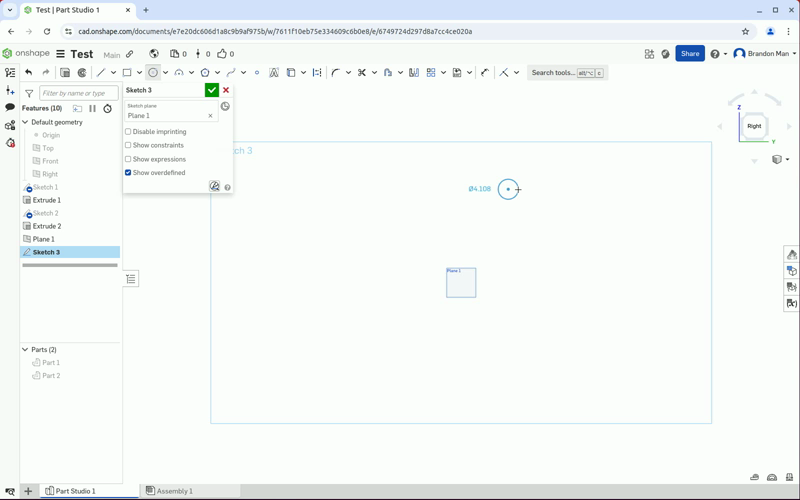
key(esc)
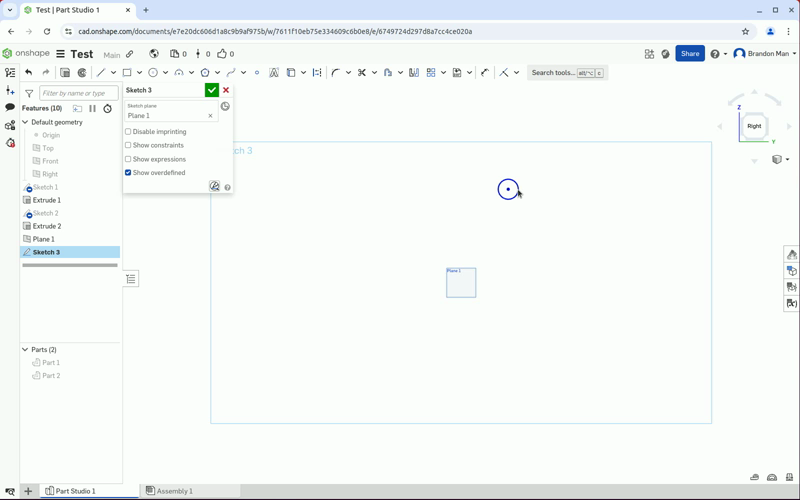
mouse_move(503, 187)
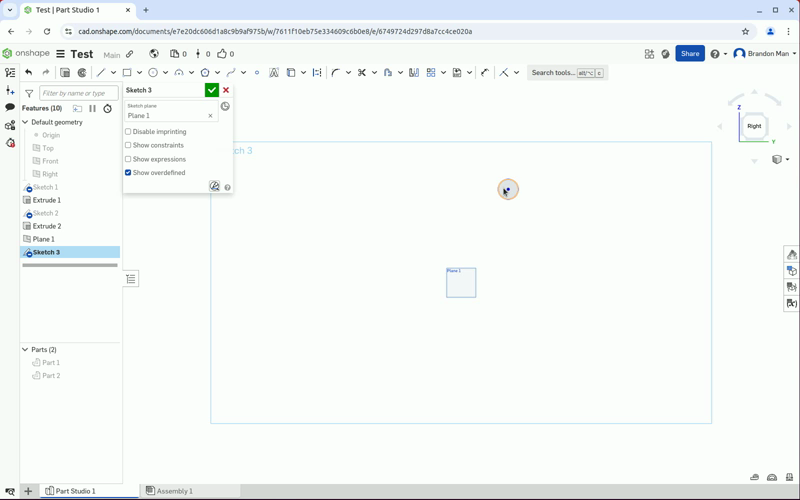
scroll(6)
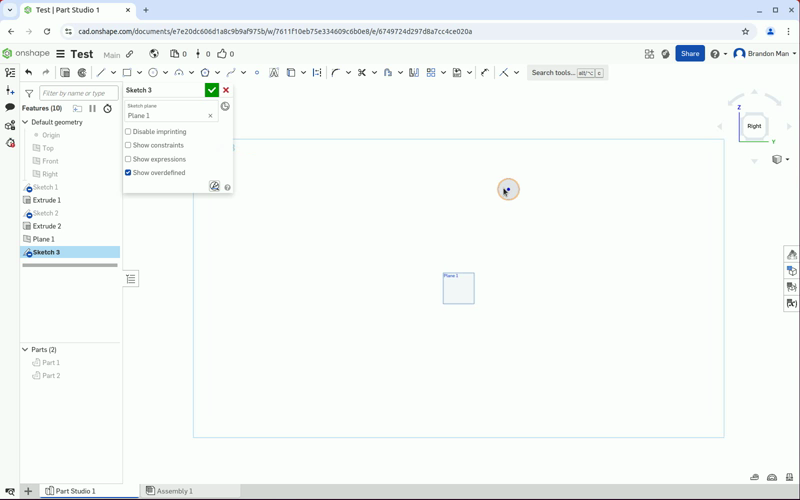
scroll(6)
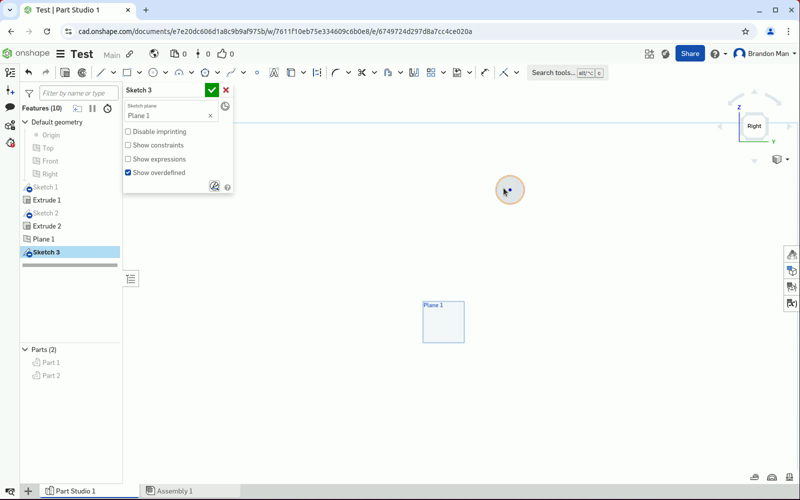
scroll(6)
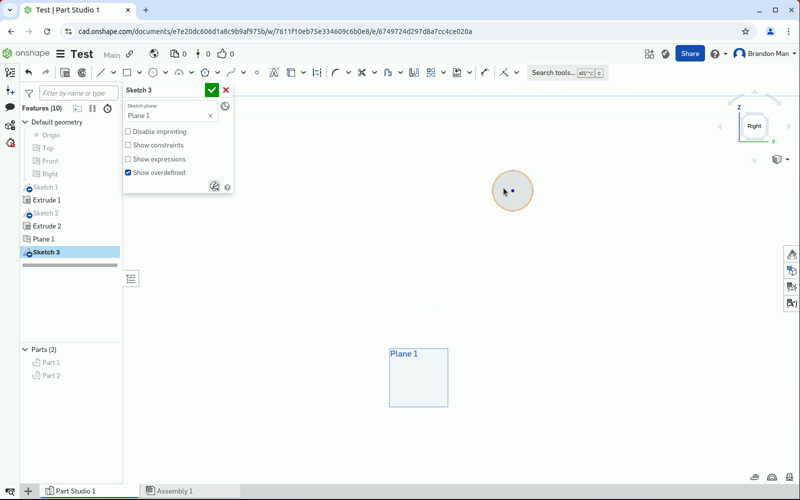
scroll(6)
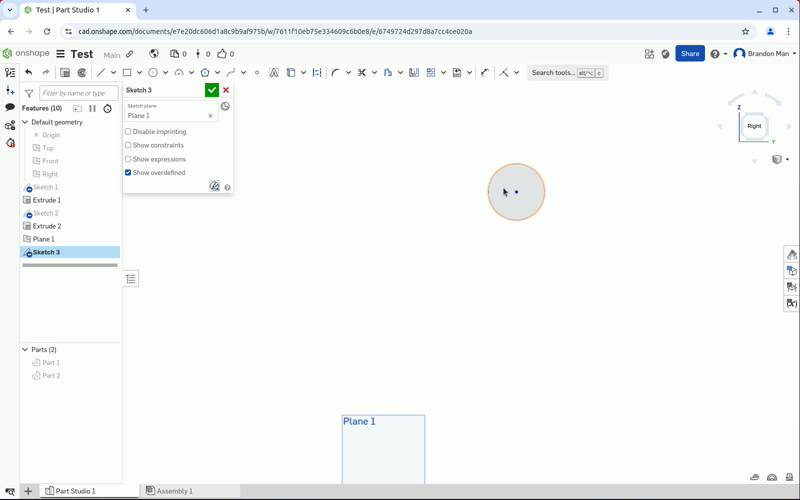
scroll(6)
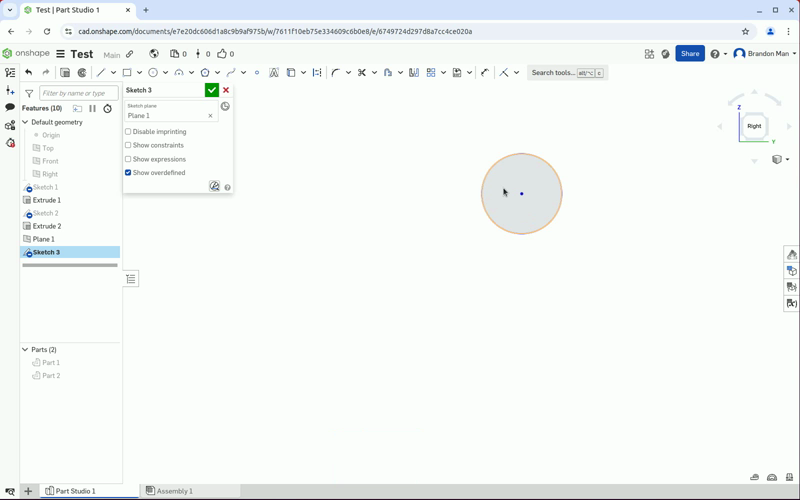
scroll(6)
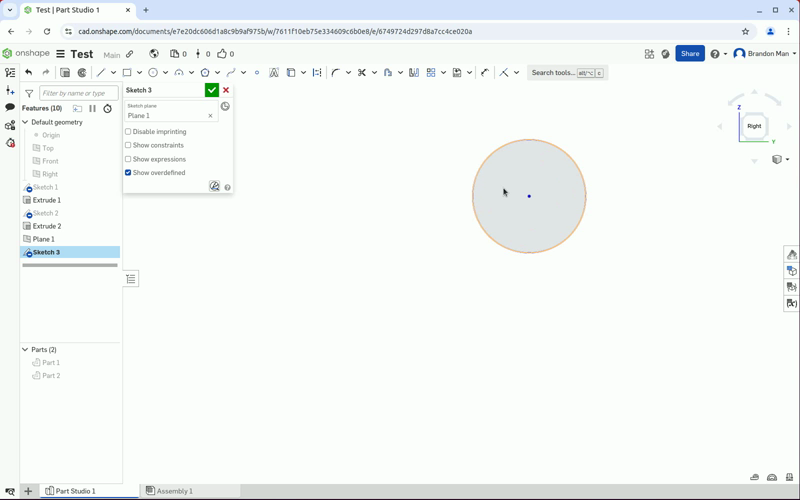
scroll(6)
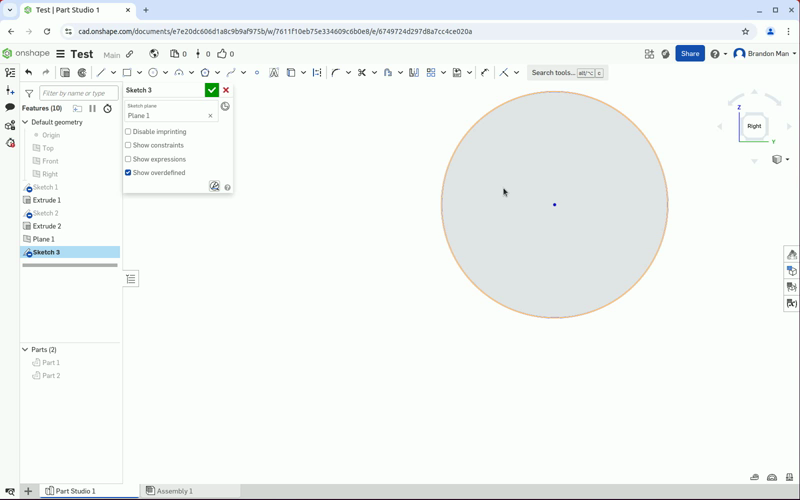
click(503, 187)
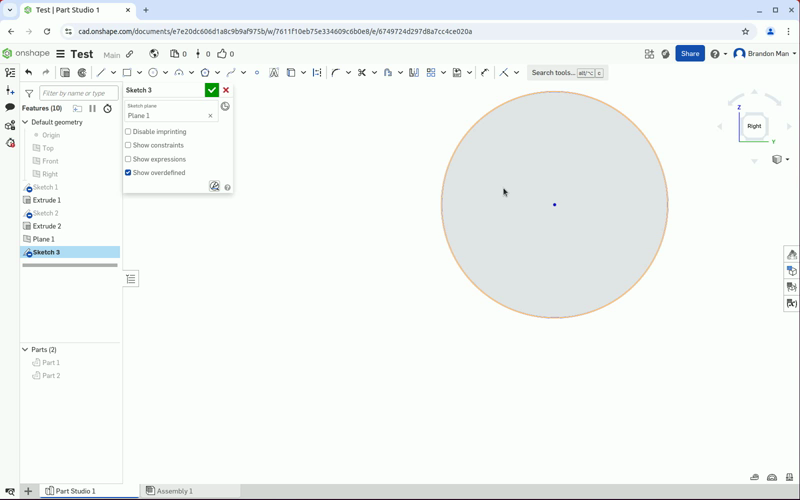
scroll(-6)
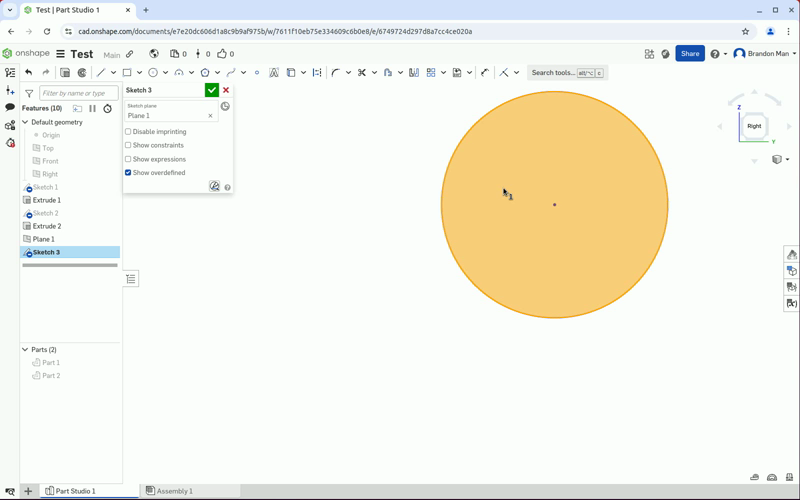
scroll(-6)
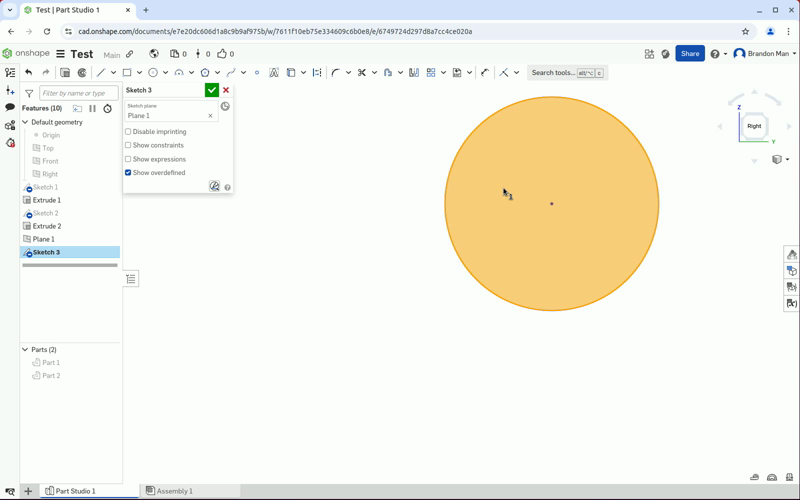
scroll(-6)
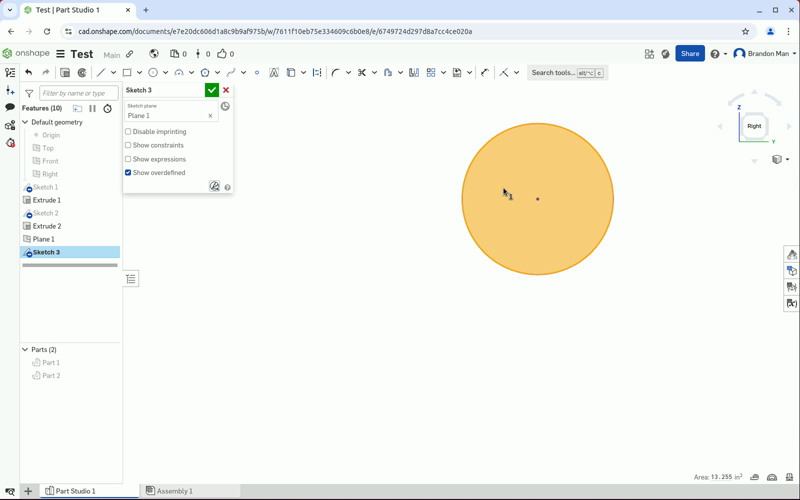
scroll(-6)
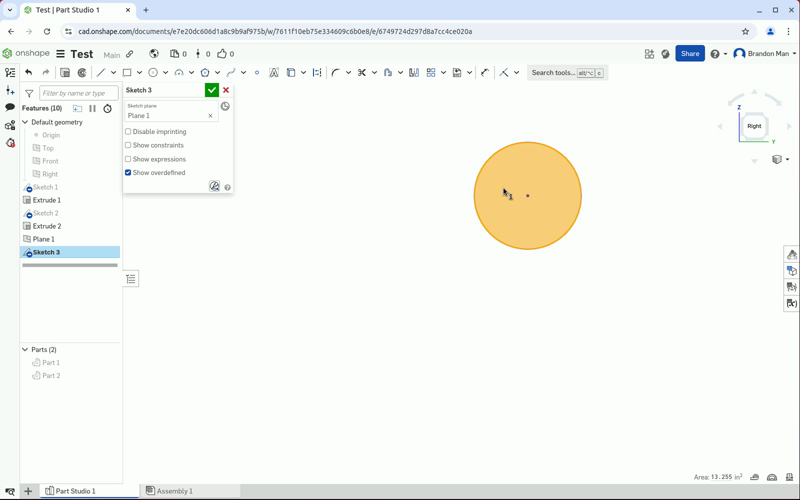
scroll(-6)
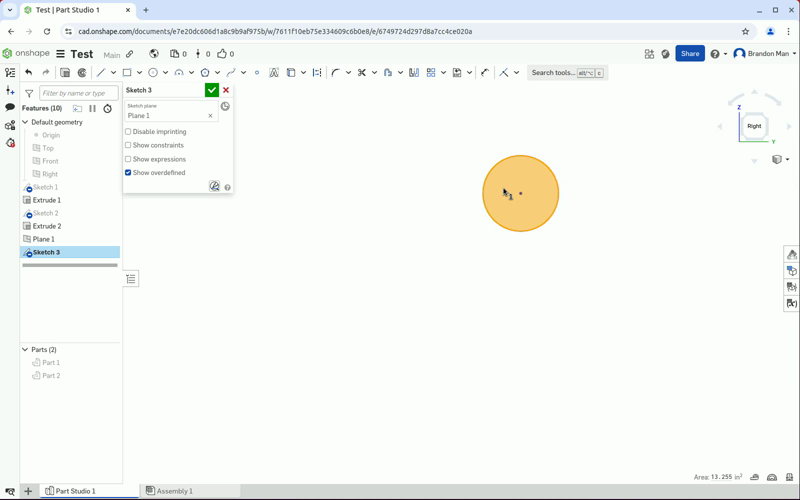
scroll(-6)
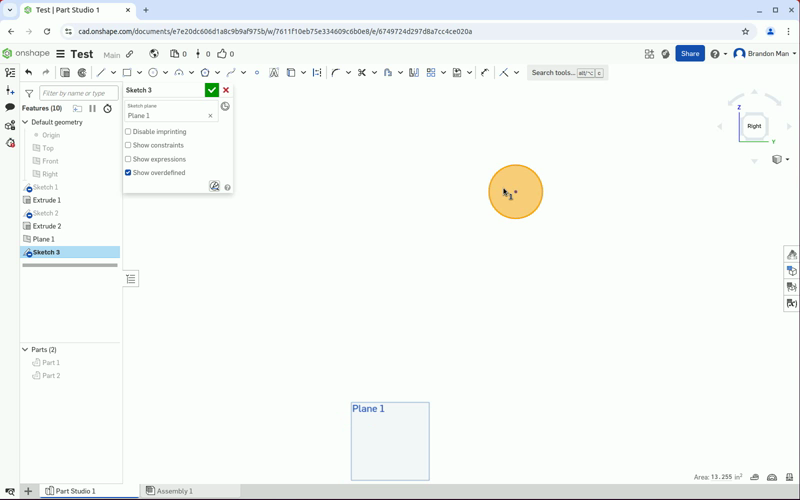
scroll(-6)
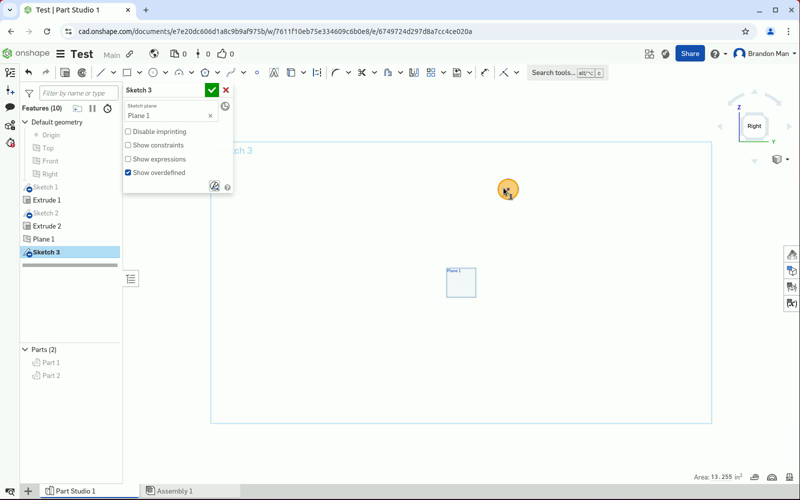
mouse_move(73, 352)
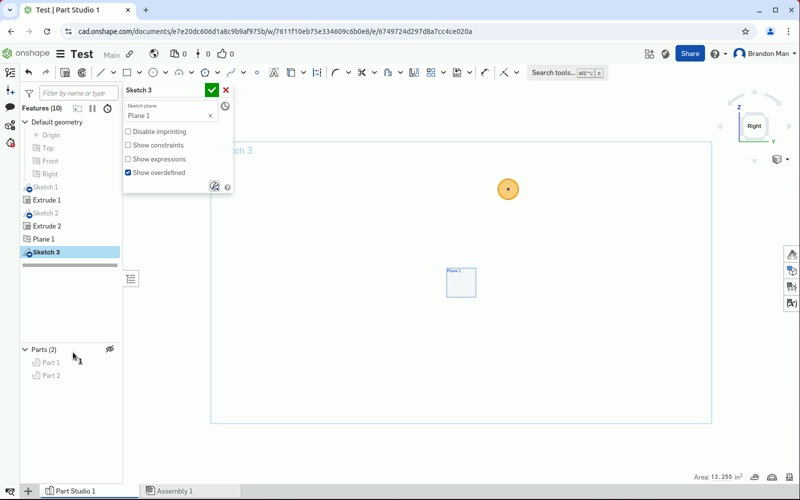
key(shift+y)
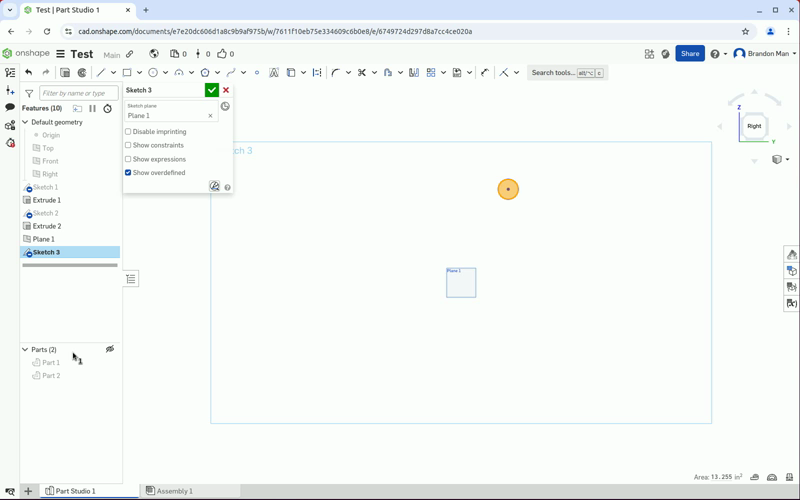
key(shift+e)
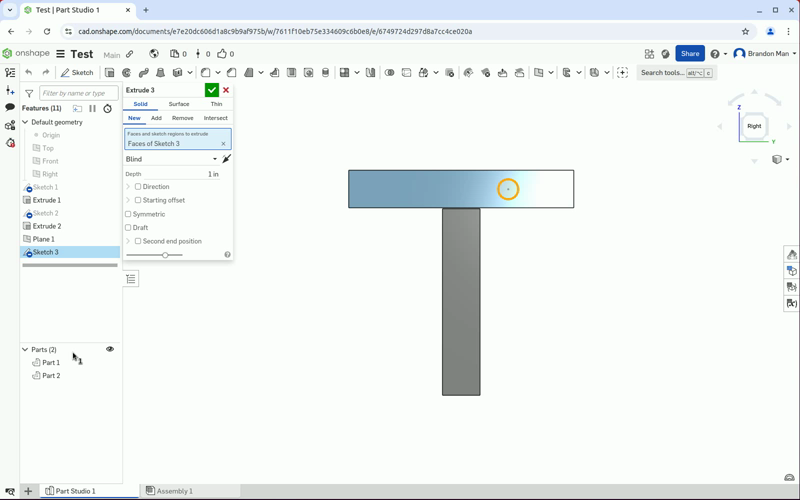
mouse_move(143, 106)
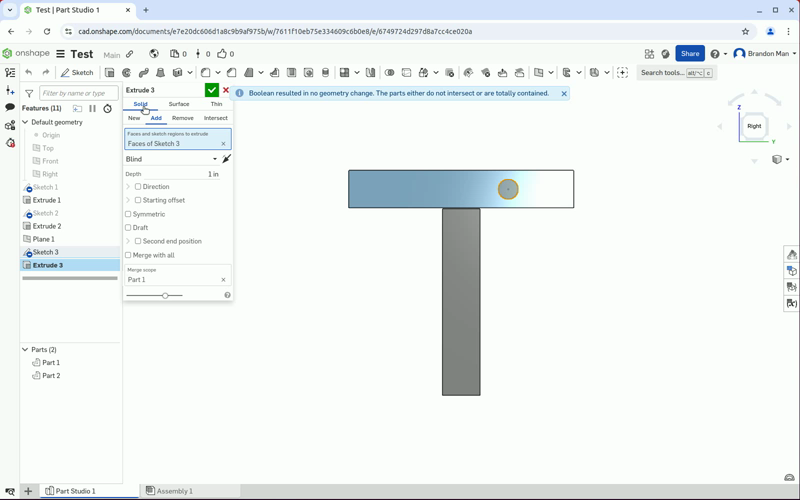
click(143, 106)
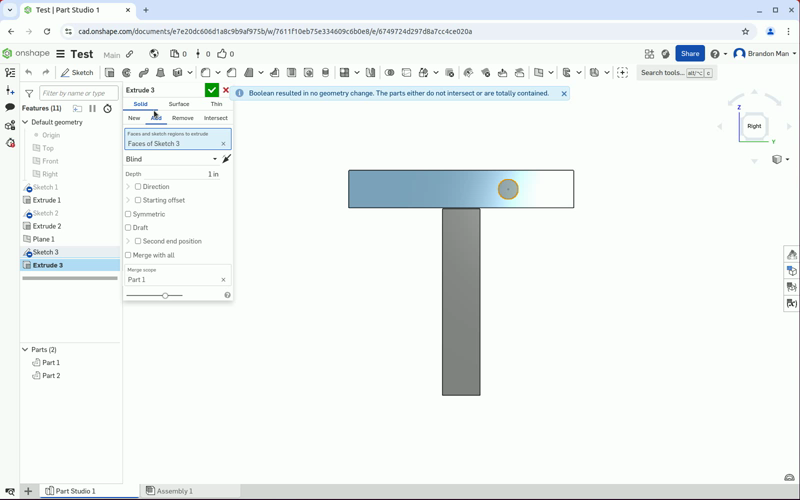
mouse_move(186, 120)
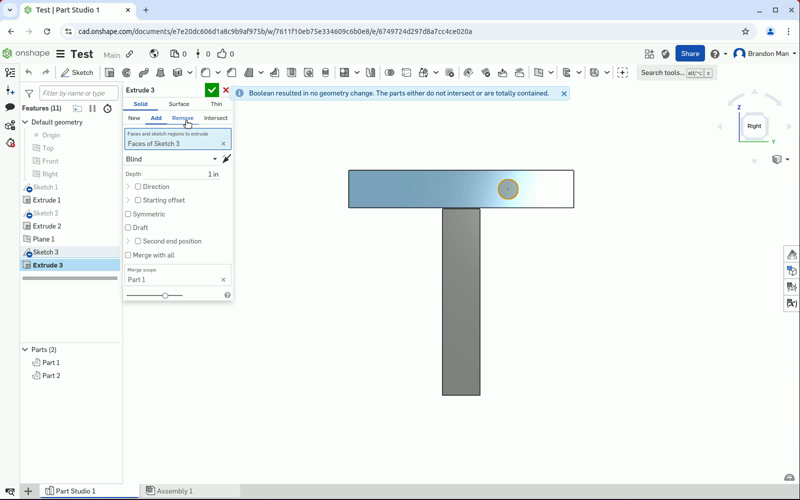
click(186, 120)
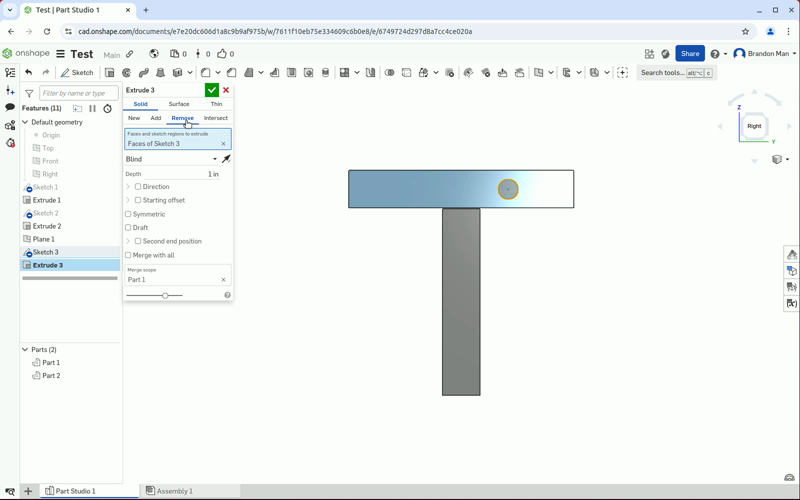
key(tab, 4)
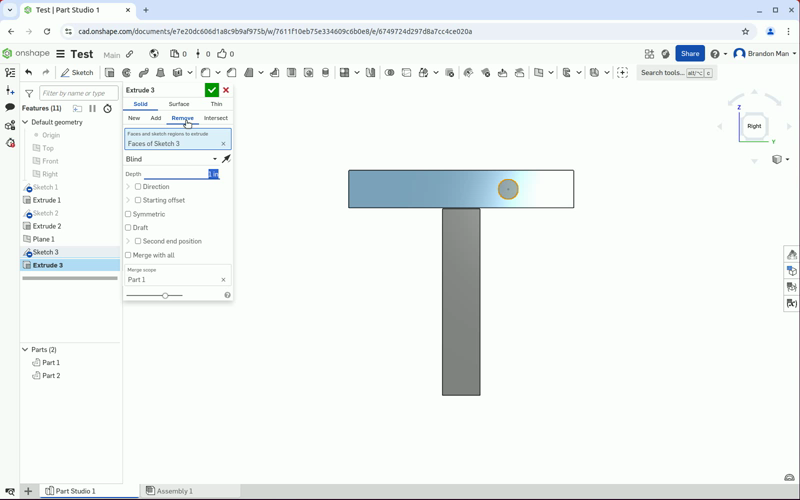
text(3.851)
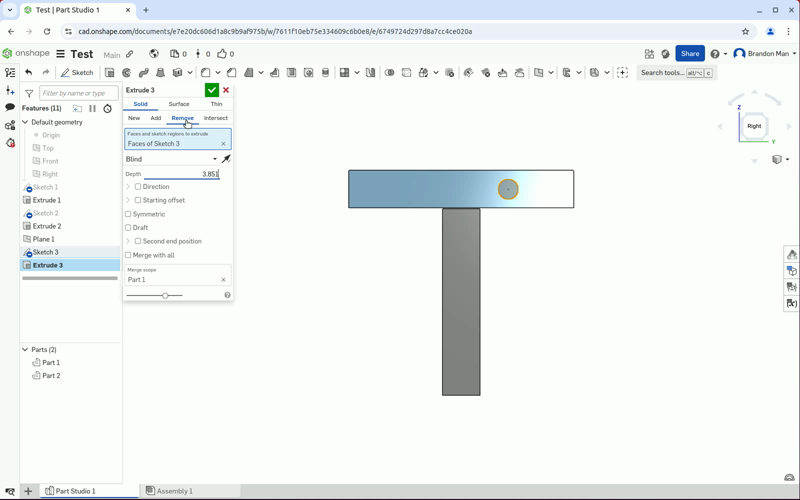
key(tab, 6)
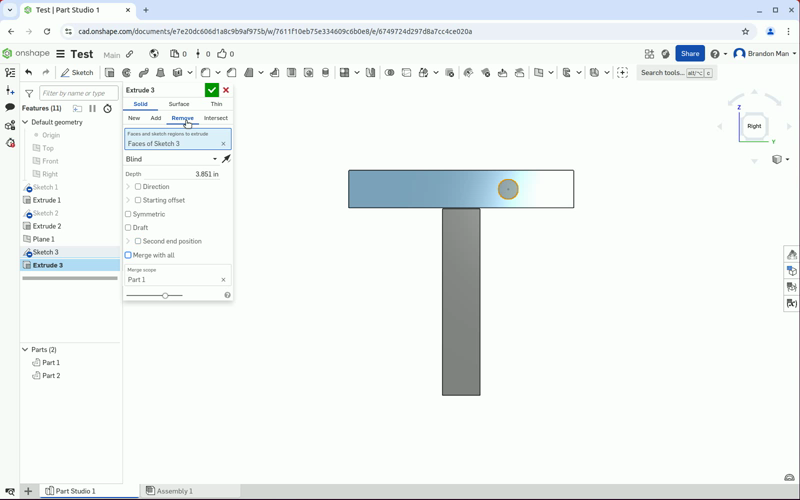
key(space)
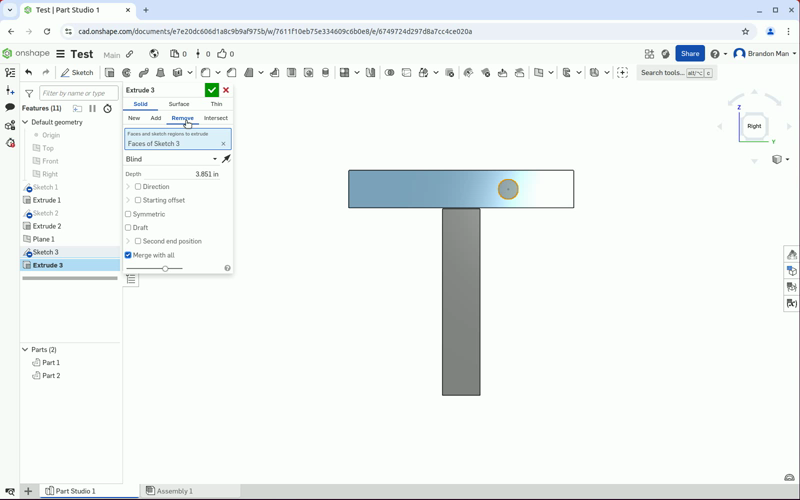
key(enter)
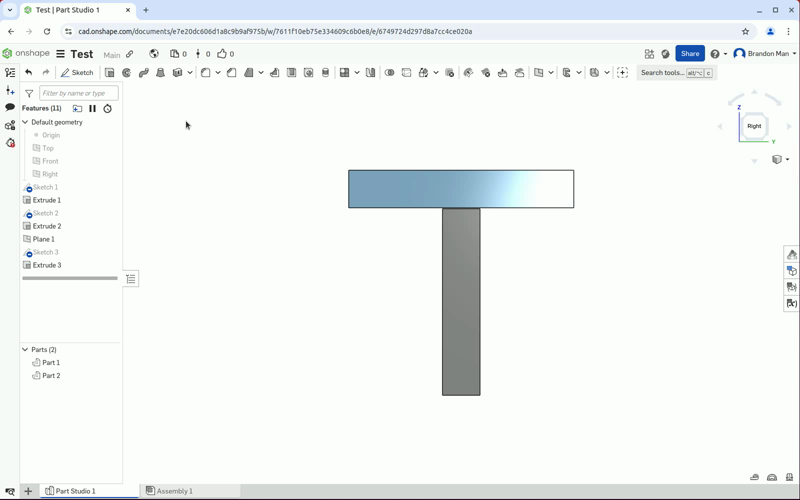
key(shift+h)
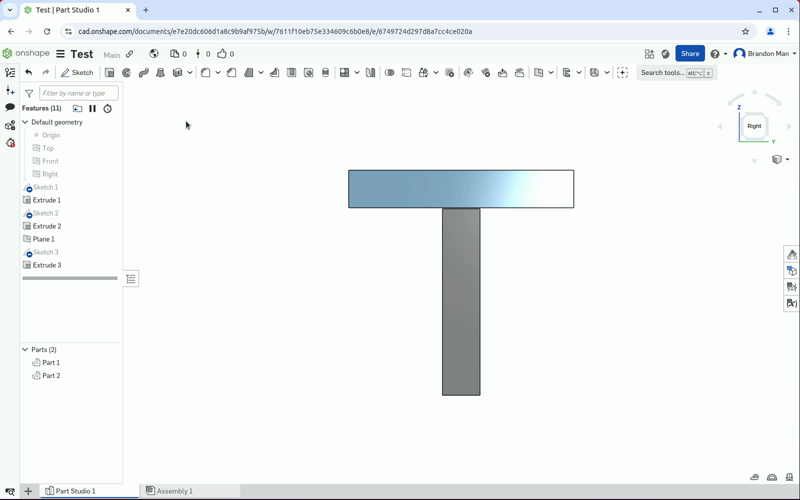
key(shift+h)
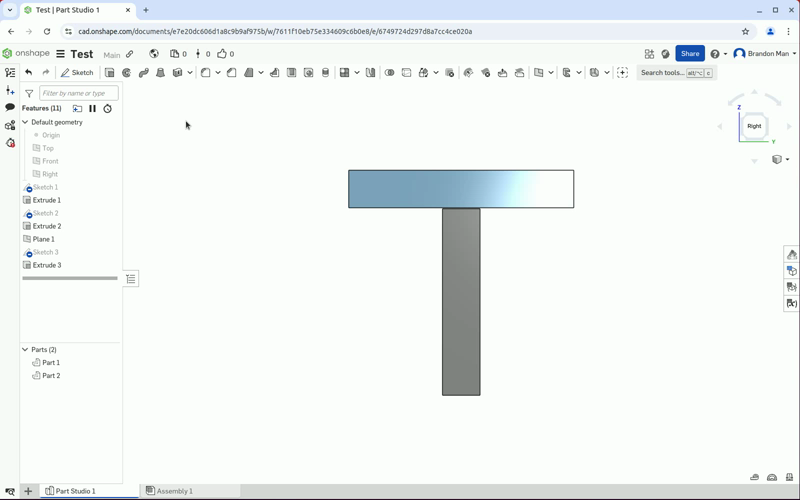
mouse_move(73, 189)
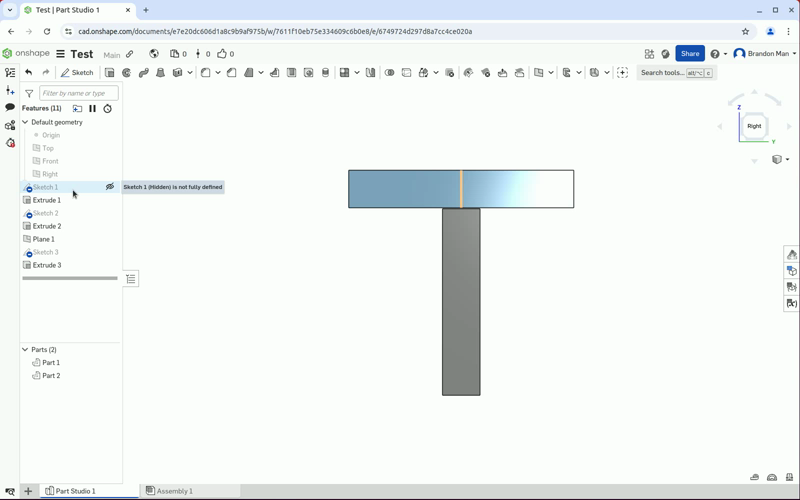
click(73, 189)
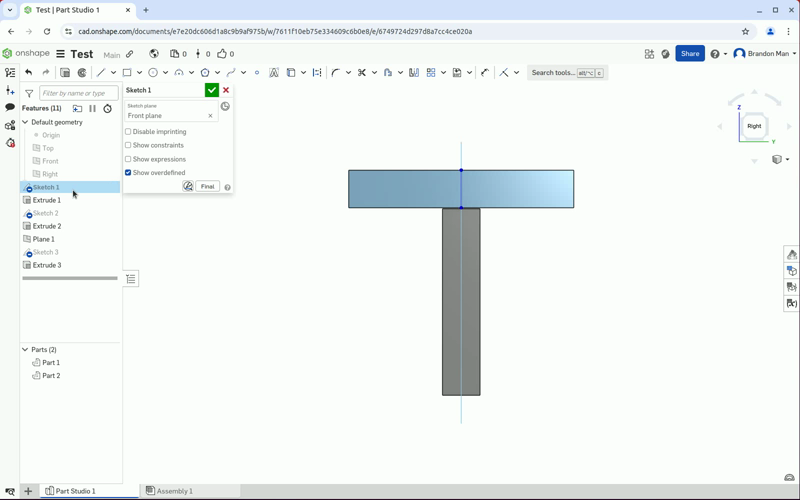
mouse_move(229, 92)
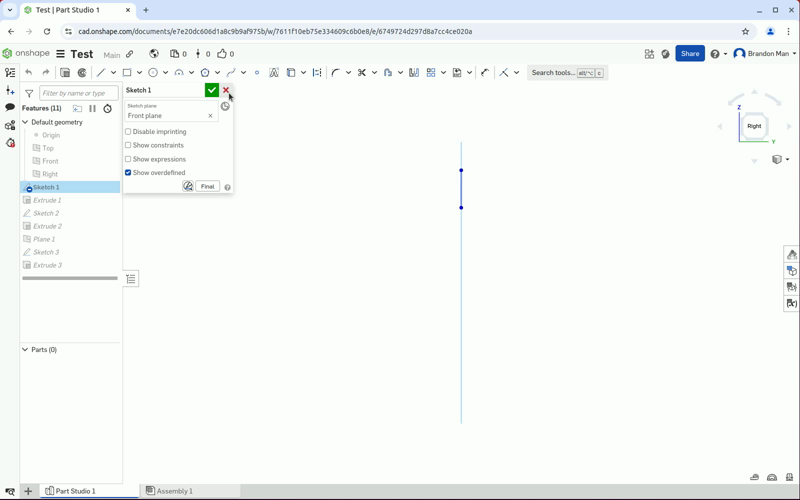
click(229, 92)
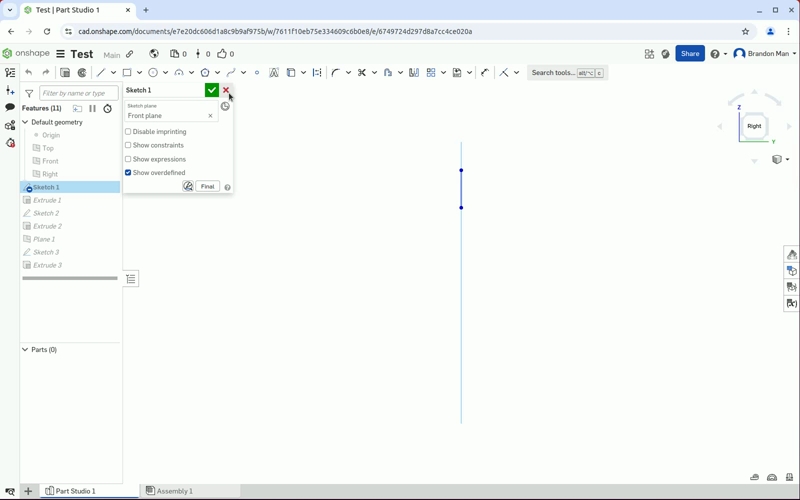
key(shift+s)
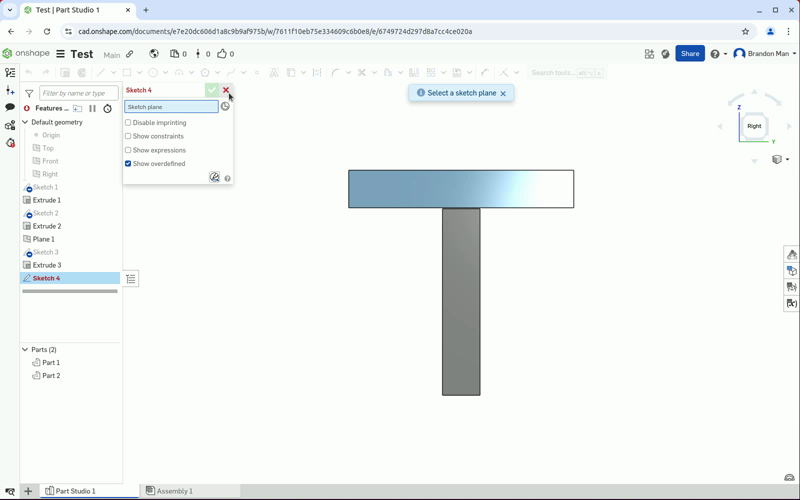
mouse_move(73, 241)
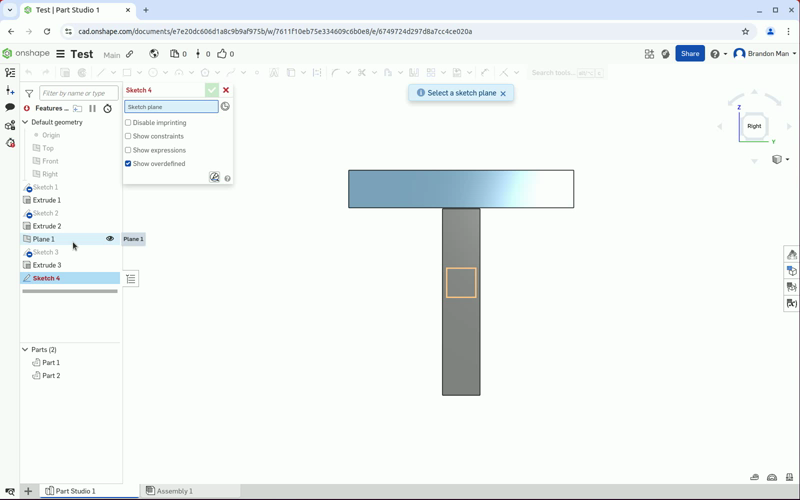
click(73, 241)
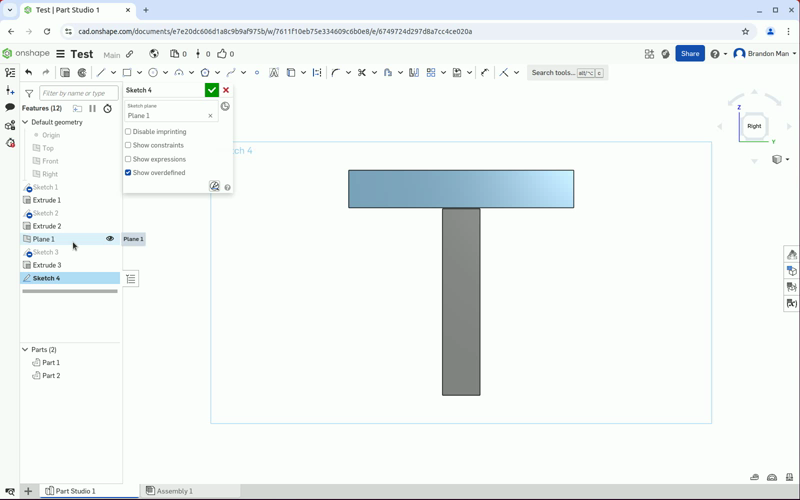
mouse_move(73, 352)
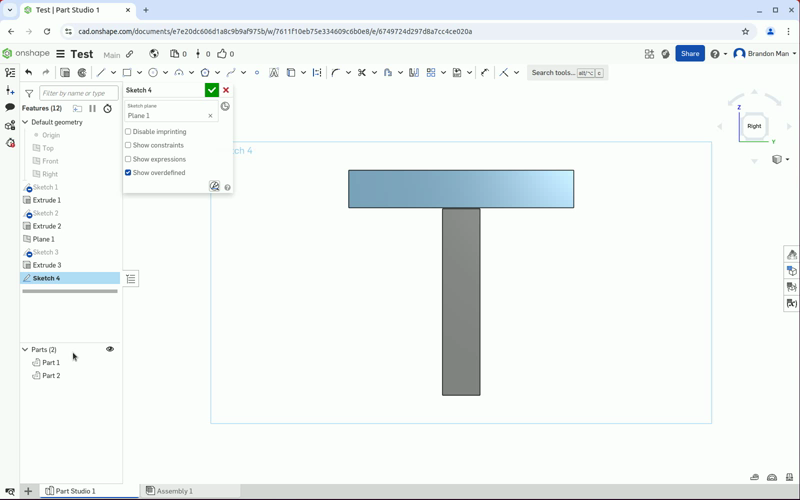
key(y)
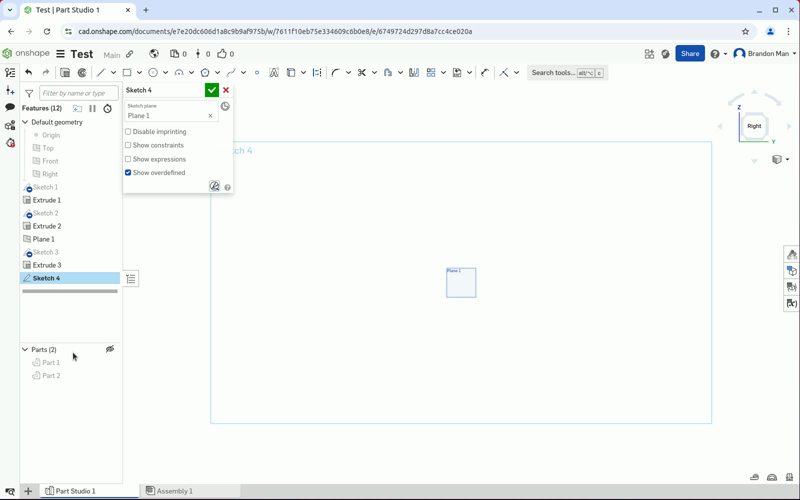
key(c)
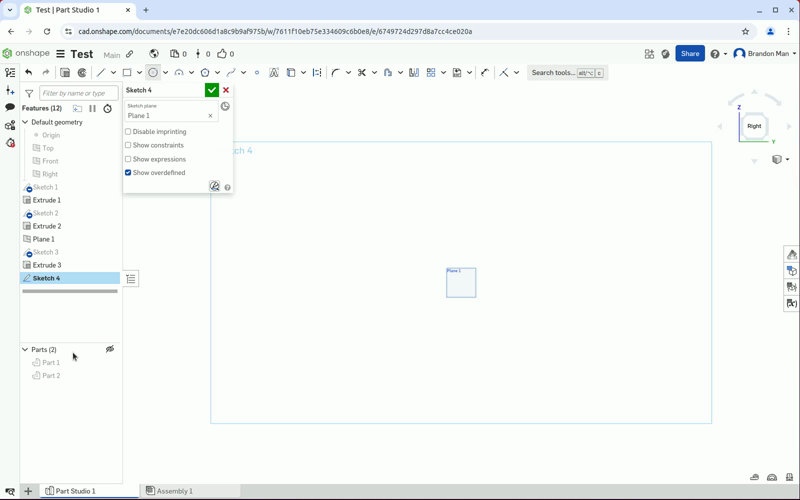
key_down(shift)
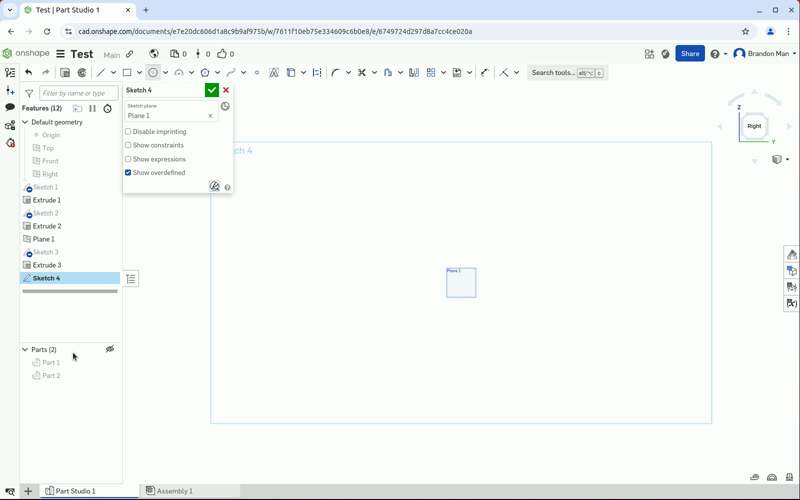
mouse_move(414, 189)
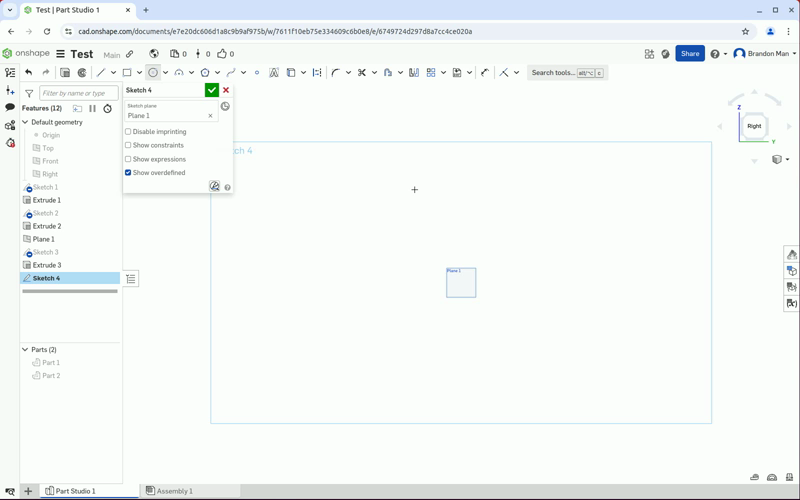
click(414, 189)
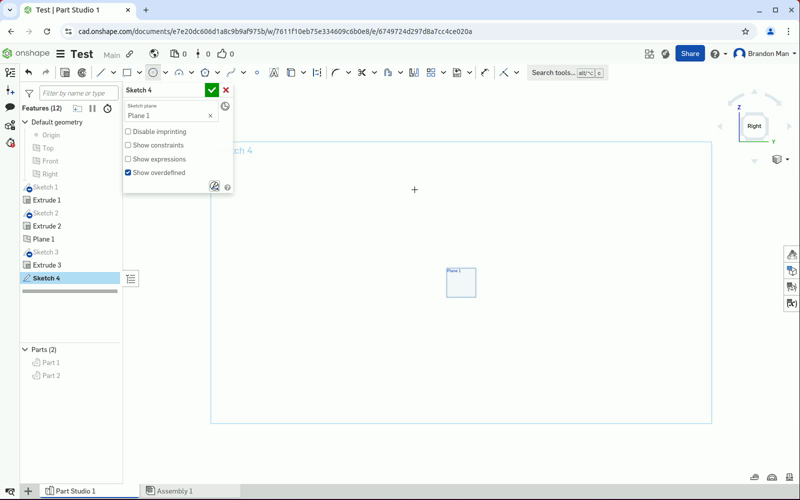
key_up(shift)
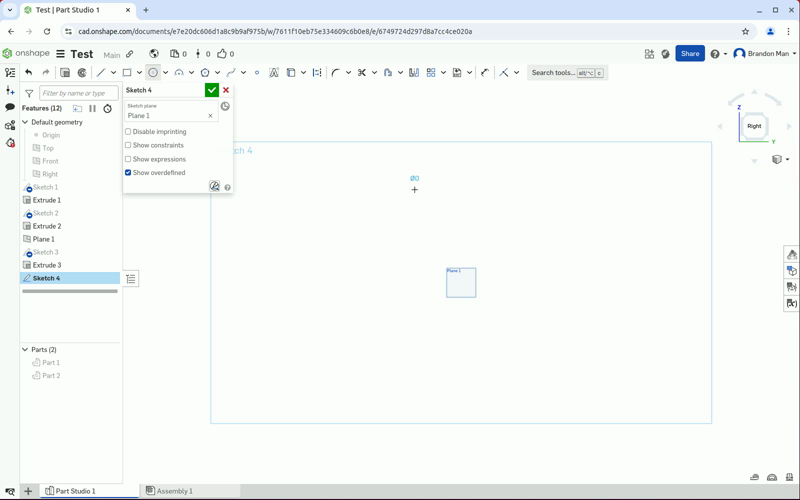
mouse_move(424, 189)
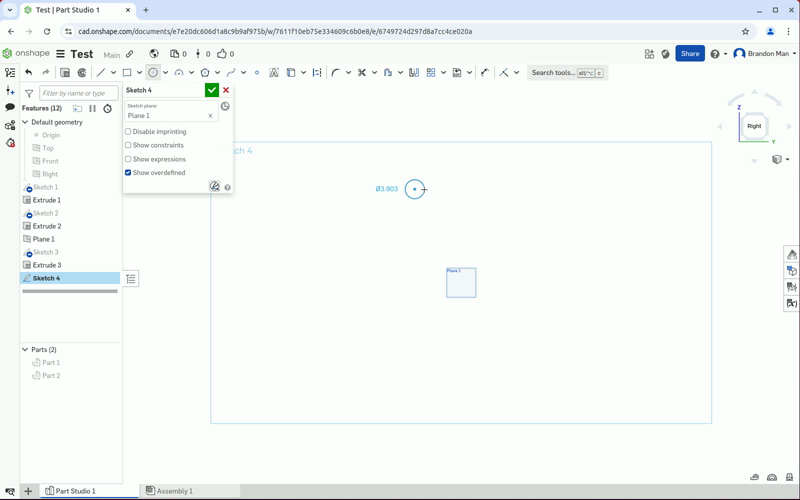
click(424, 189)
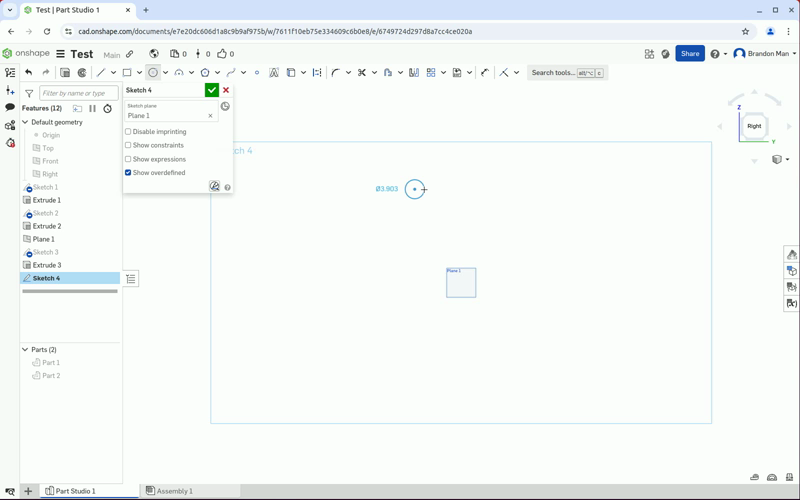
key(esc)
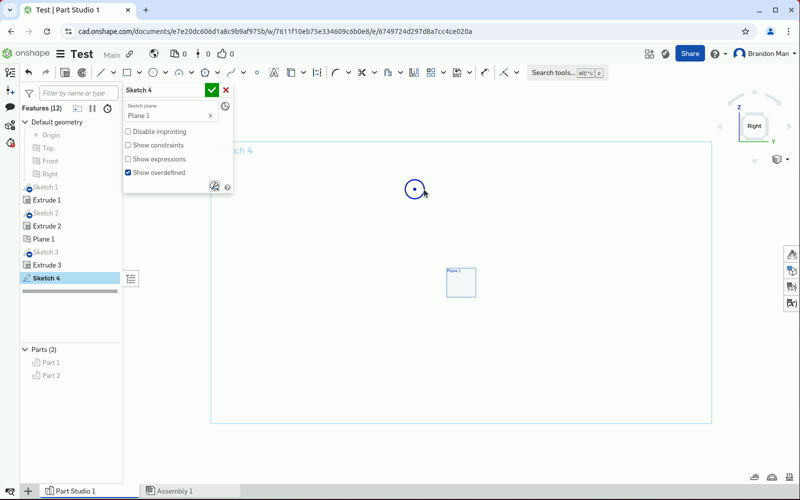
mouse_move(405, 189)
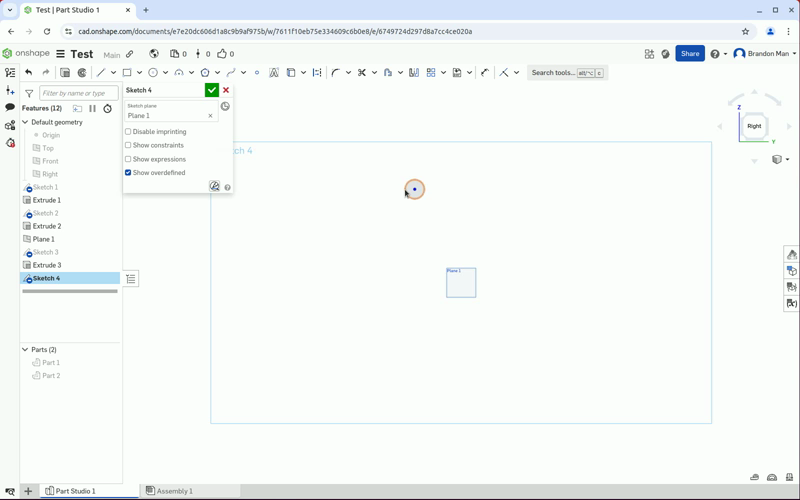
scroll(6)
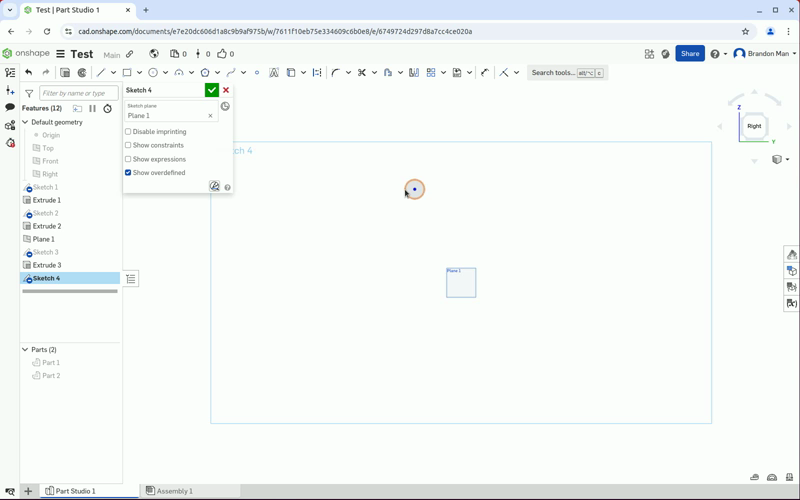
scroll(6)
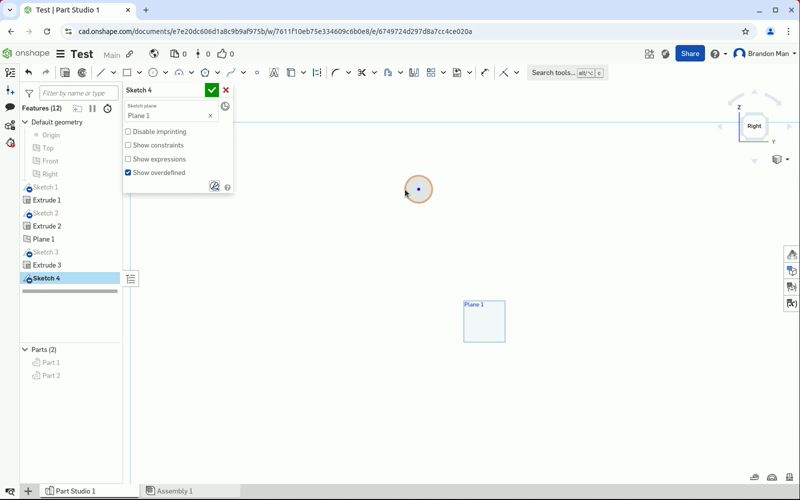
scroll(6)
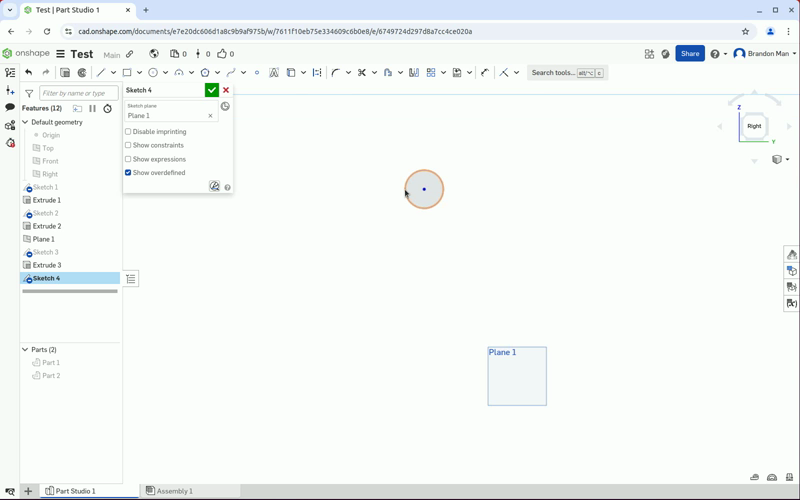
scroll(6)
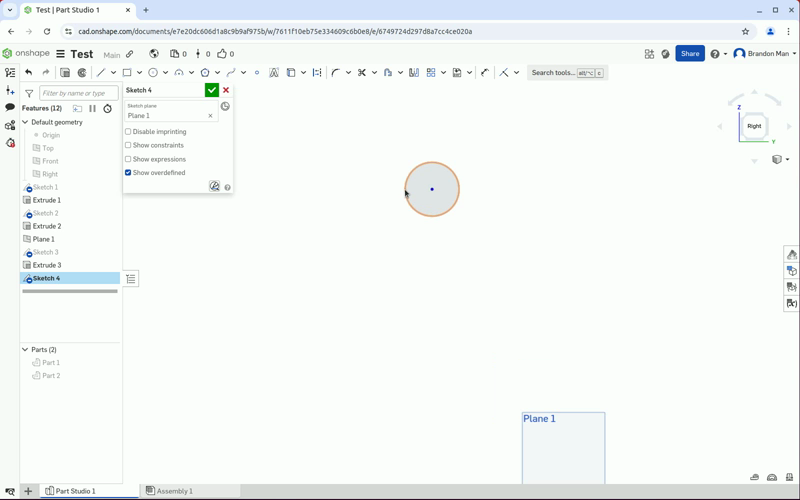
scroll(6)
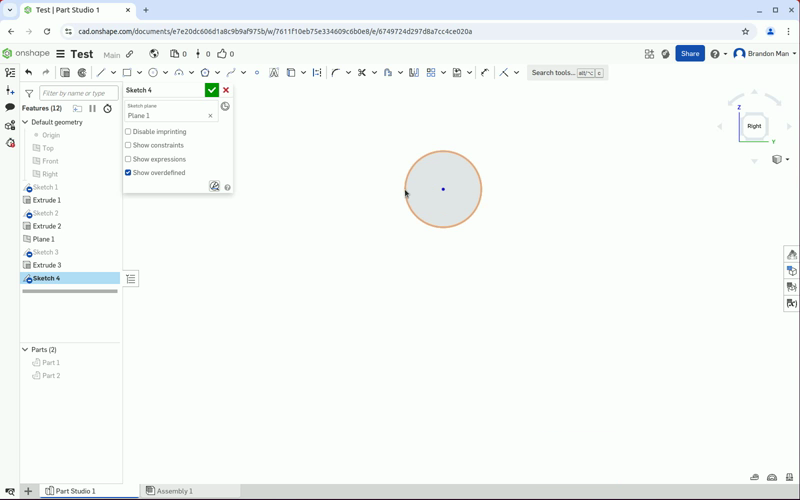
scroll(6)
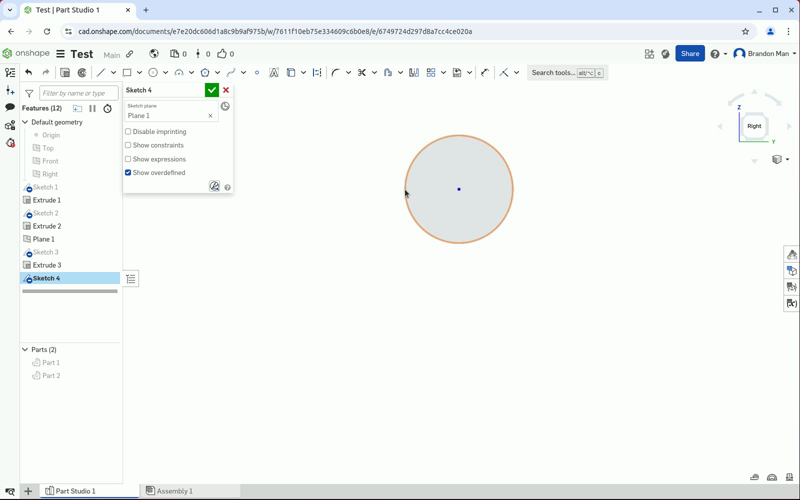
scroll(6)
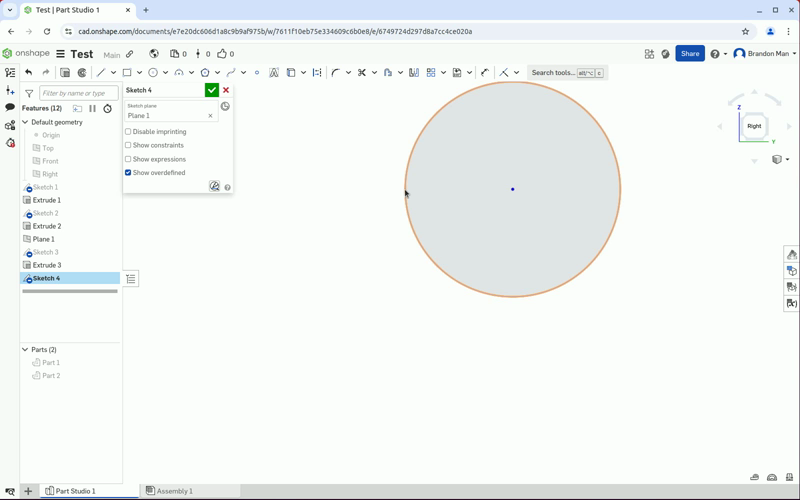
click(405, 189)
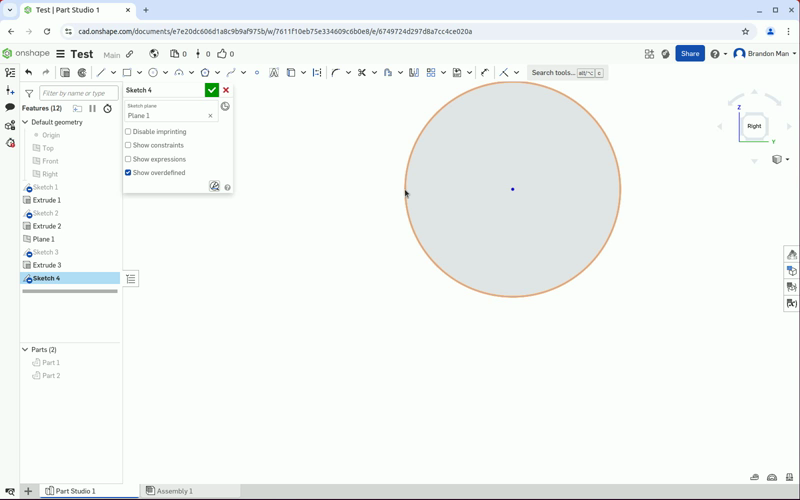
scroll(-6)
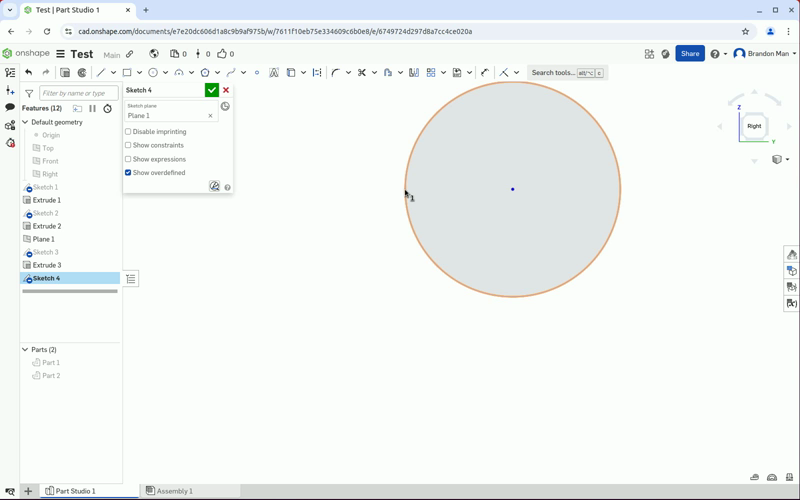
scroll(-6)
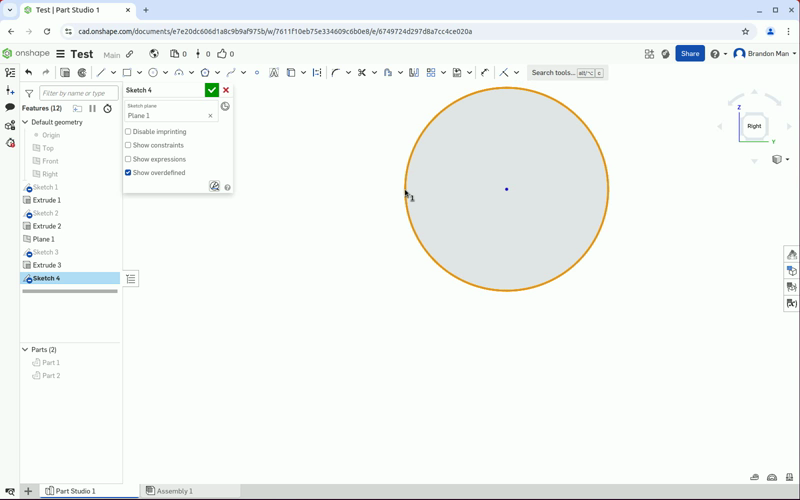
scroll(-6)
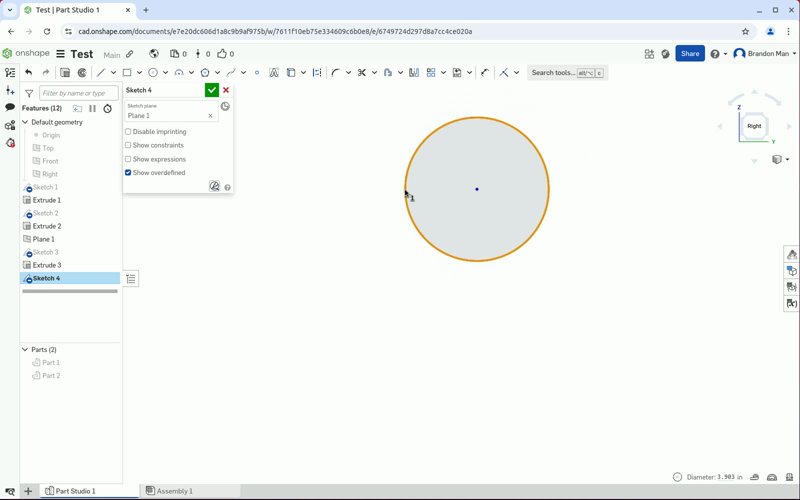
scroll(-6)
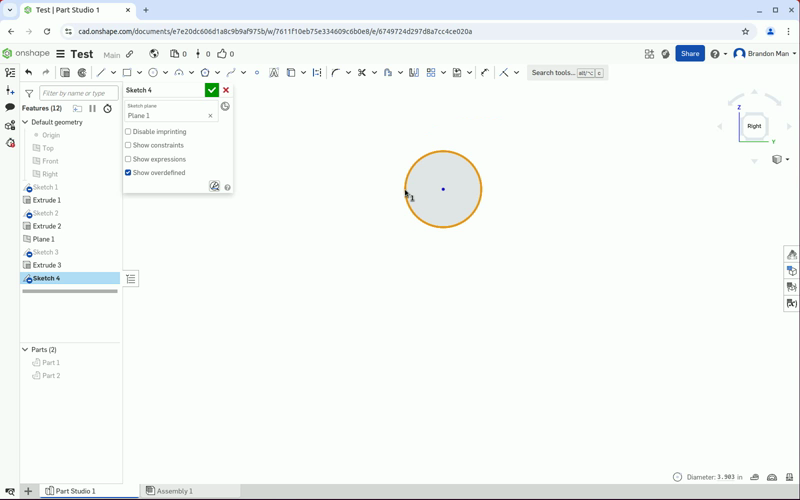
scroll(-6)
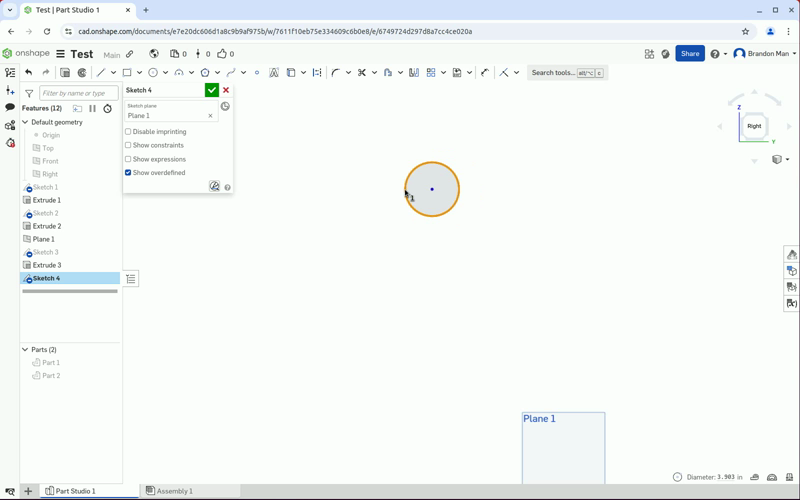
scroll(-6)
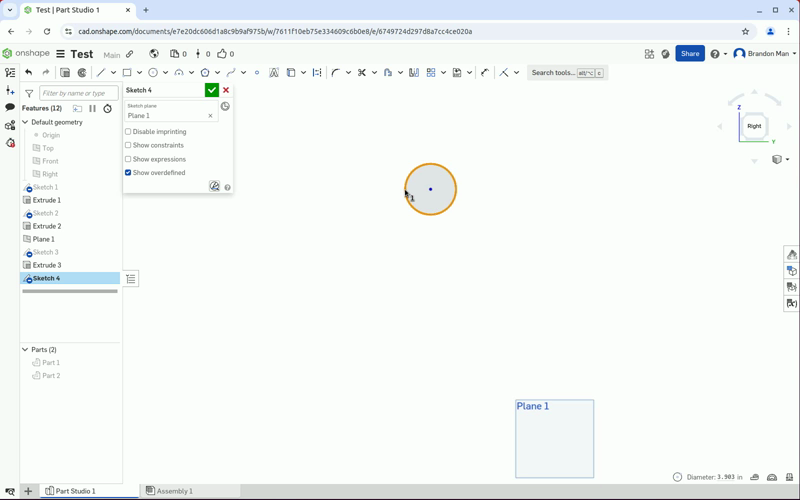
scroll(-6)
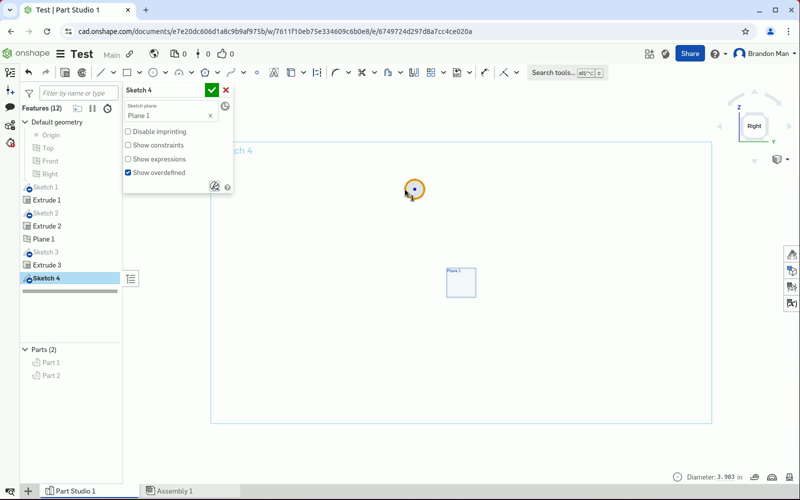
mouse_move(73, 352)
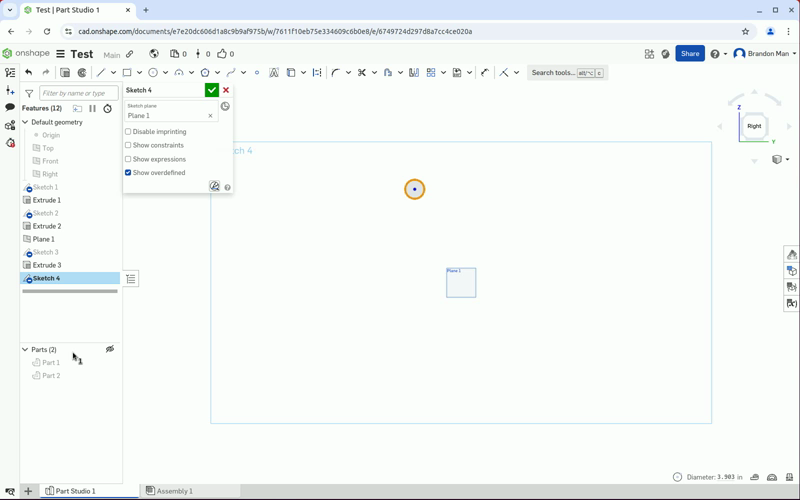
key(shift+y)
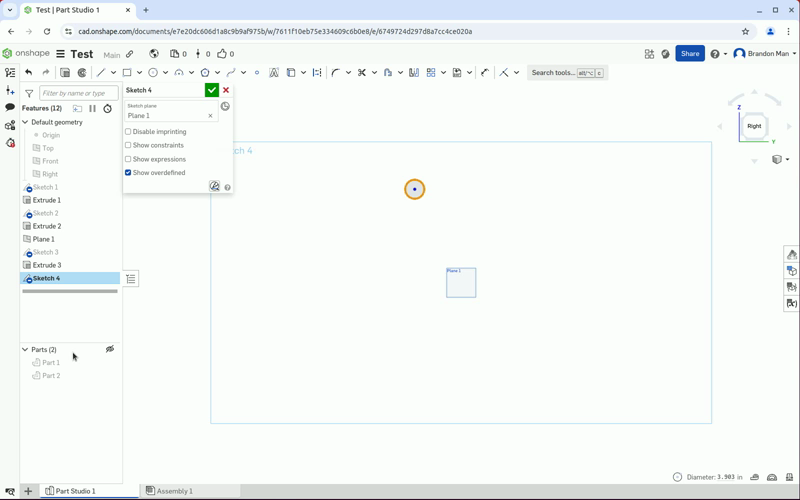
key(shift+e)
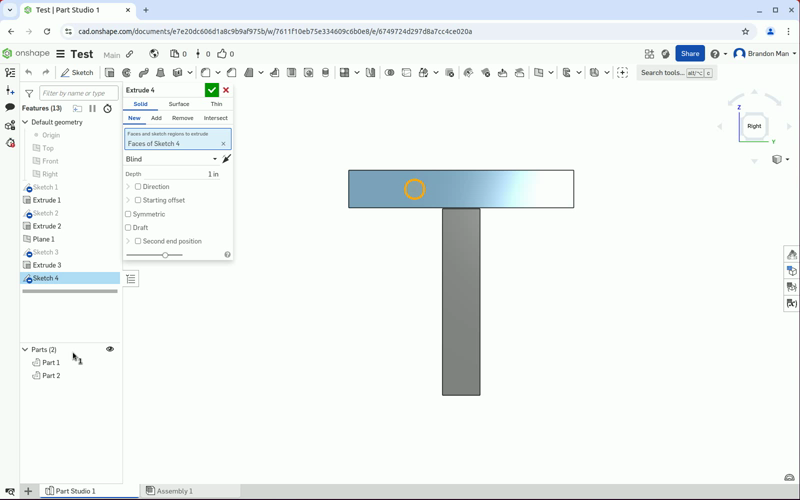
mouse_move(143, 106)
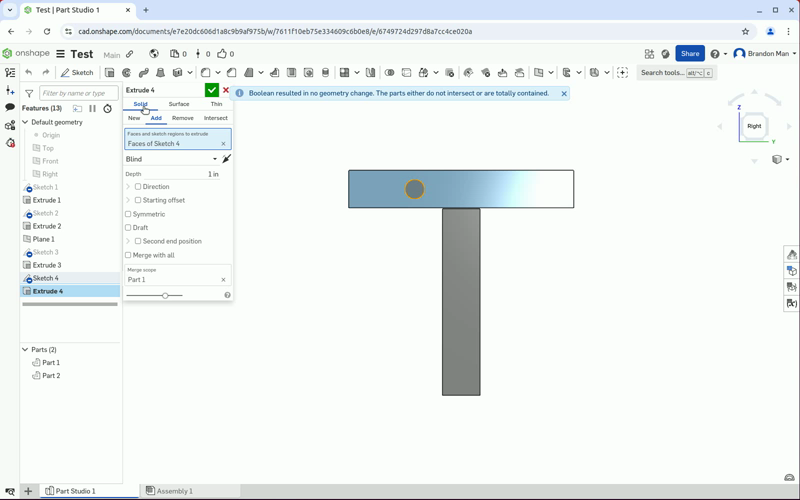
click(143, 106)
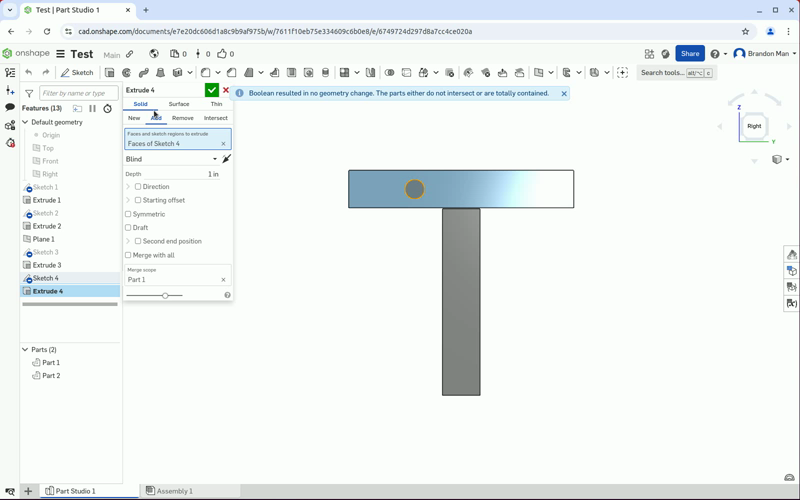
mouse_move(186, 120)
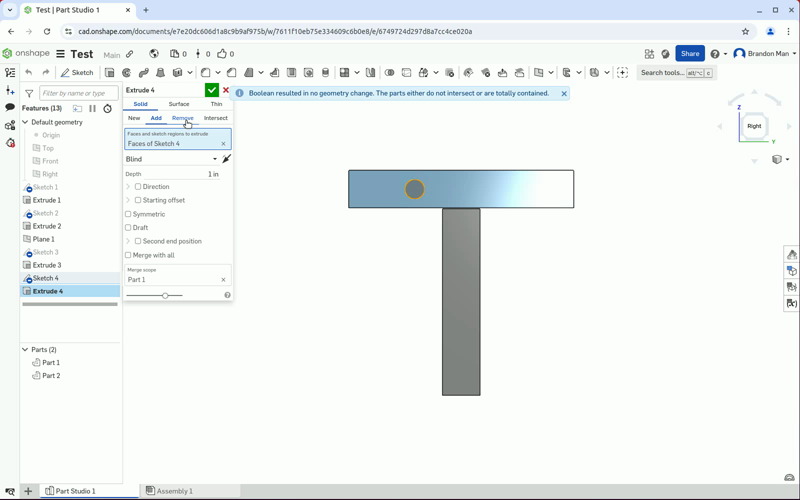
click(186, 120)
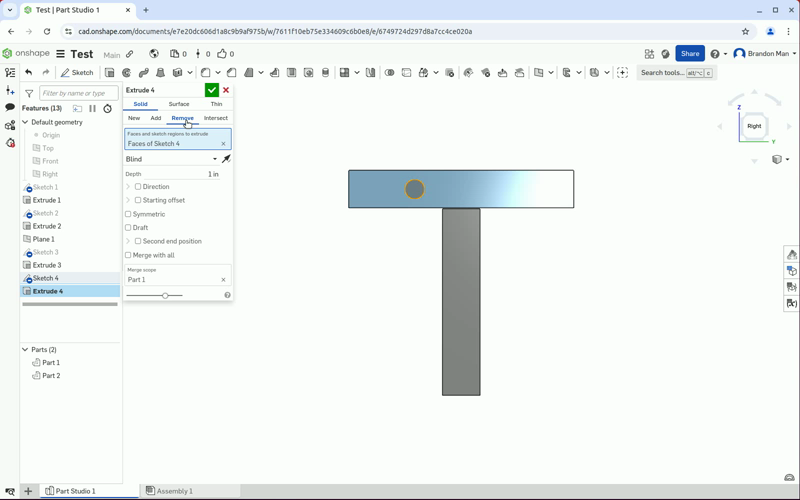
key(tab, 4)
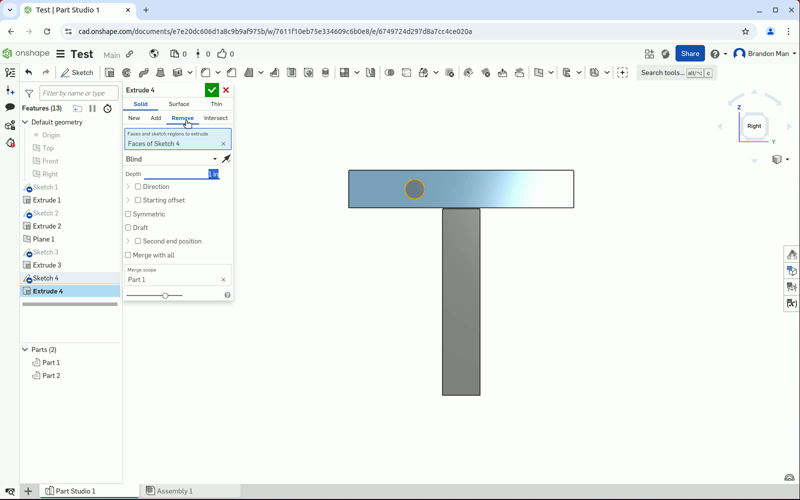
text(3.851)
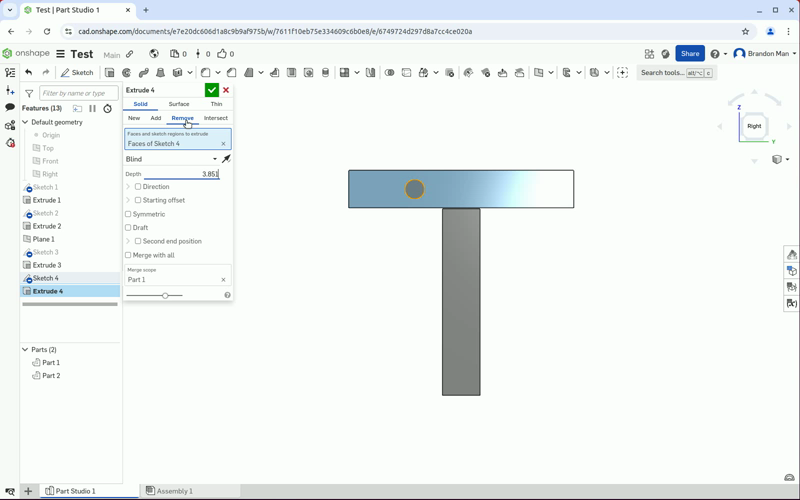
key(tab, 6)
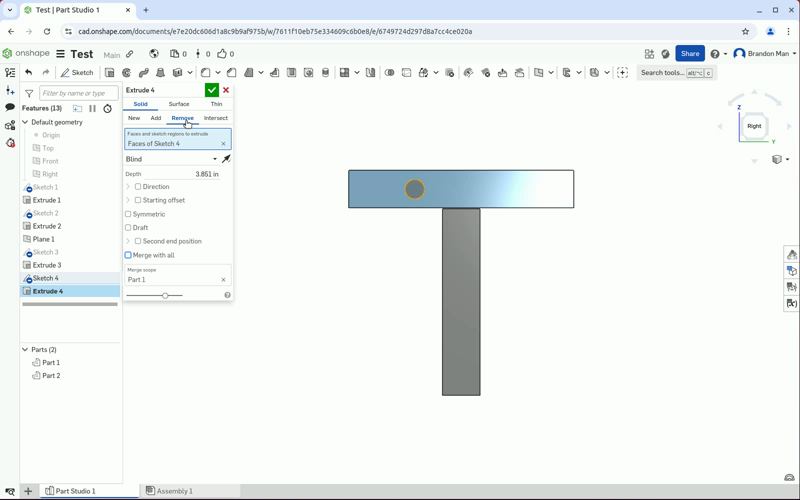
key(space)
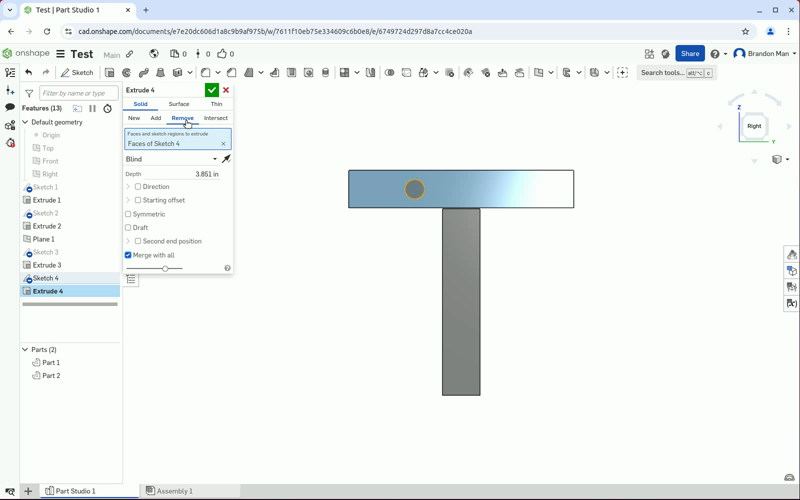
key(enter)
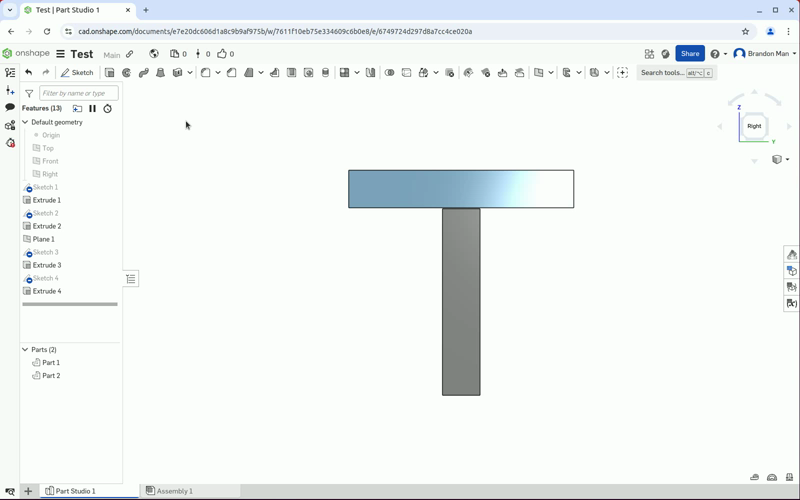
key(shift+h)
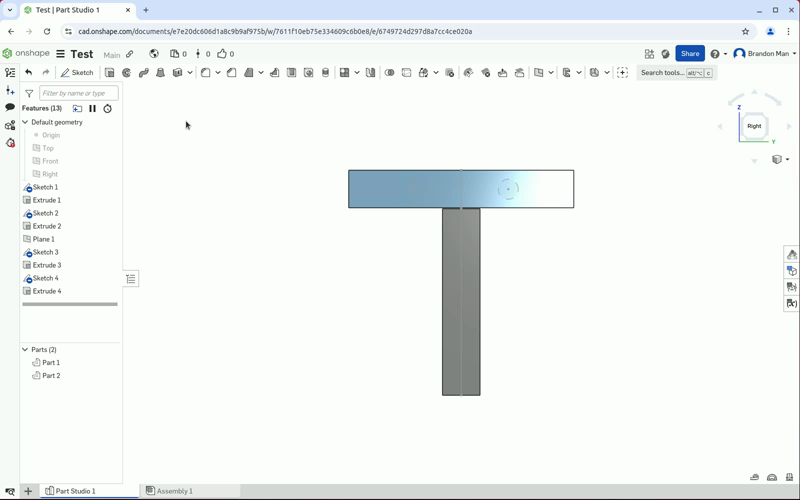
key(shift+h)
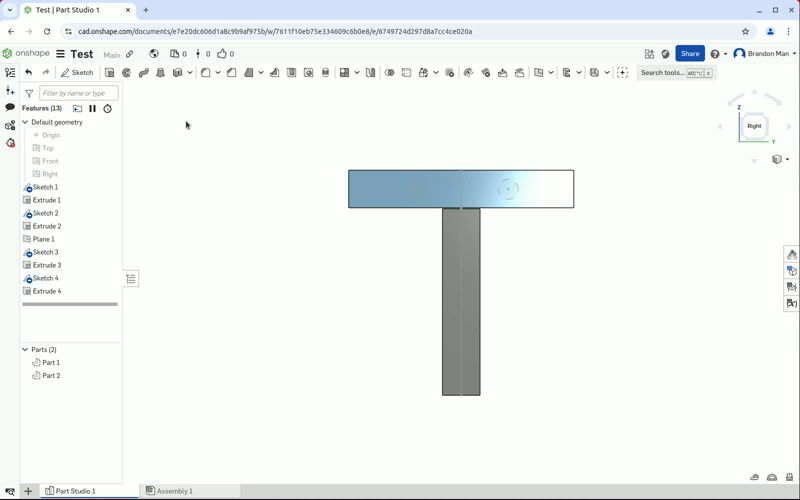
key(shift+7)
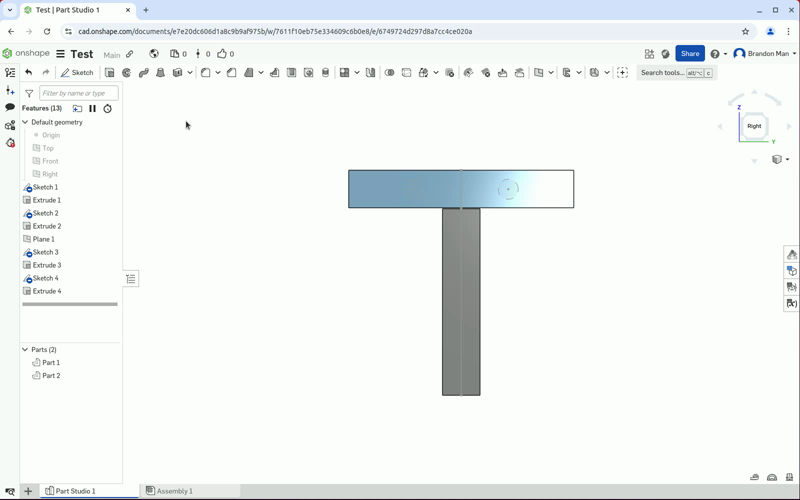
key(right, 2)
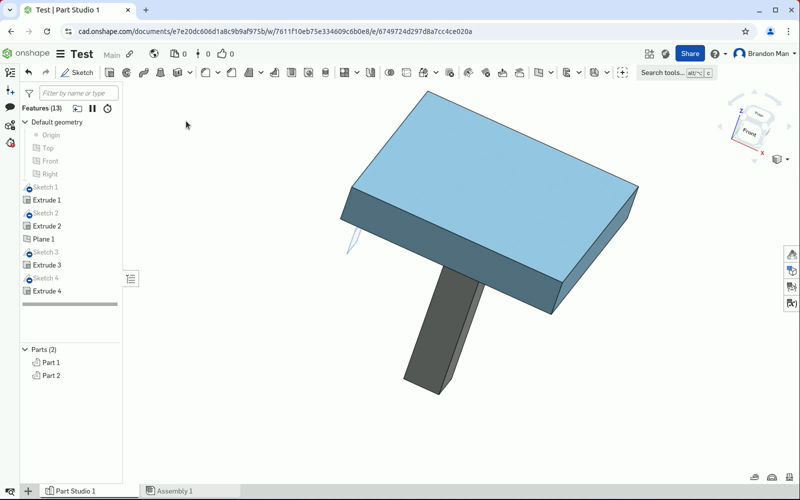
key(down, 2)
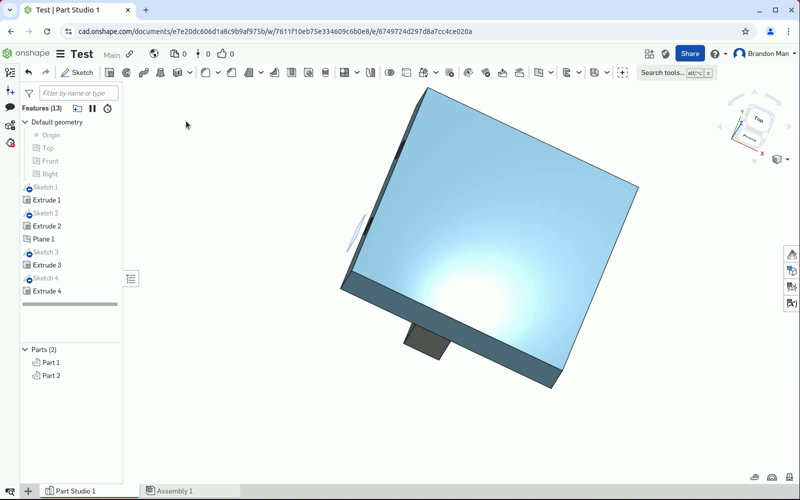
key(up, 2)
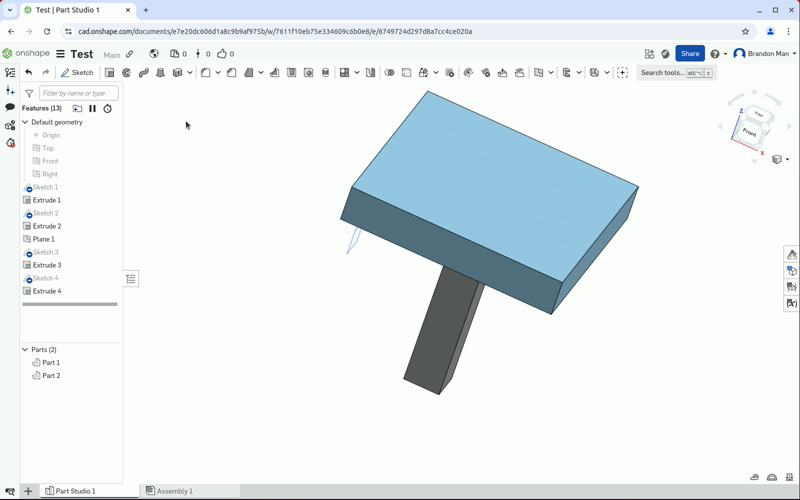
key(left, 2)
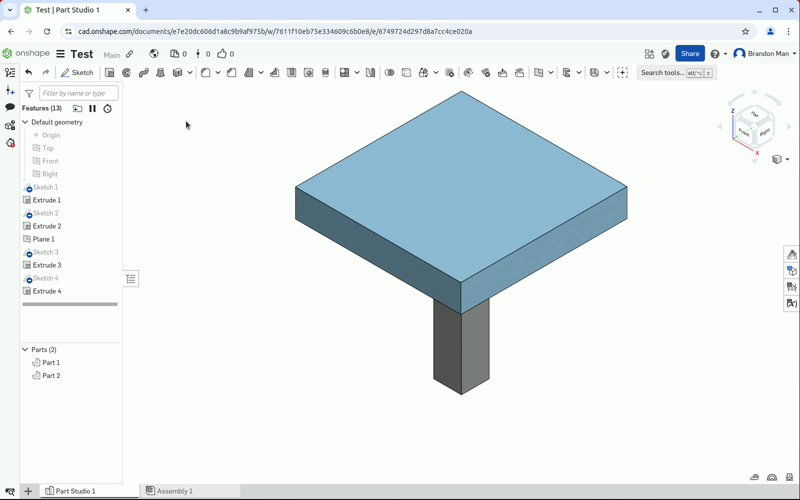
mouse_move(73, 189)
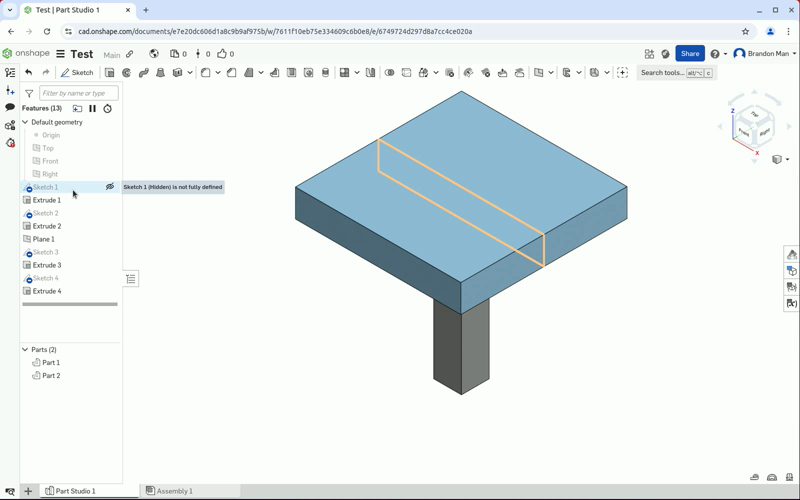
click(73, 189)